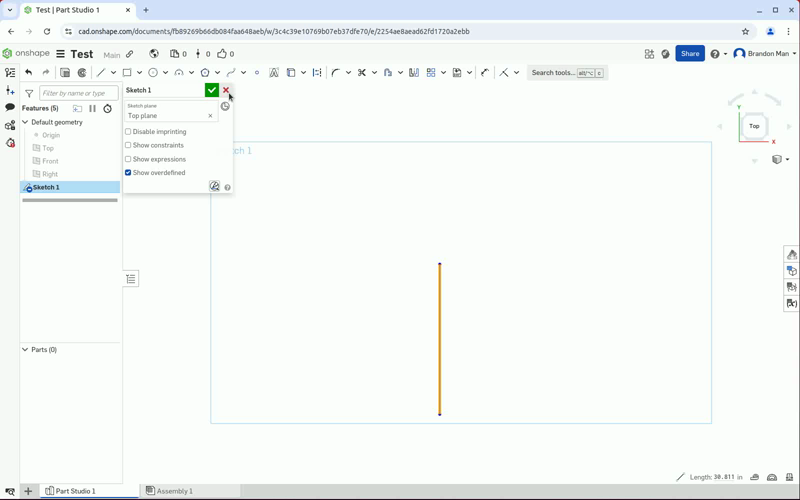
key(shift+h)
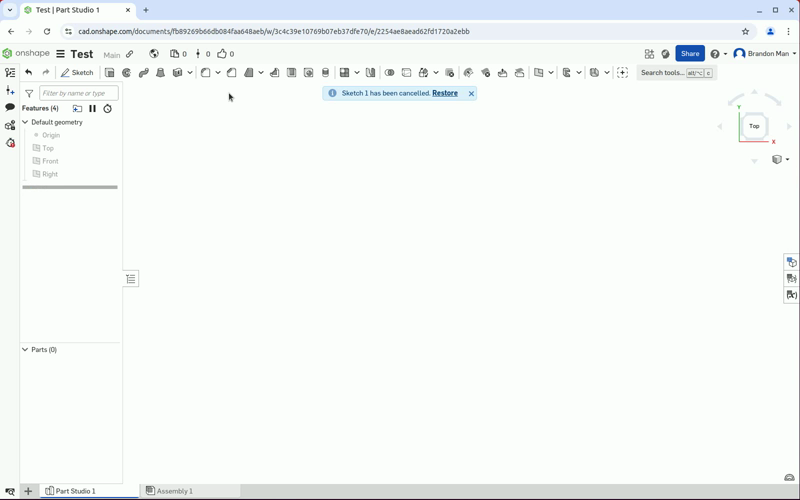
mouse_move(73, 352)
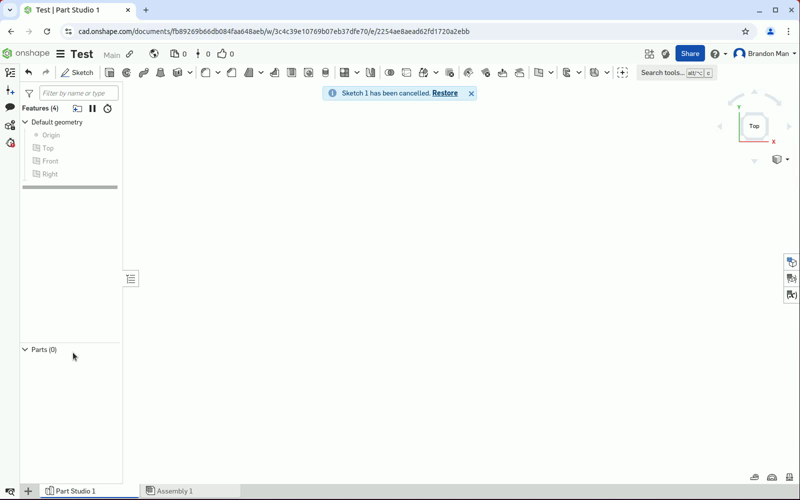
key(y)
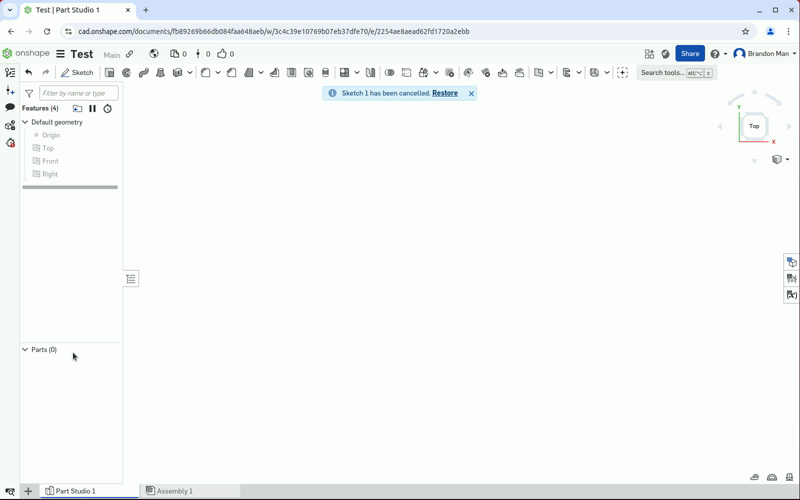
key(shift+p)
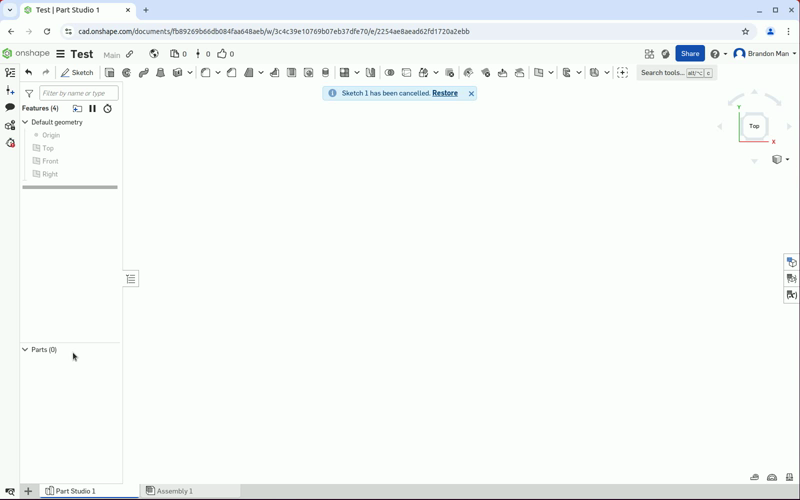
key(space)
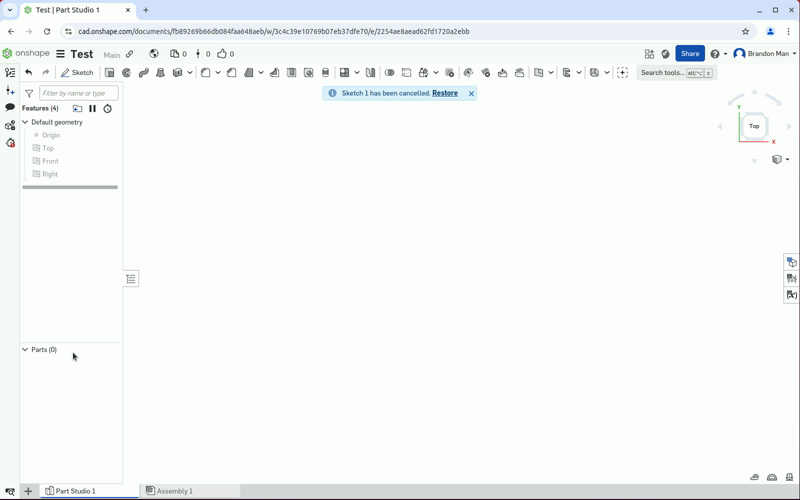
key_down(shift)
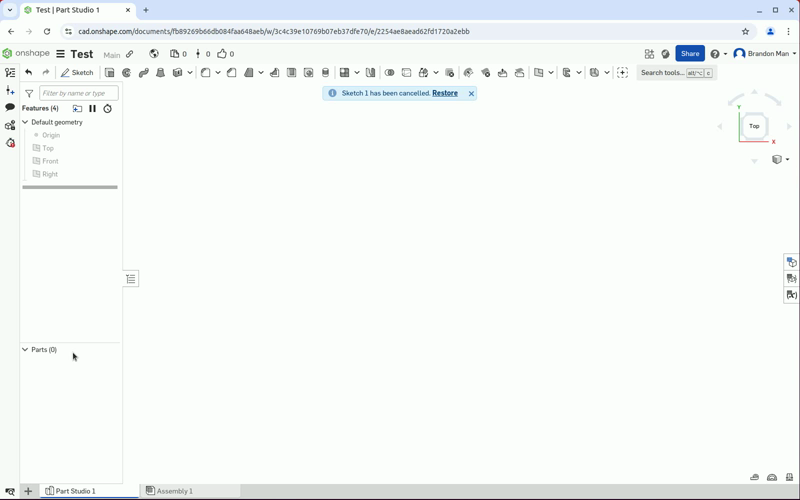
key(up)
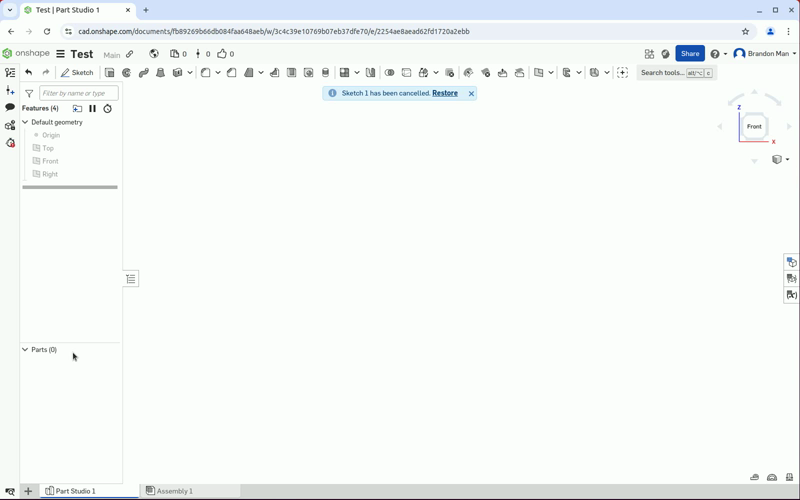
key_up(shift)
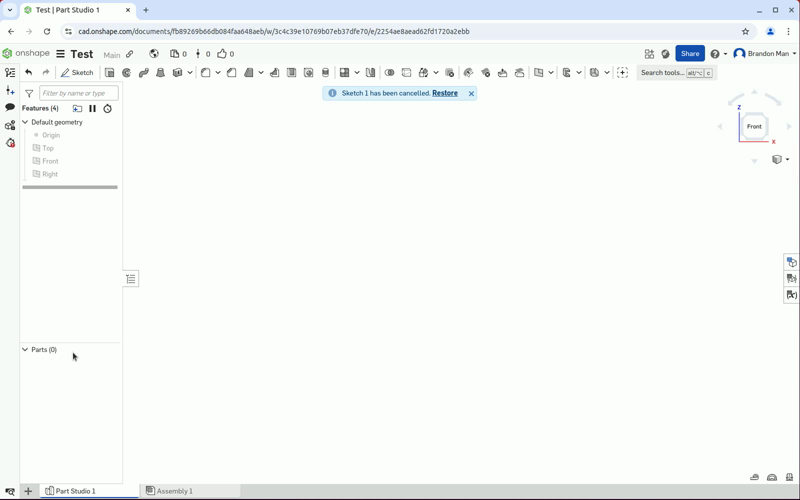
mouse_move(73, 352)
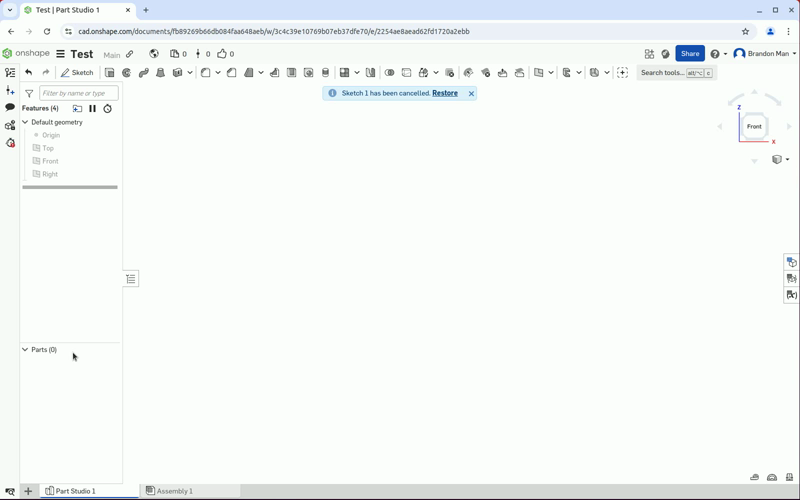
key(shift+y)
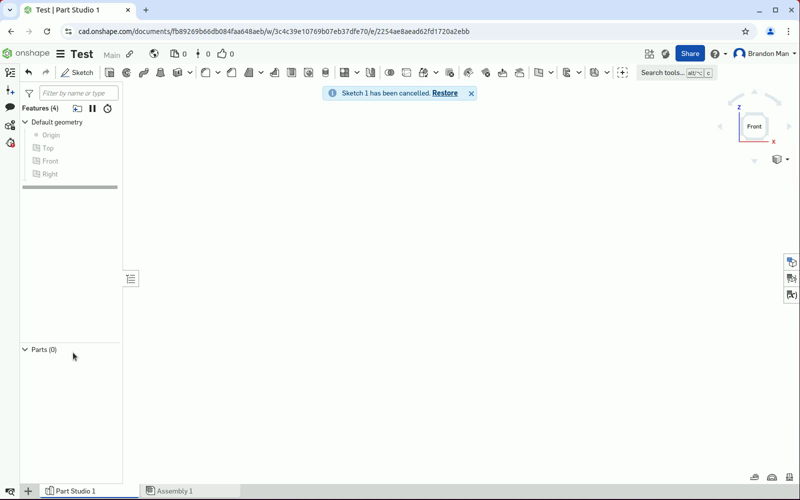
key(shift+s)
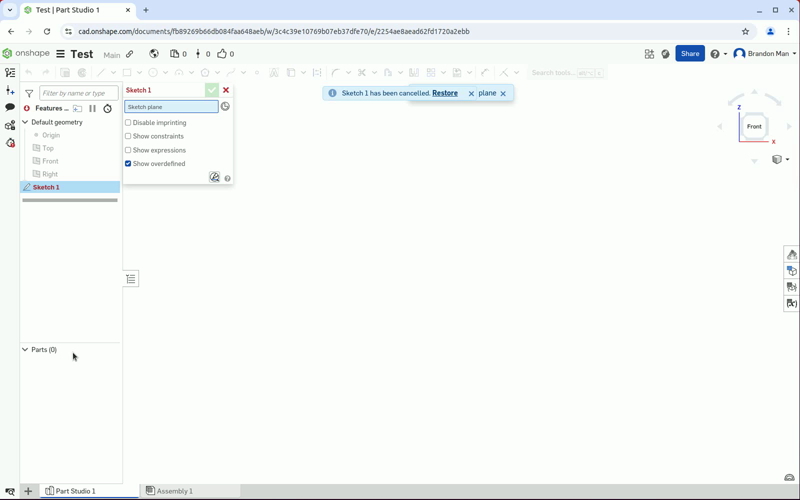
mouse_move(73, 163)
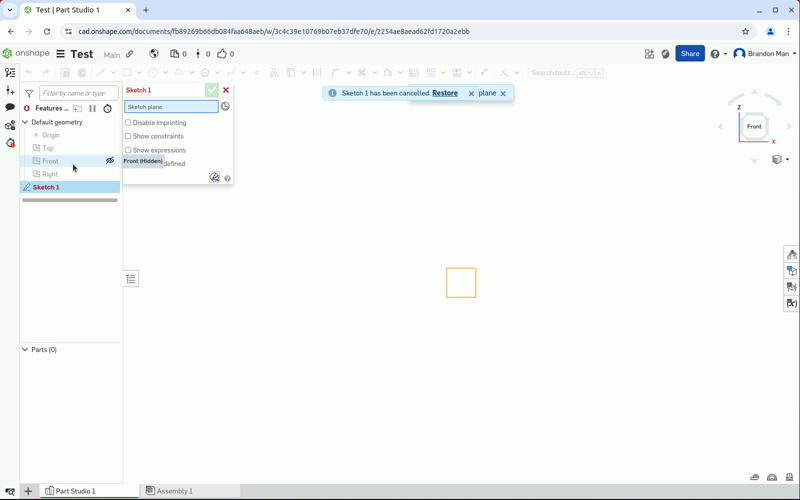
click(73, 163)
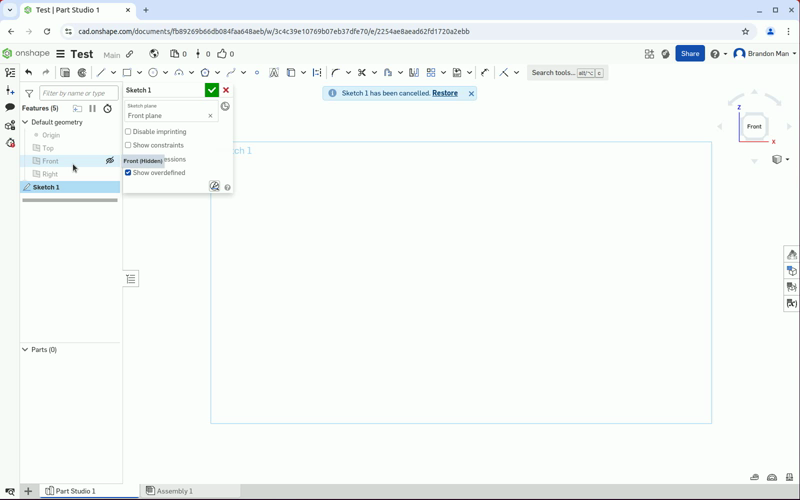
mouse_move(73, 352)
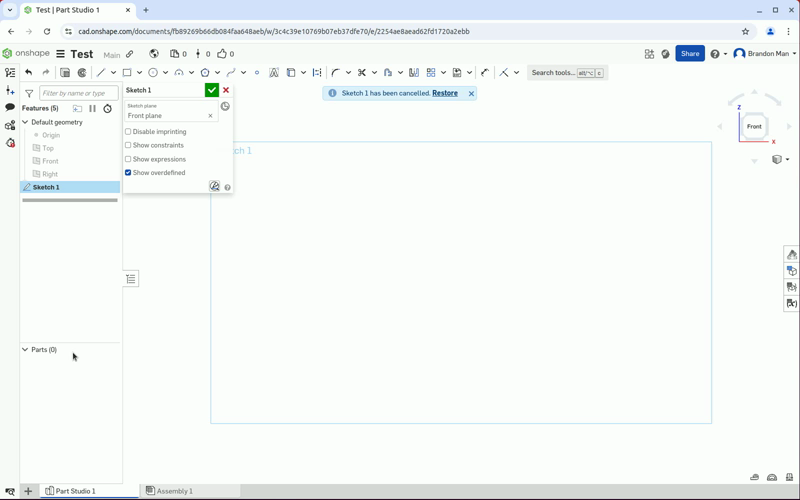
key(y)
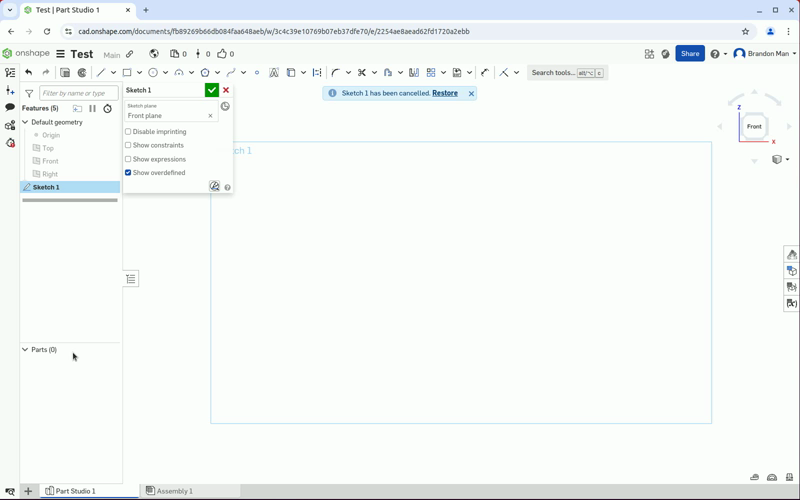
key(l)
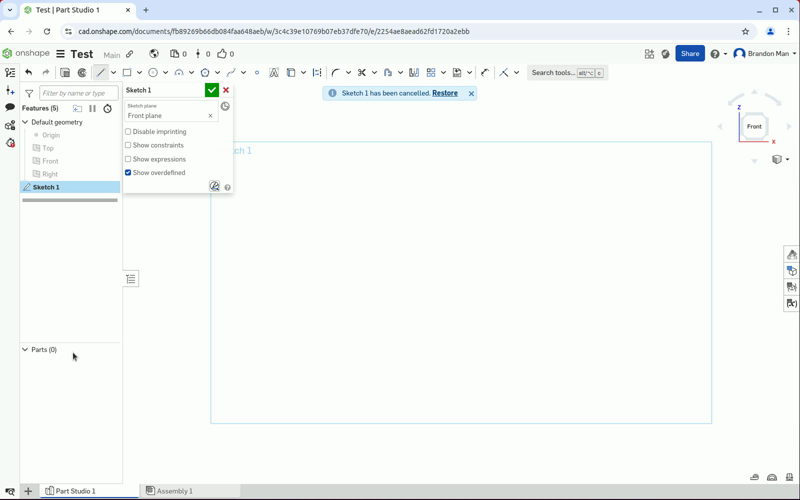
key_down(shift)
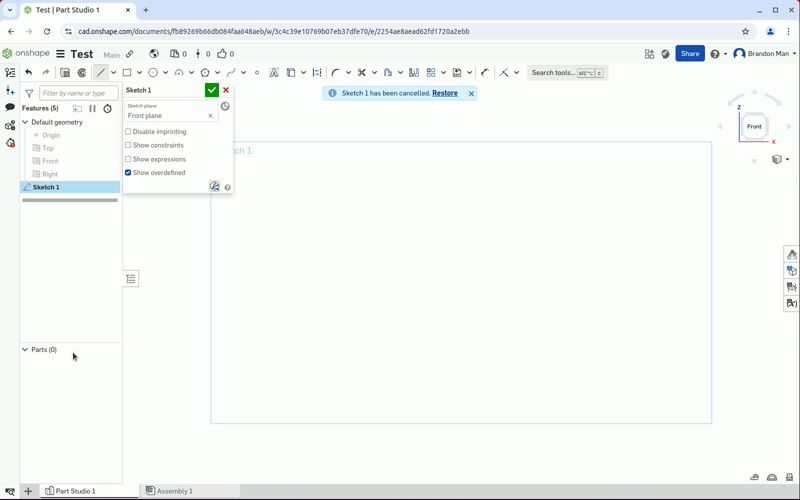
mouse_move(363, 290)
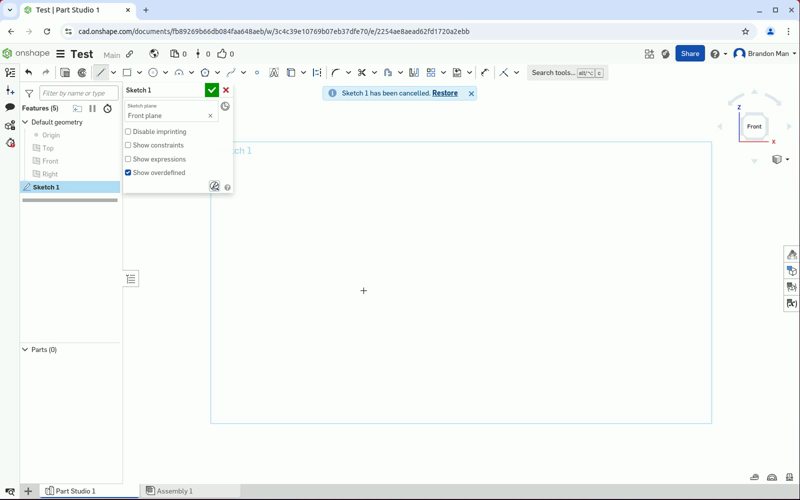
click(363, 290)
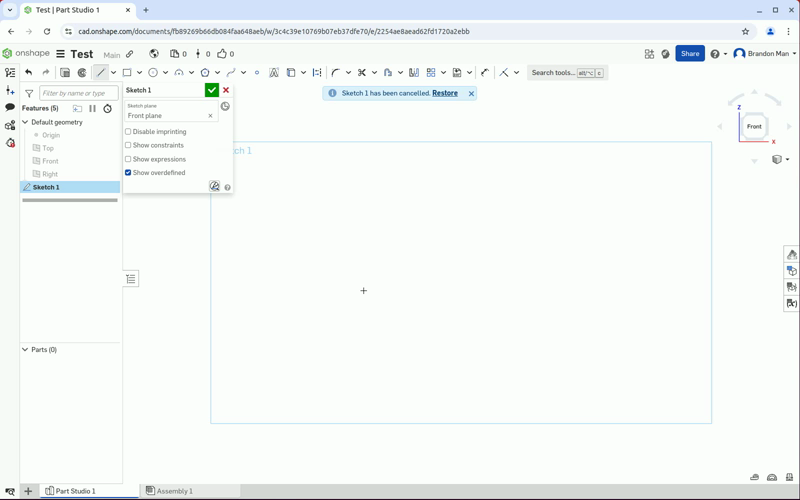
key_up(shift)
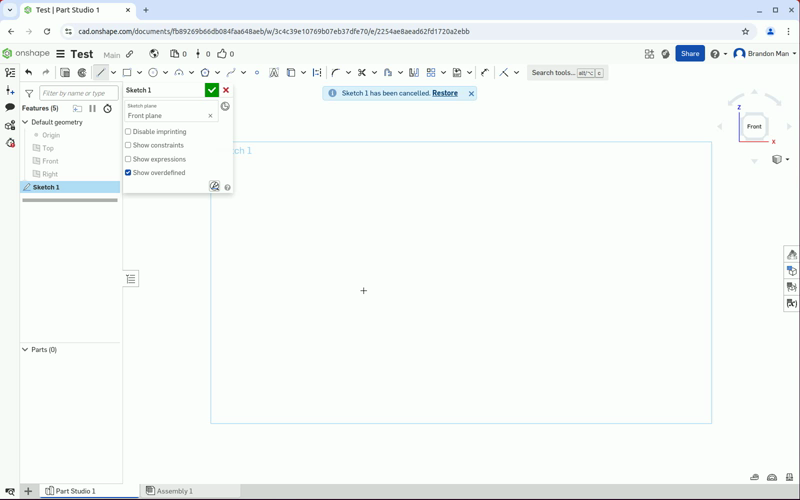
key_down(shift)
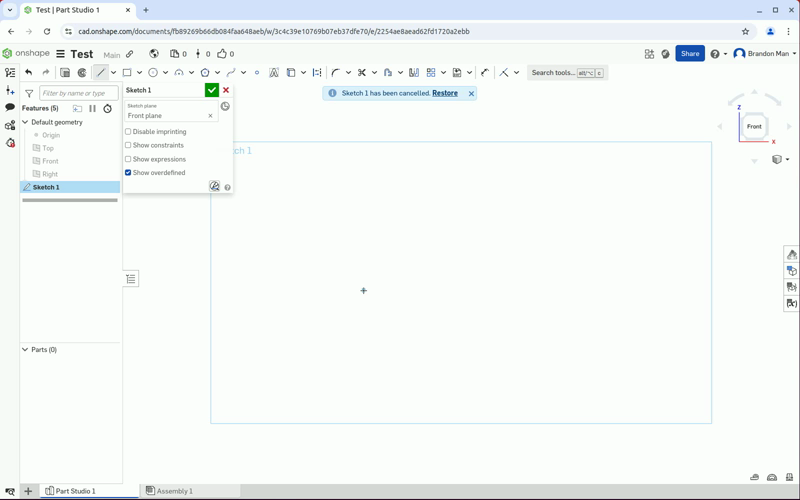
mouse_move(393, 290)
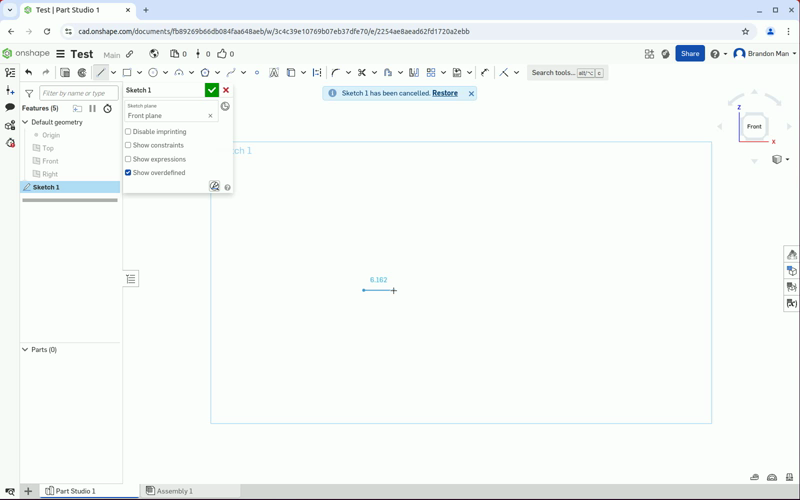
mouse_move(415, 290)
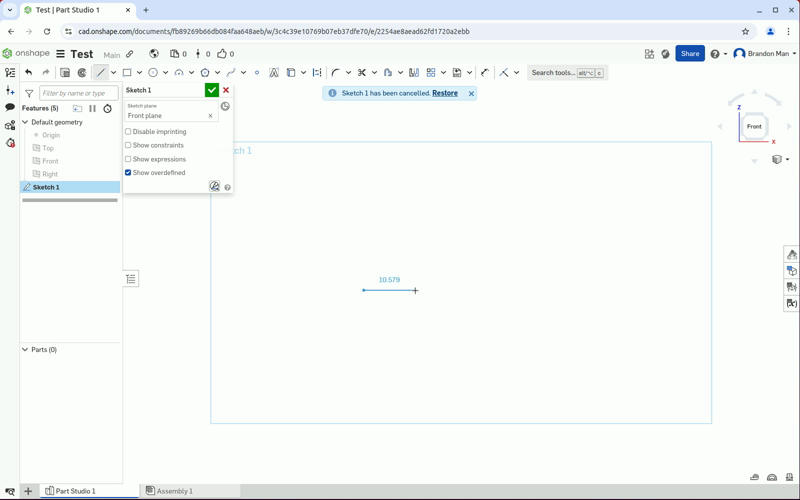
click(415, 290)
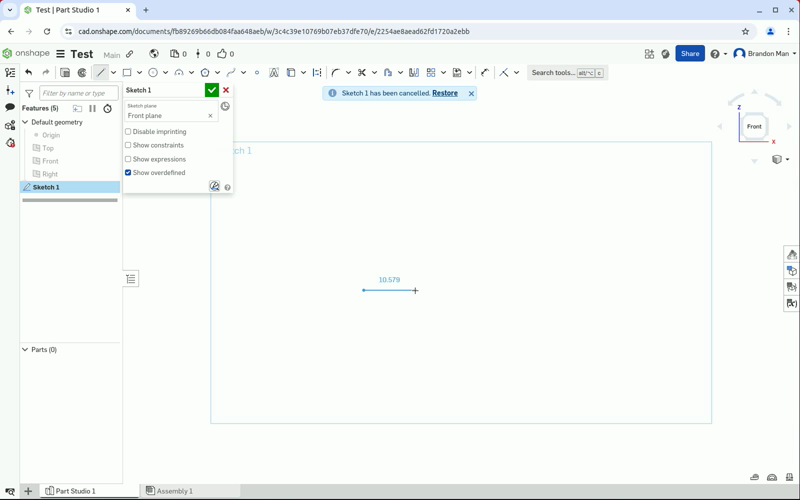
key_up(shift)
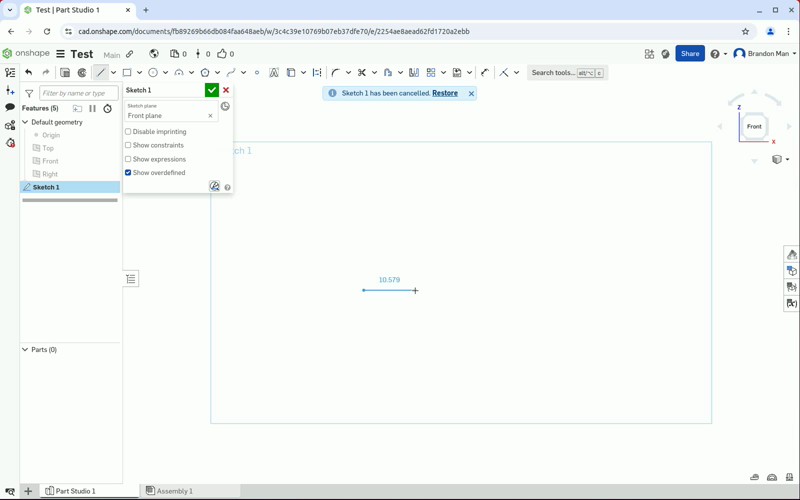
key_down(shift)
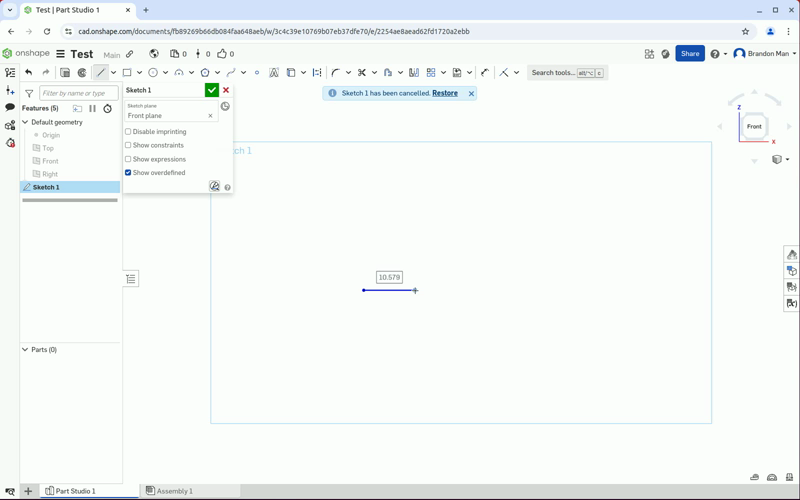
mouse_move(445, 290)
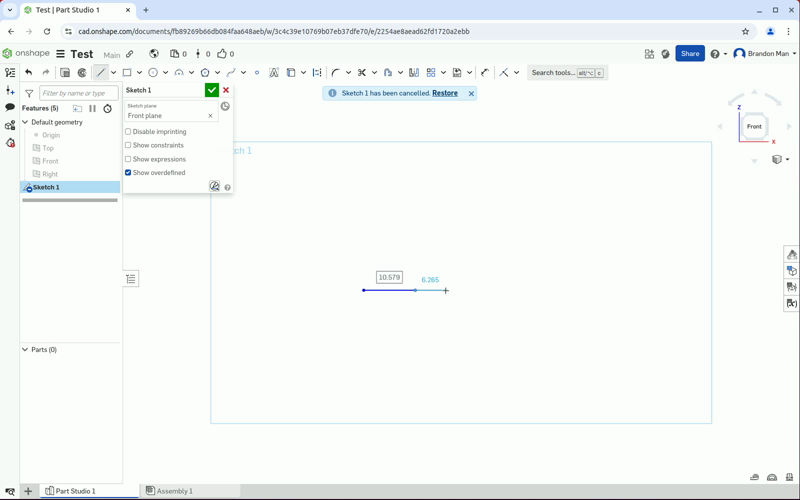
mouse_move(415, 231)
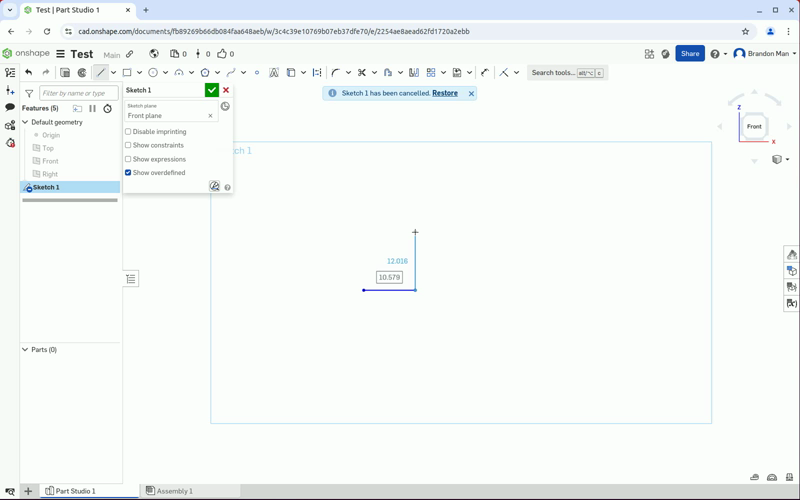
click(415, 231)
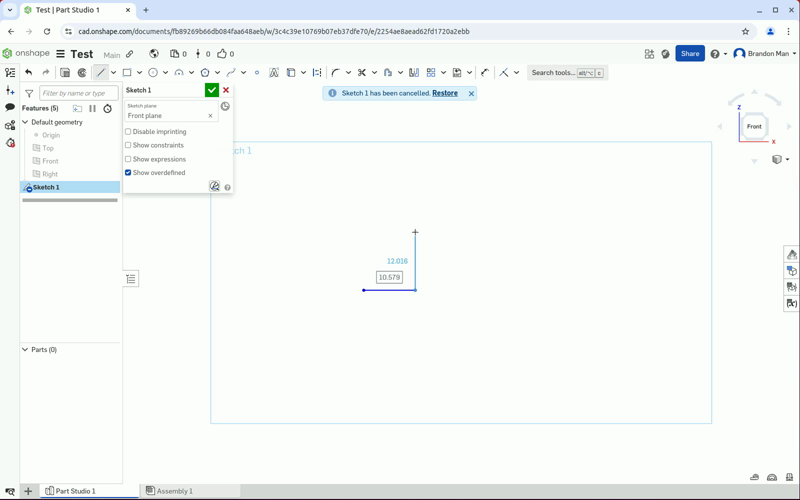
key_up(shift)
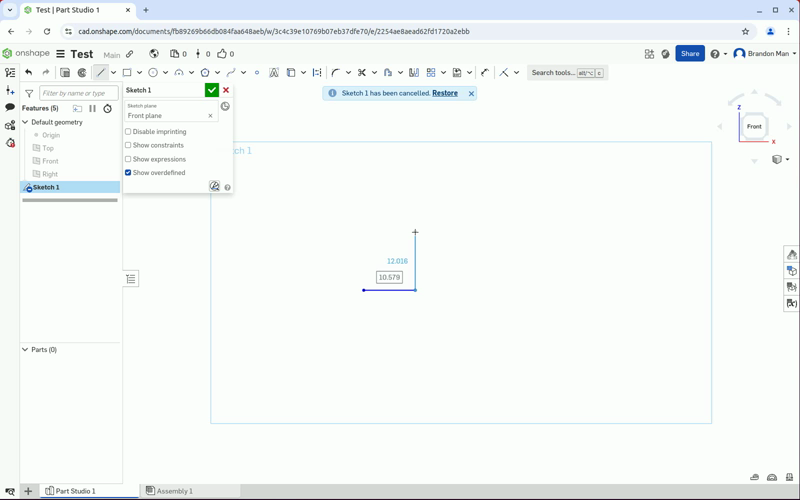
key_down(shift)
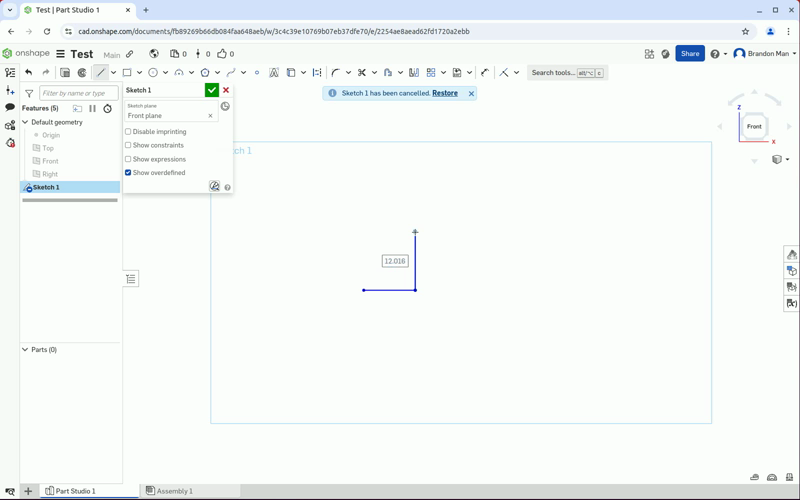
mouse_move(445, 231)
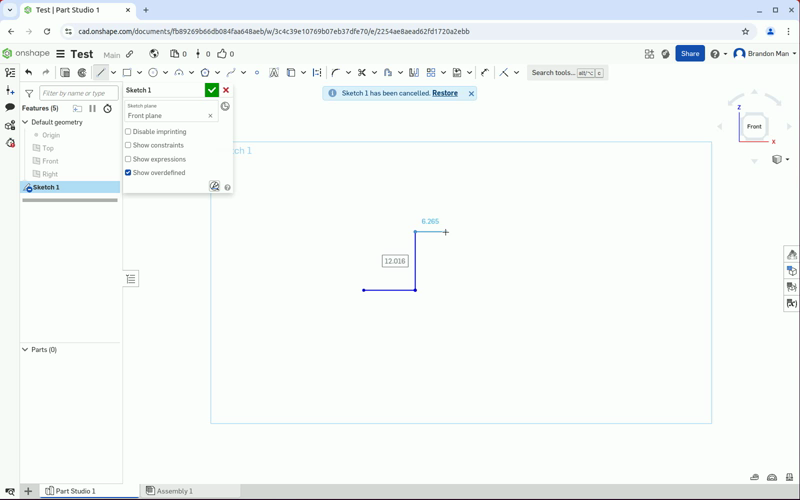
mouse_move(363, 231)
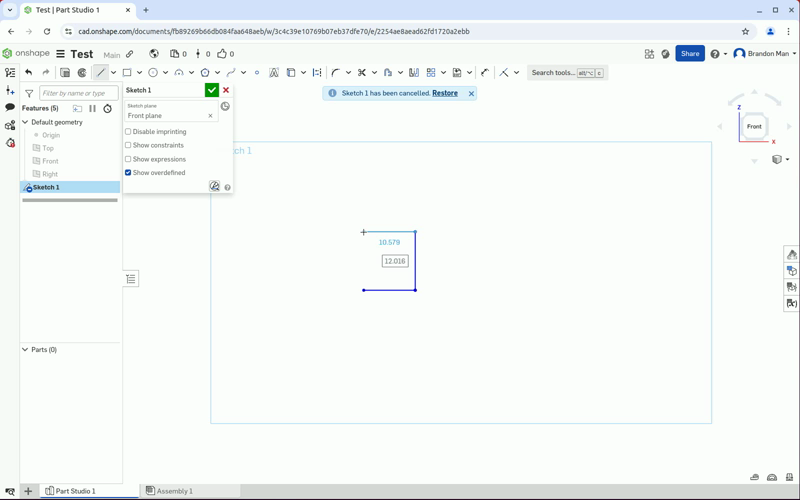
click(363, 231)
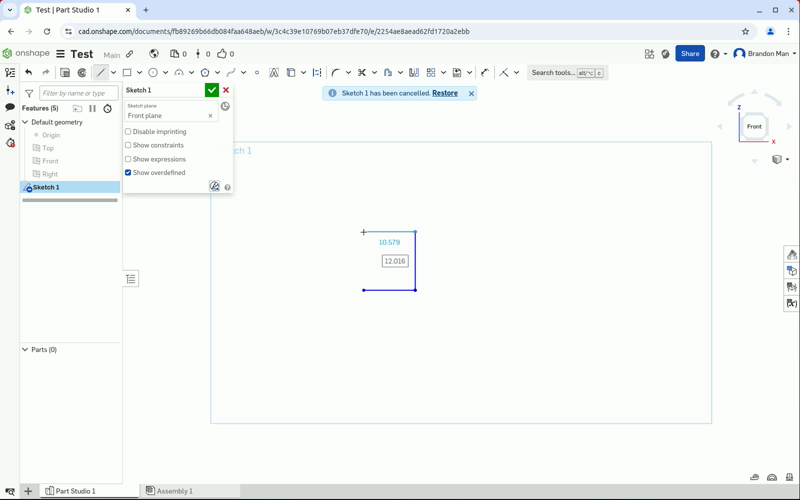
key_up(shift)
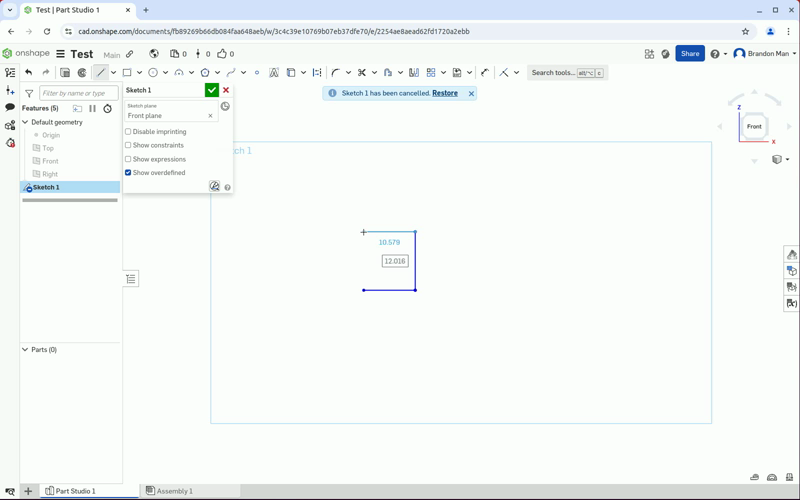
mouse_move(393, 231)
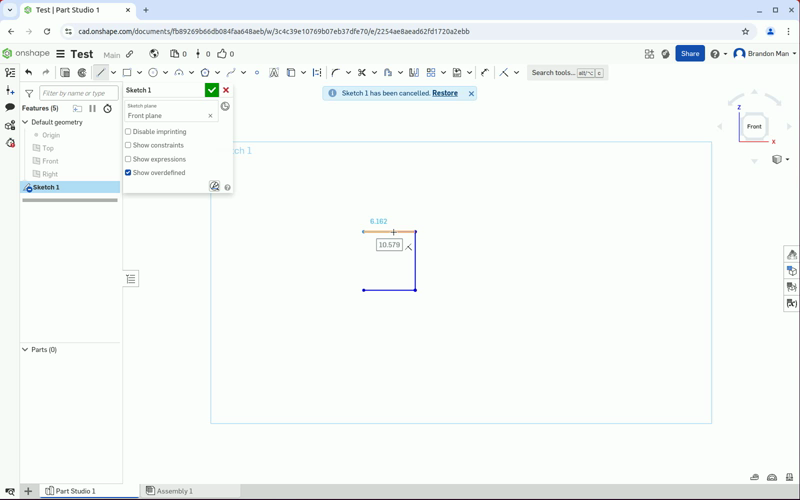
key_down(shift)
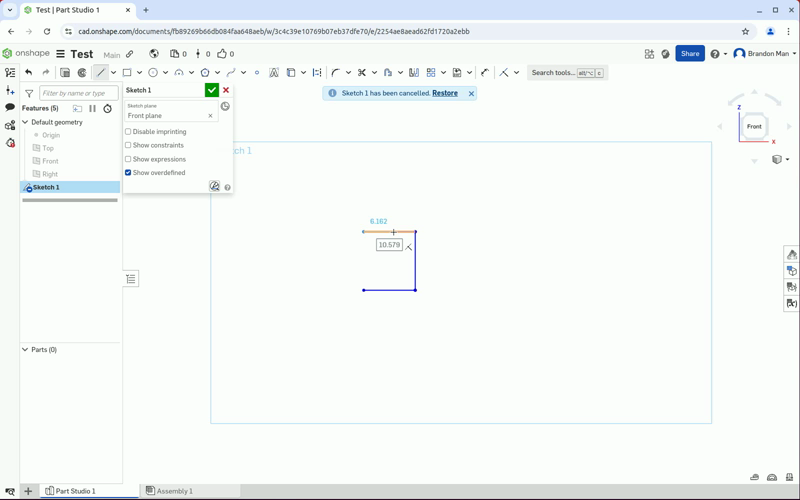
mouse_move(363, 290)
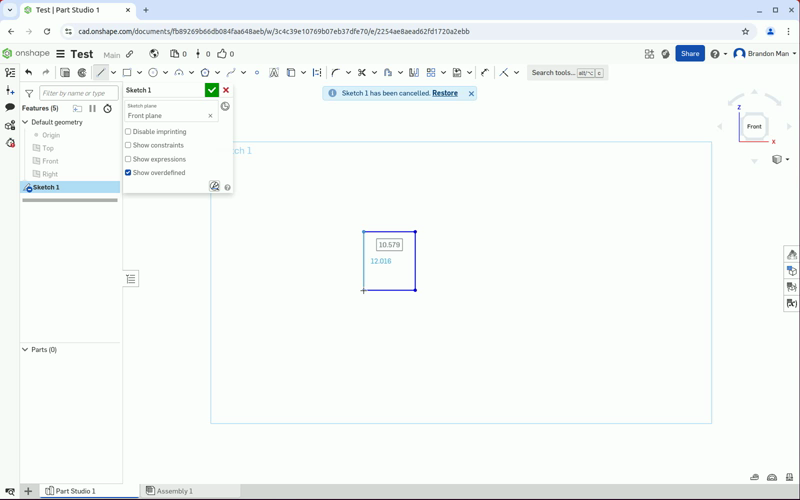
key_up(shift)
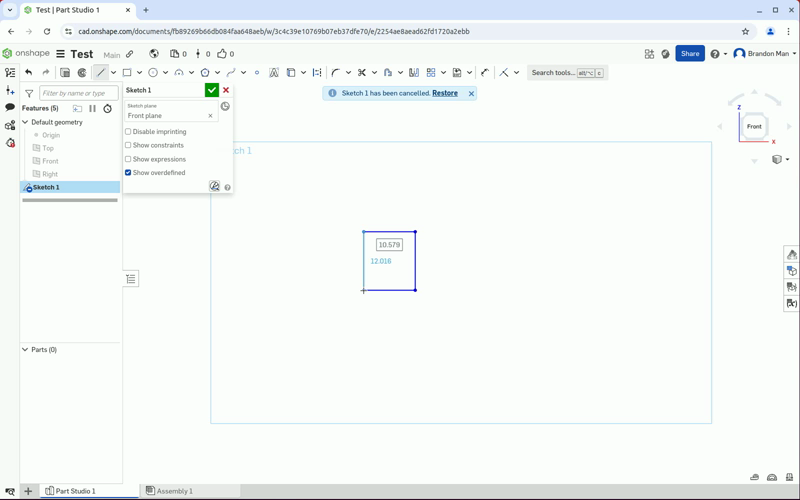
click(363, 290)
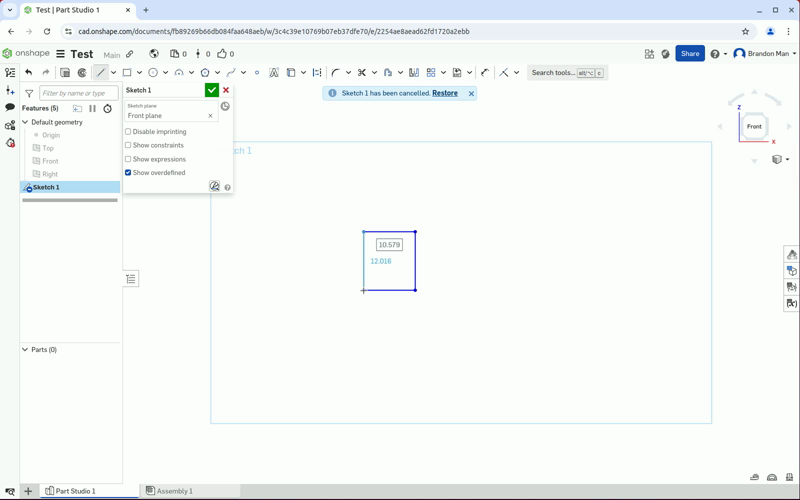
key(esc)
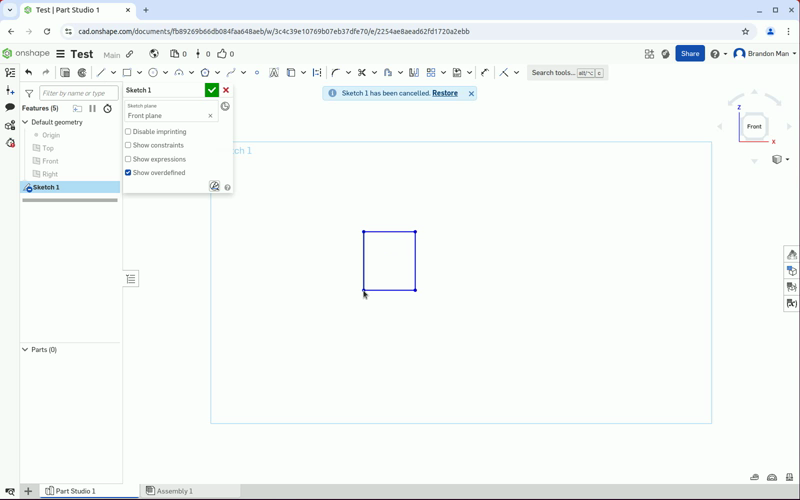
mouse_move(400, 268)
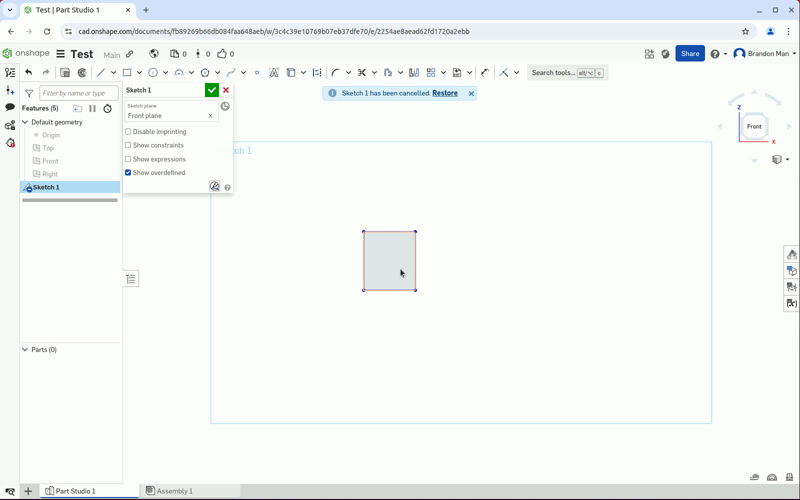
click(400, 268)
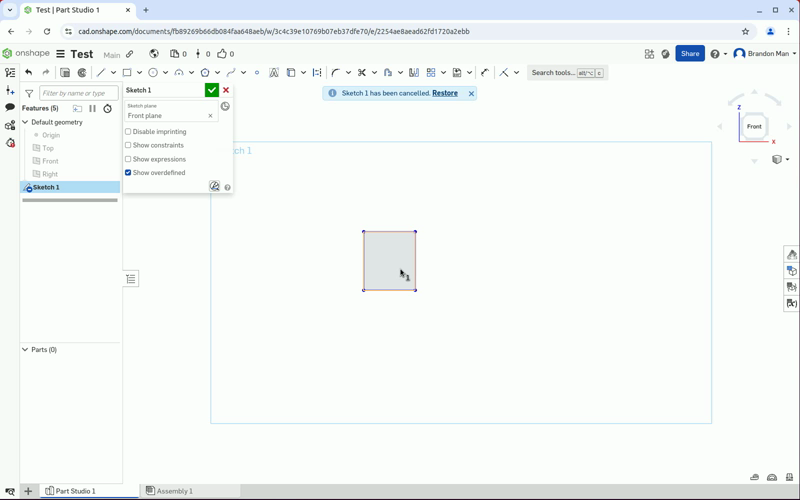
mouse_move(73, 352)
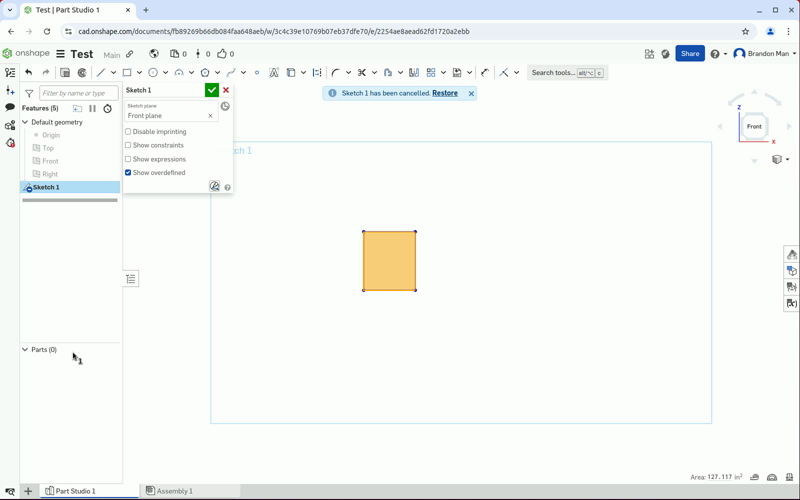
key(shift+y)
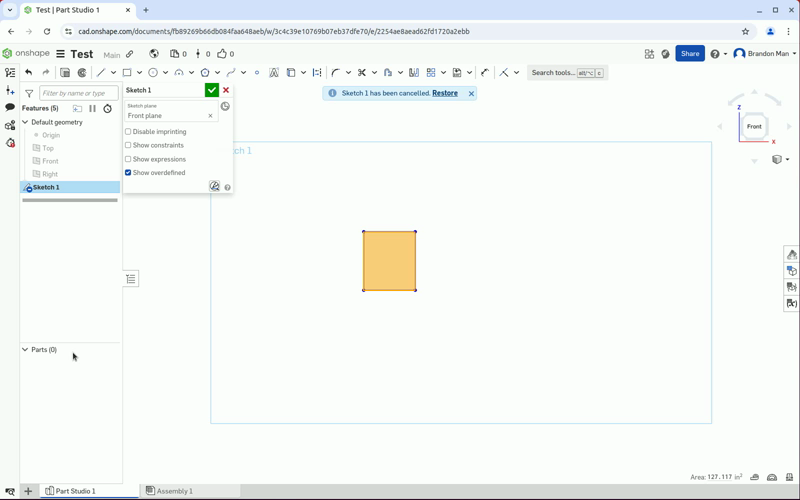
key(shift+e)
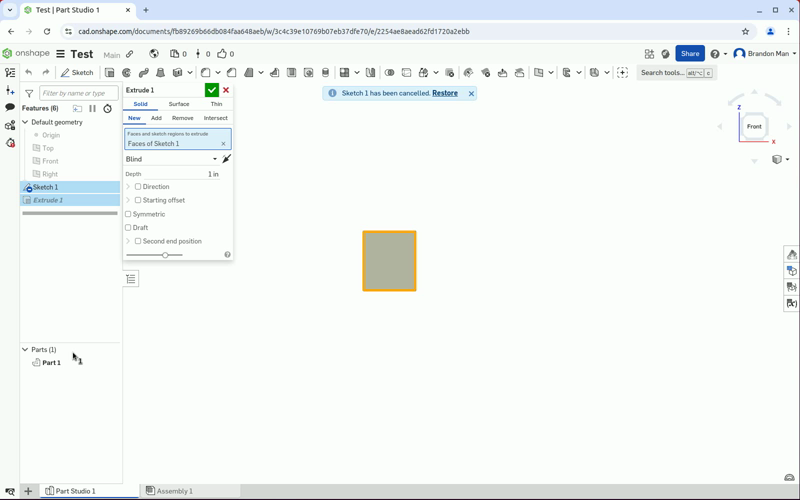
mouse_move(143, 106)
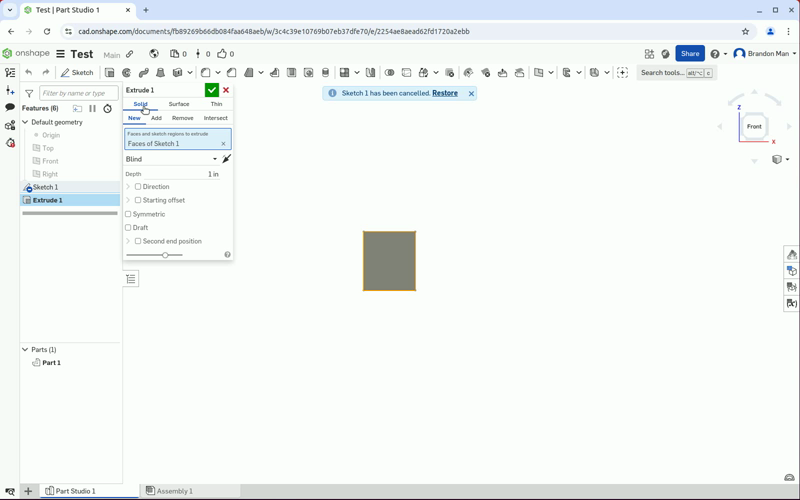
click(143, 106)
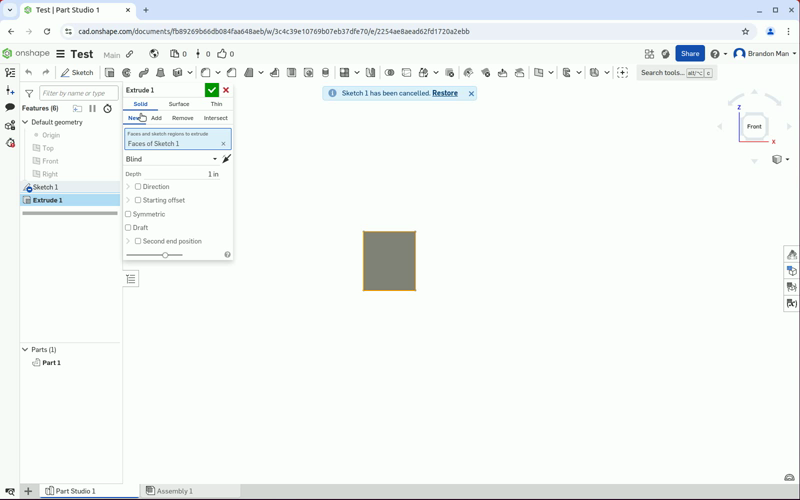
mouse_move(137, 120)
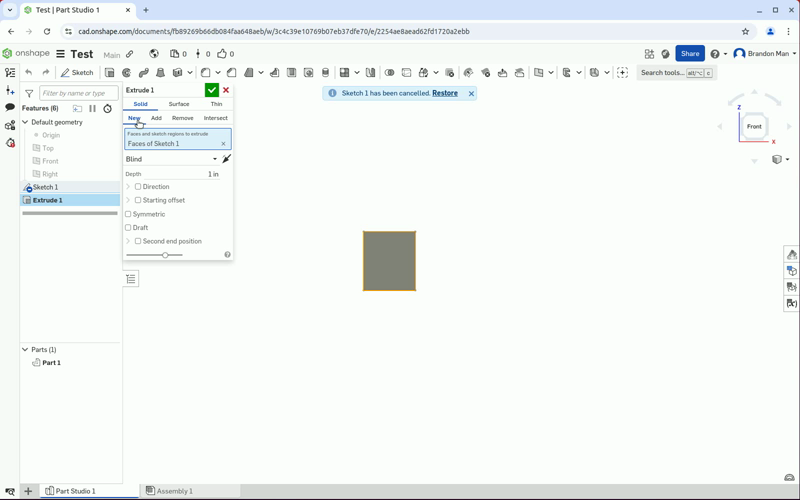
click(137, 120)
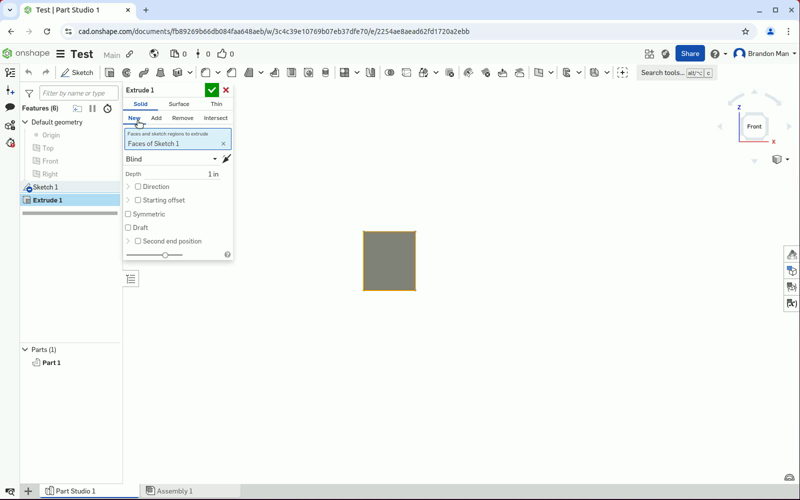
key(tab, 4)
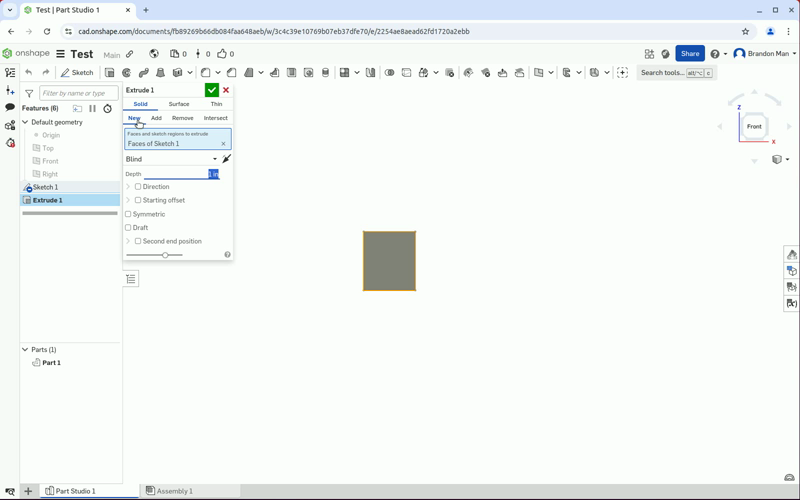
text(5.777)
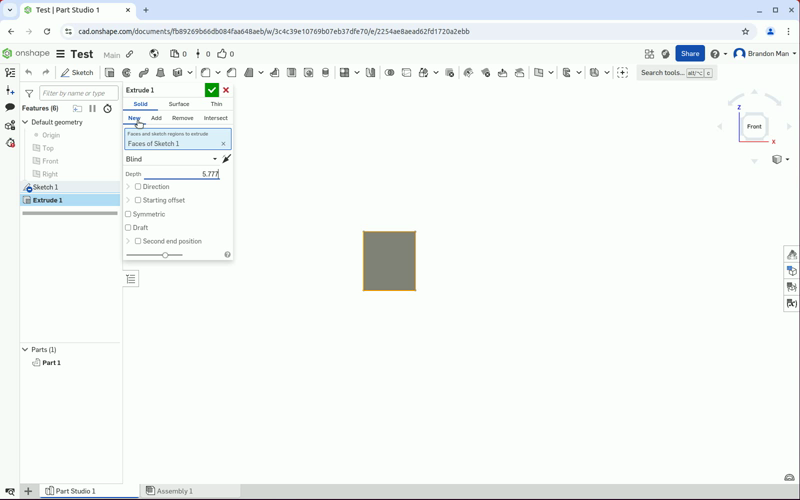
key(enter)
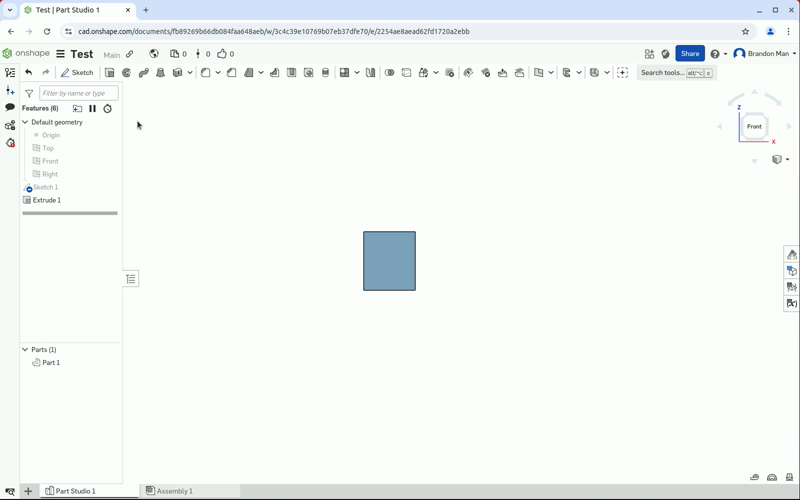
key(shift+h)
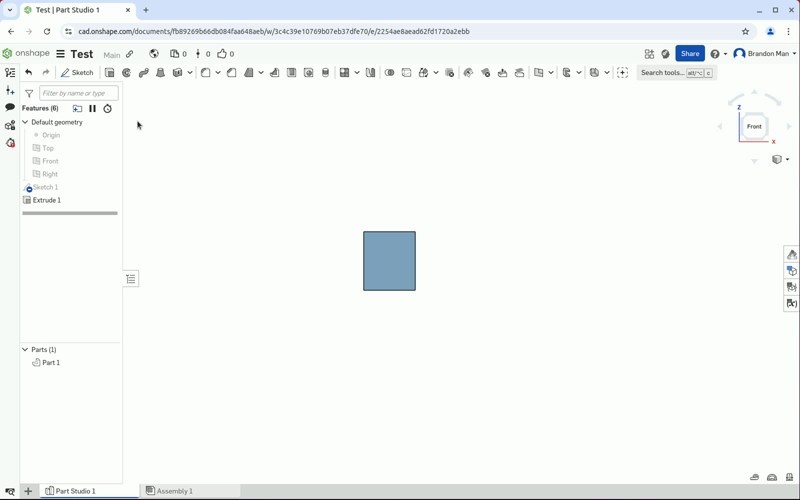
key(shift+h)
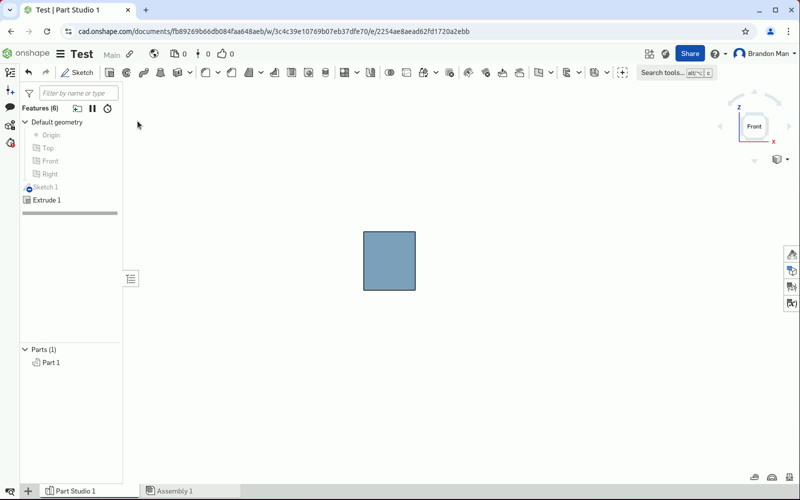
mouse_move(73, 189)
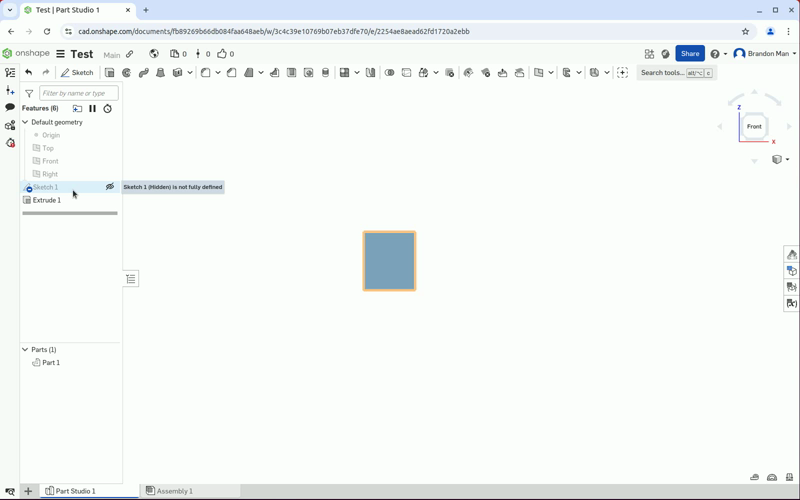
click(73, 189)
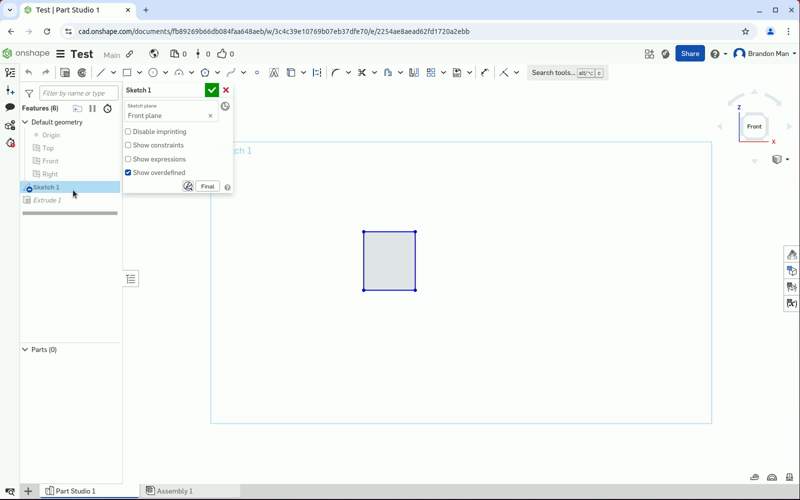
mouse_move(229, 92)
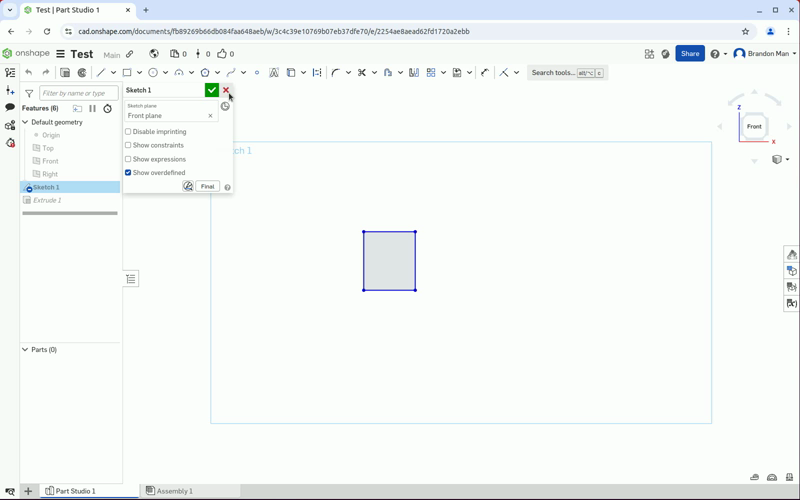
click(229, 92)
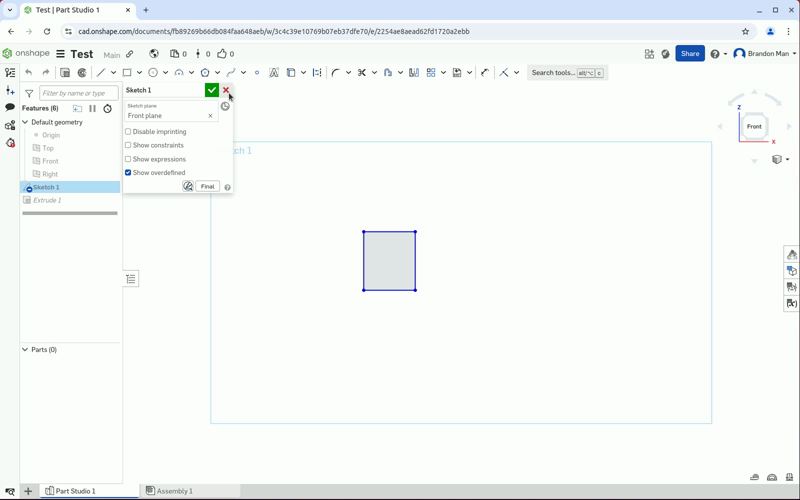
key(shift+s)
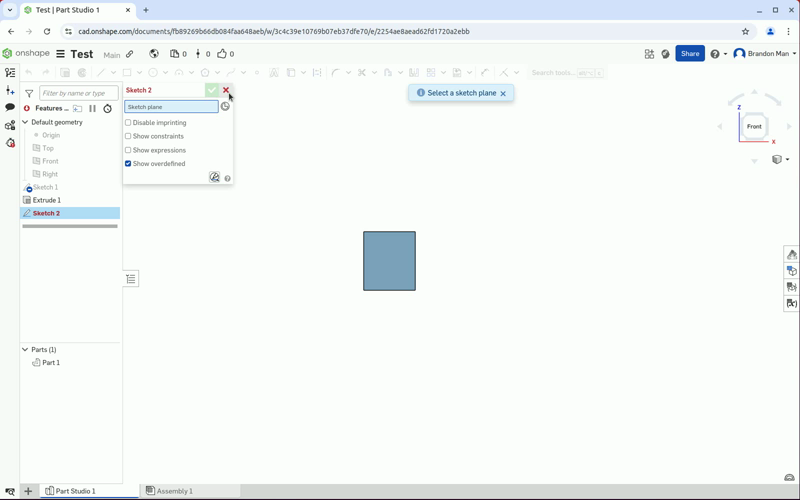
mouse_move(73, 163)
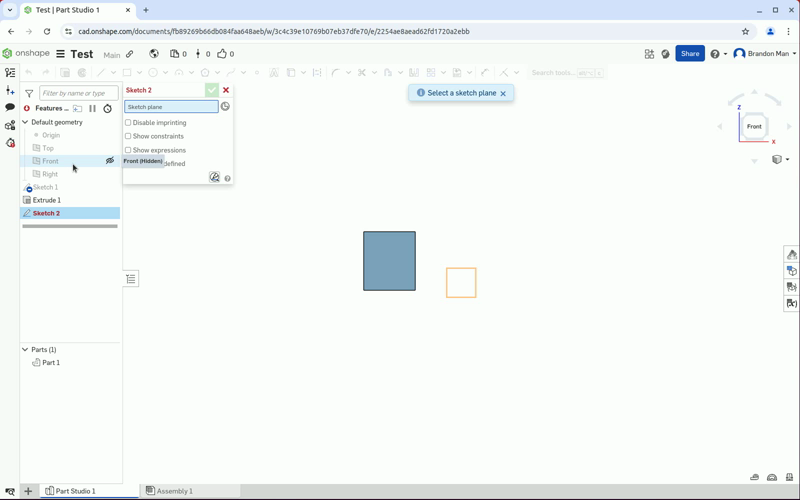
click(73, 163)
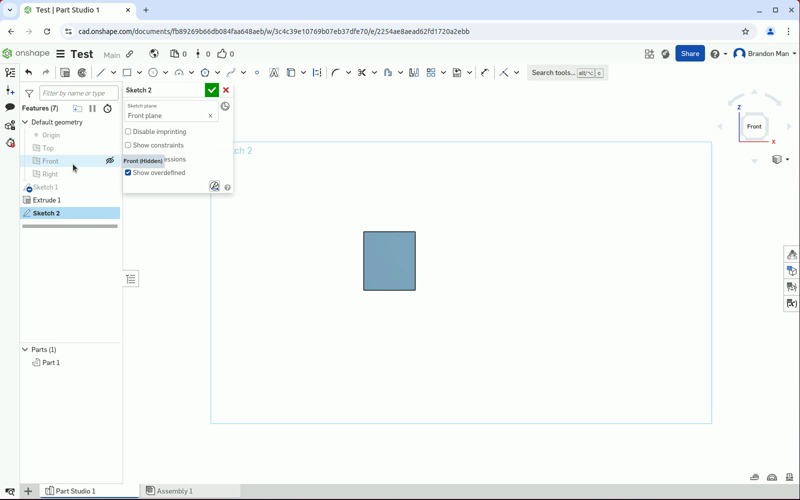
mouse_move(73, 352)
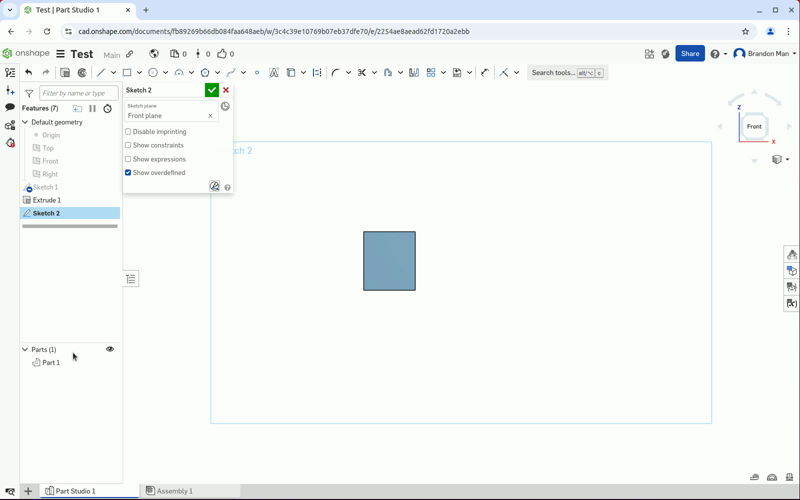
key(y)
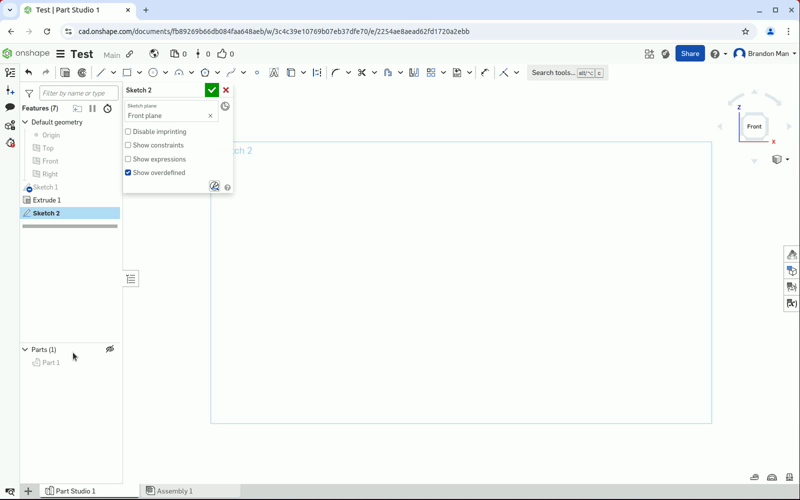
key(l)
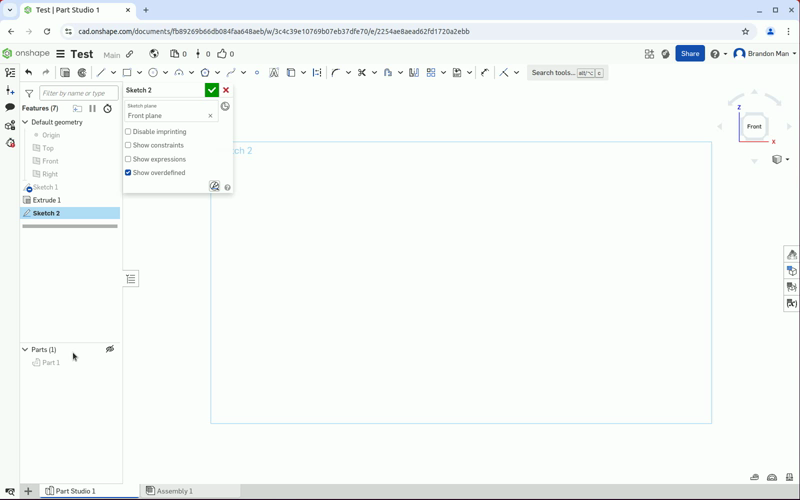
key_down(shift)
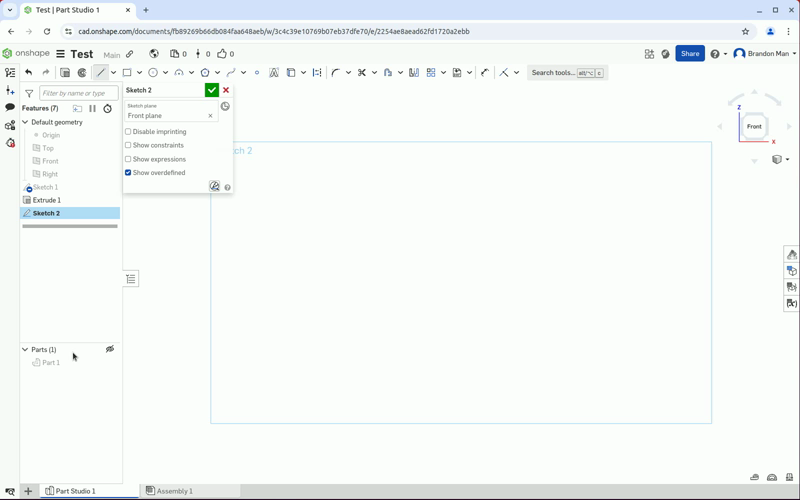
mouse_move(477, 262)
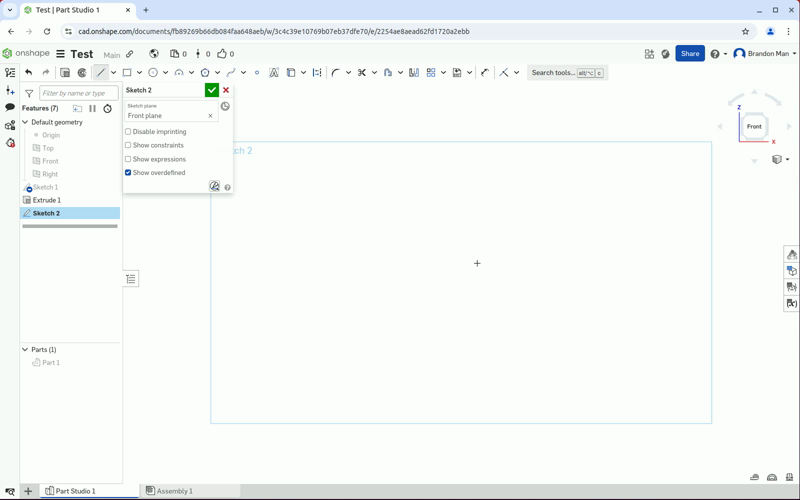
click(477, 262)
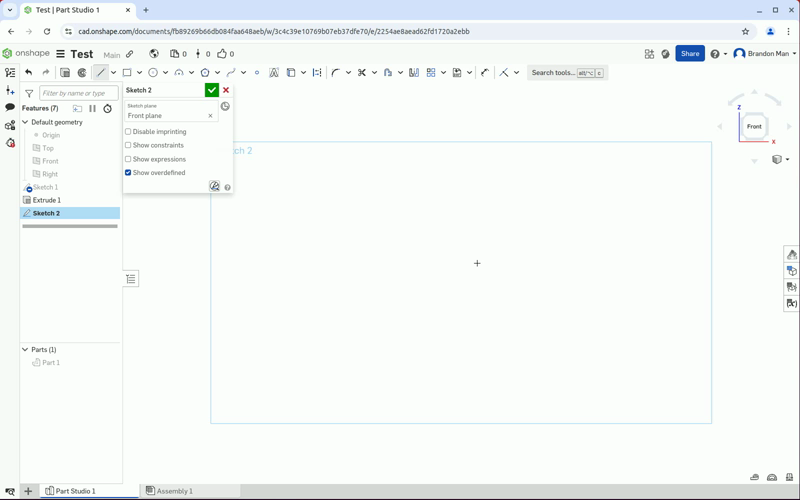
key_up(shift)
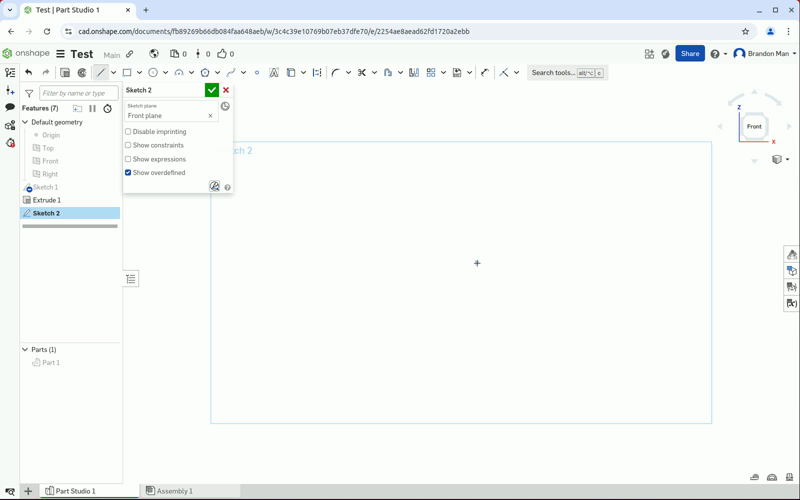
key_down(shift)
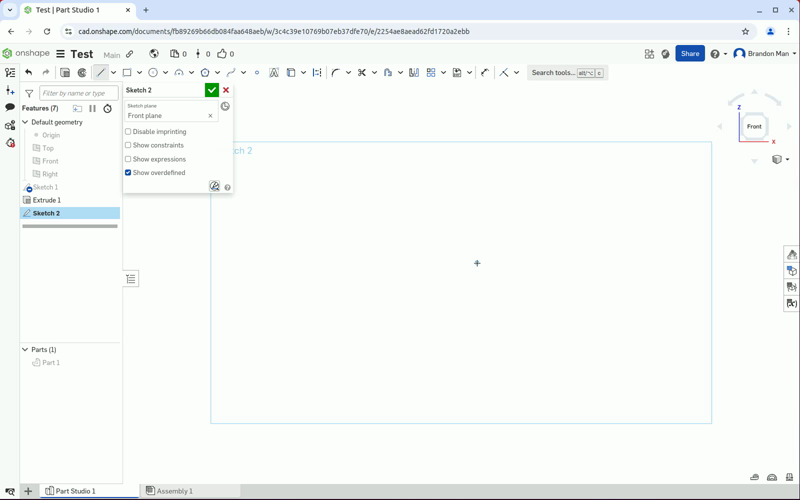
mouse_move(507, 262)
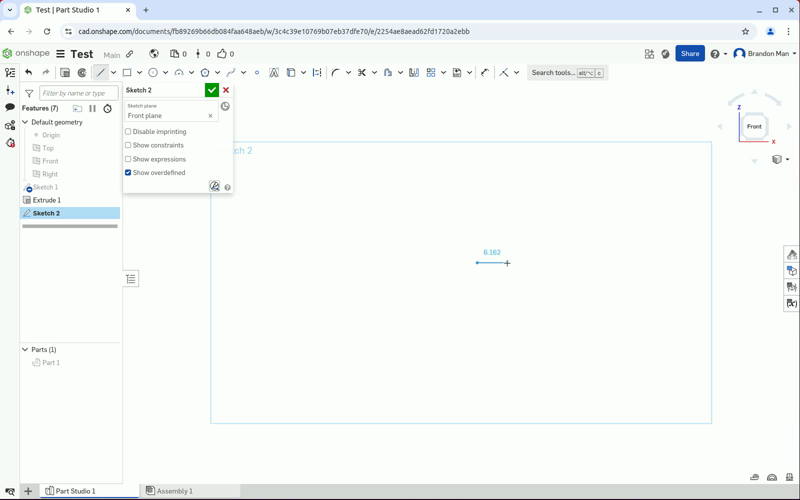
mouse_move(498, 262)
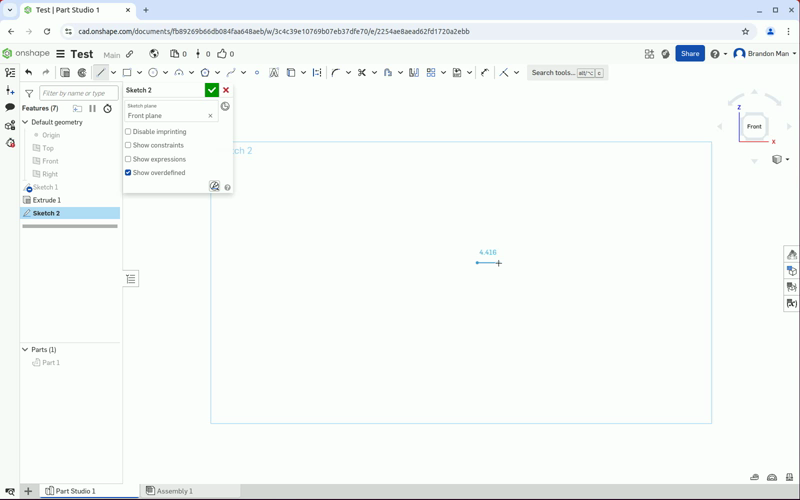
click(498, 262)
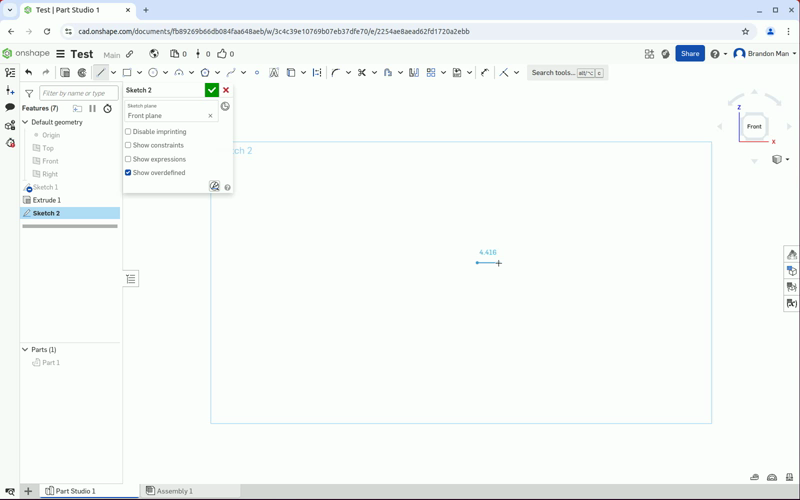
key_up(shift)
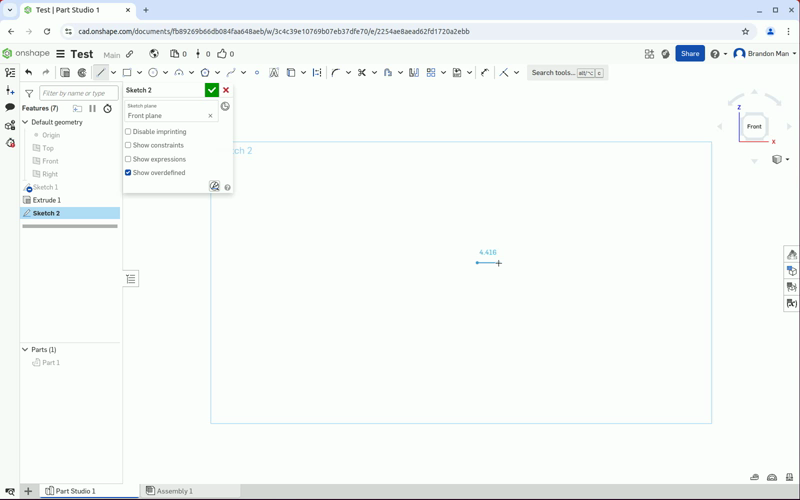
key_down(shift)
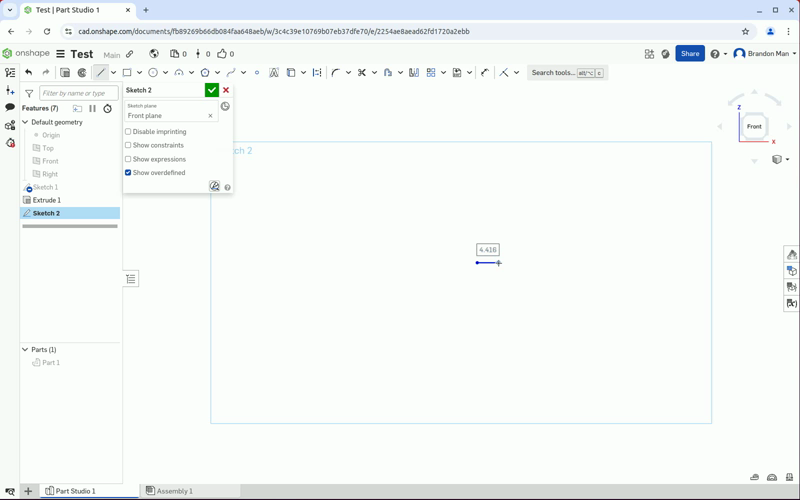
mouse_move(528, 262)
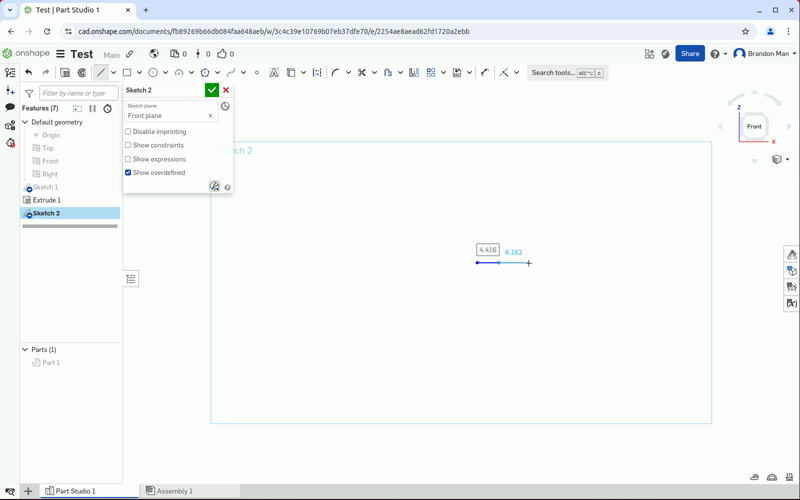
mouse_move(498, 230)
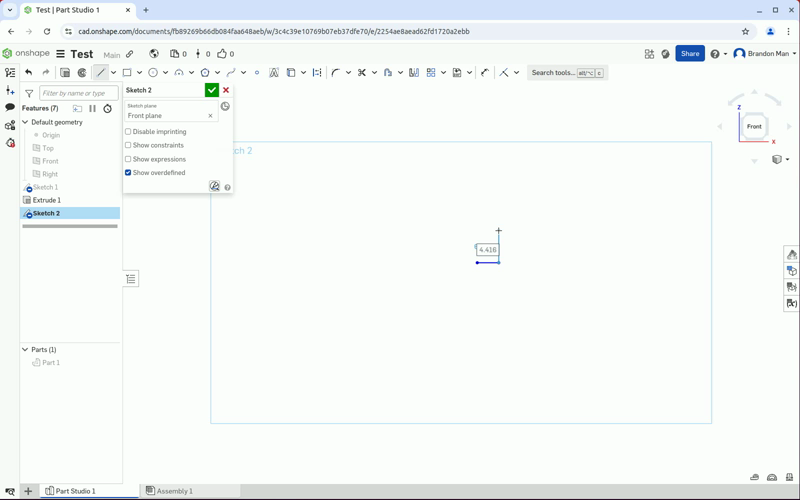
click(498, 230)
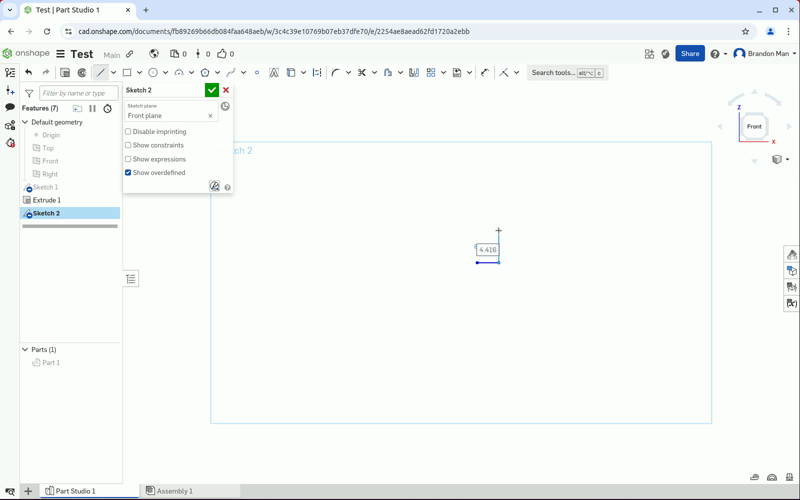
key_up(shift)
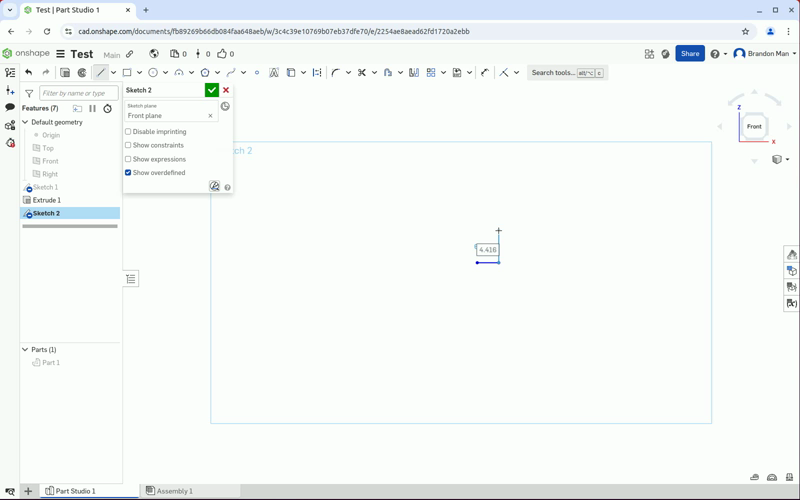
key_down(shift)
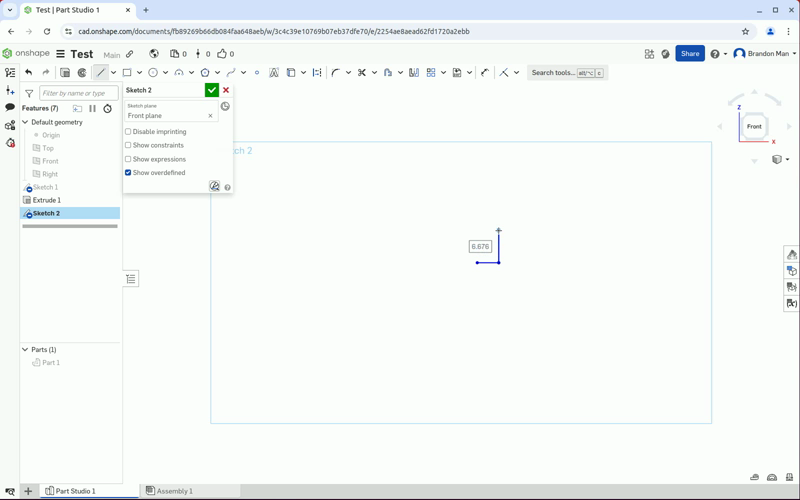
mouse_move(528, 230)
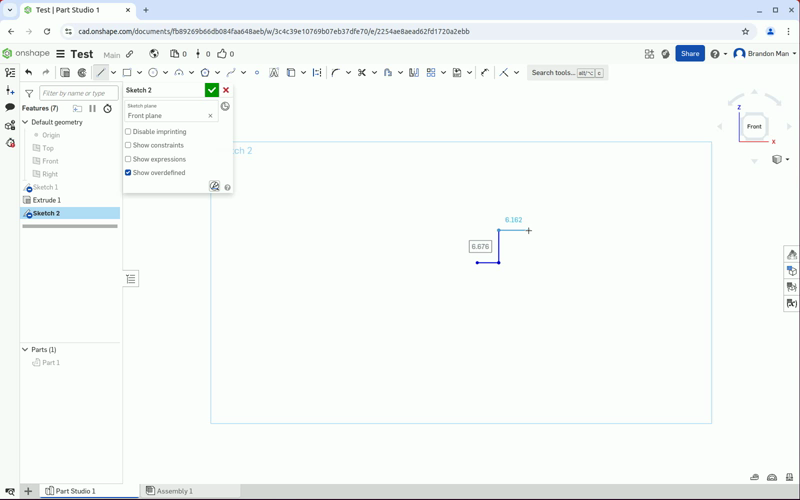
mouse_move(477, 230)
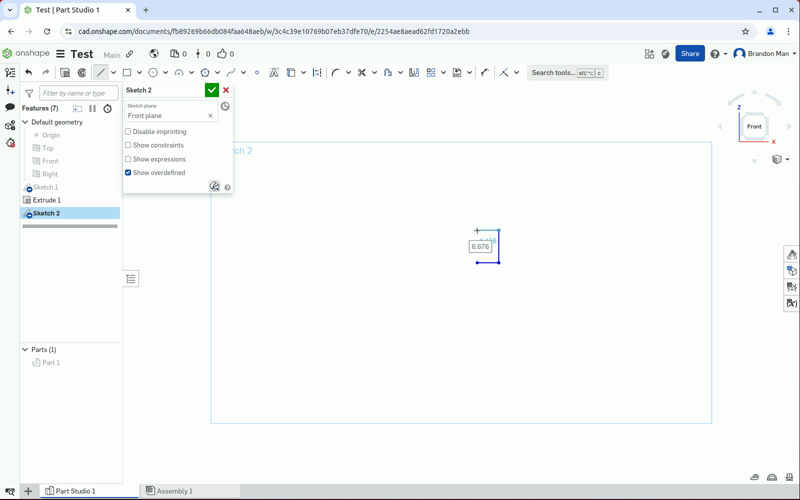
click(477, 230)
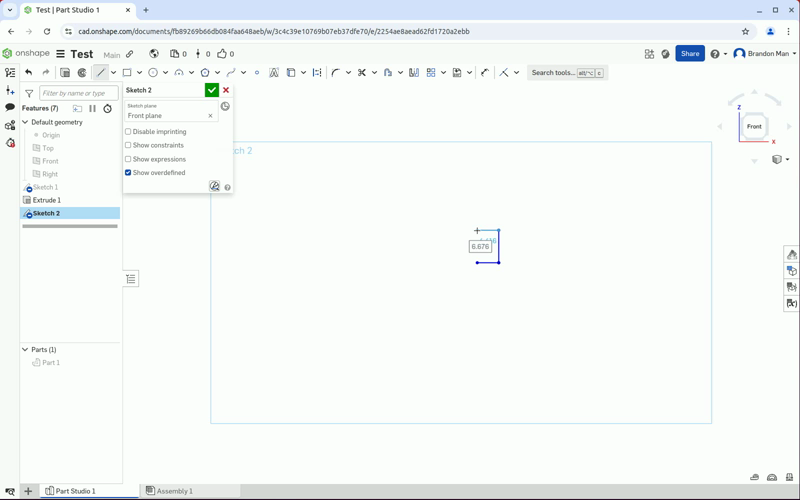
key_up(shift)
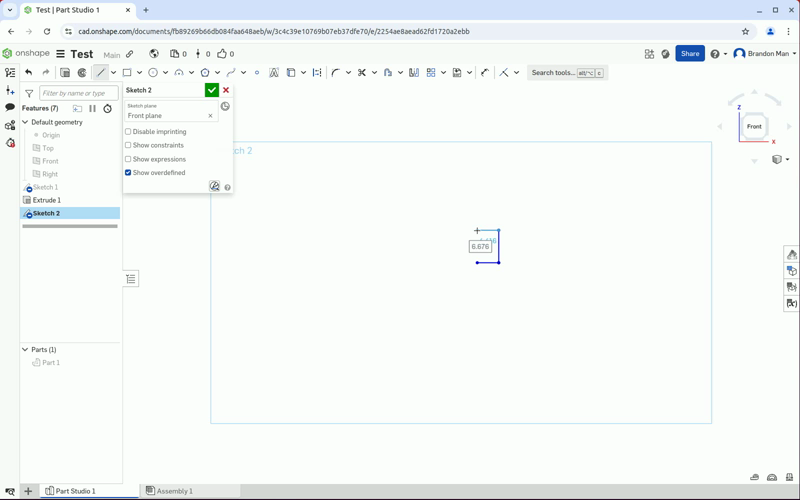
mouse_move(507, 230)
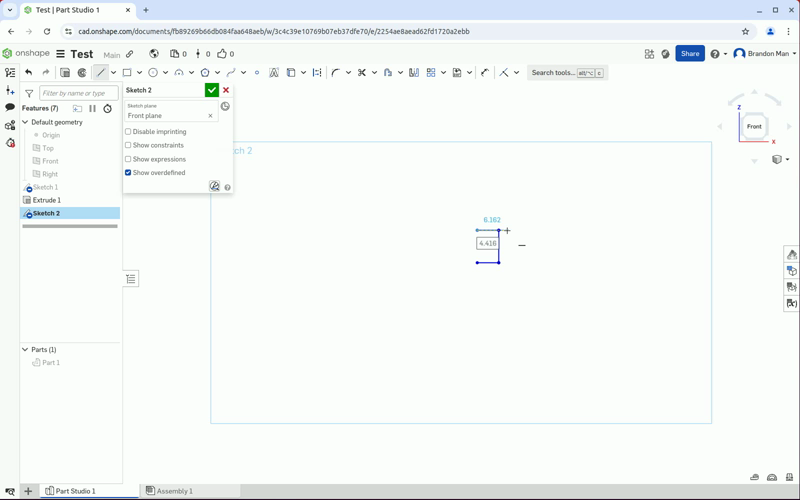
key_down(shift)
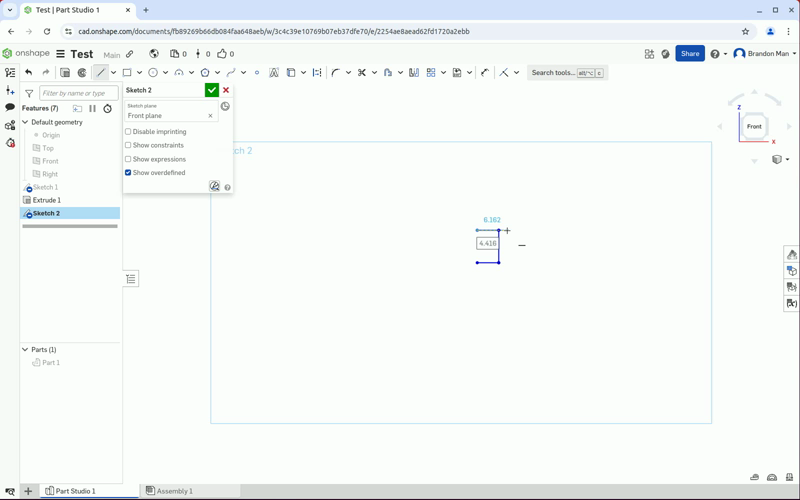
mouse_move(477, 262)
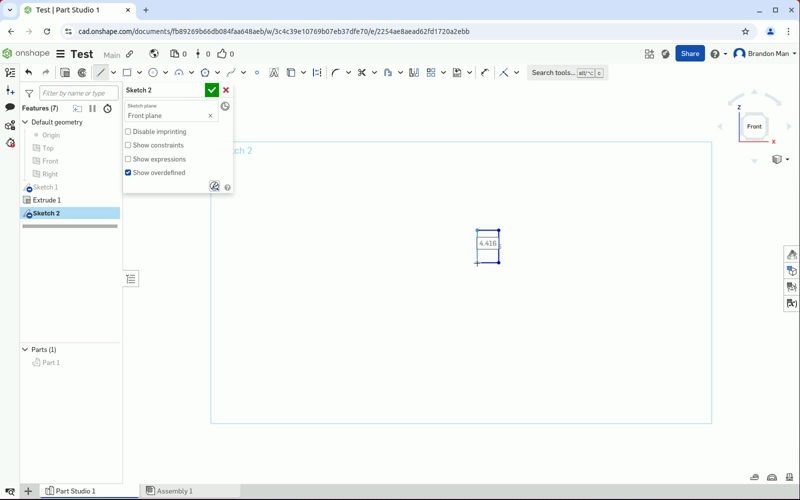
key_up(shift)
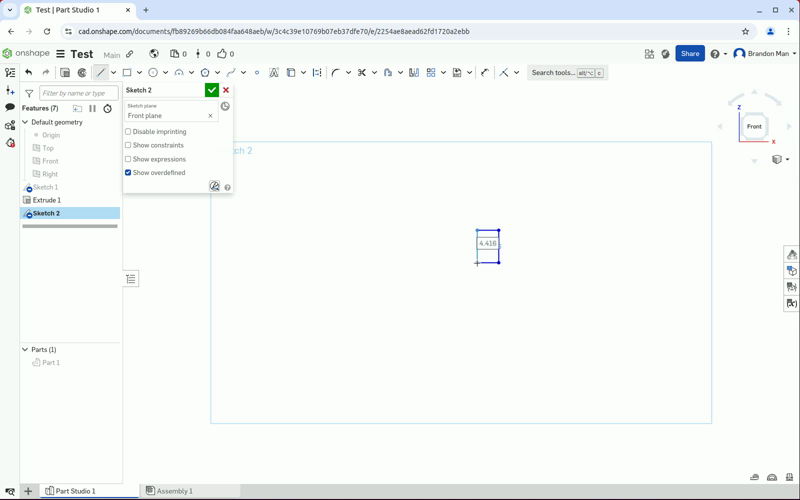
click(477, 262)
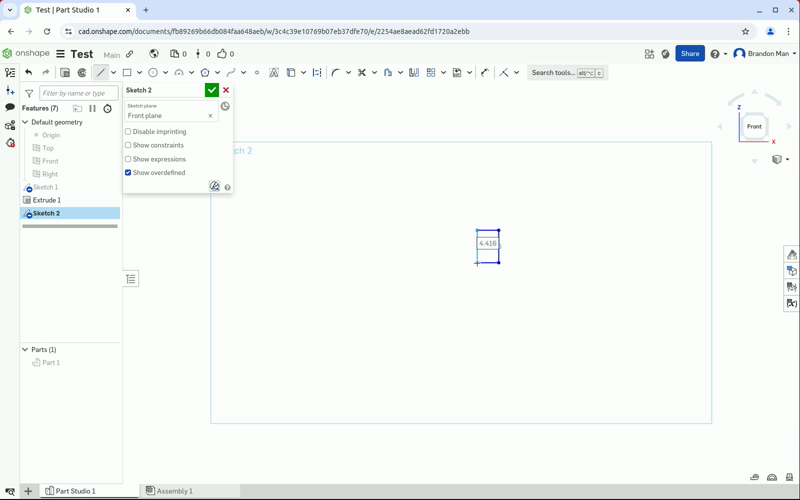
key(esc)
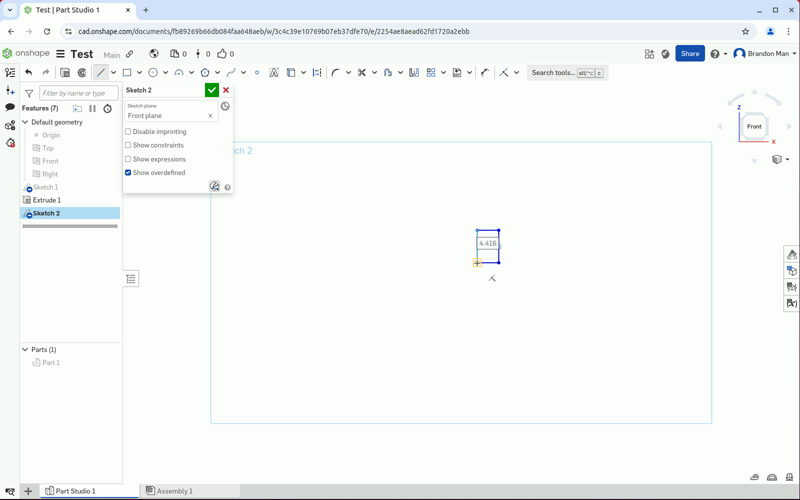
mouse_move(488, 260)
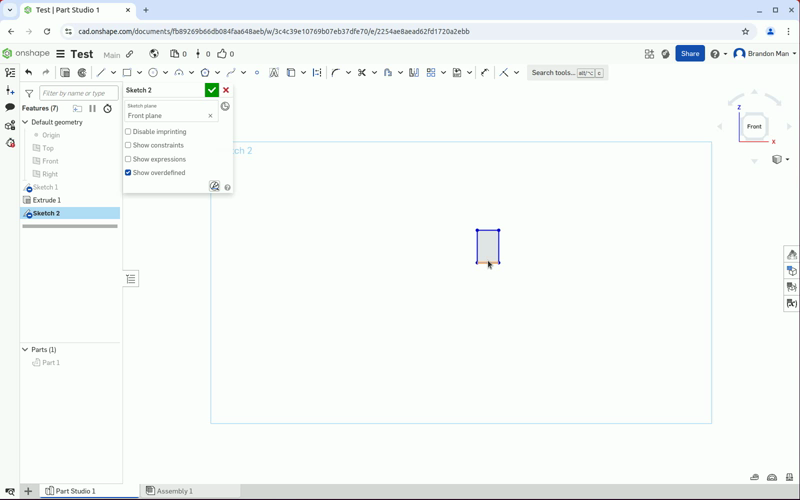
scroll(6)
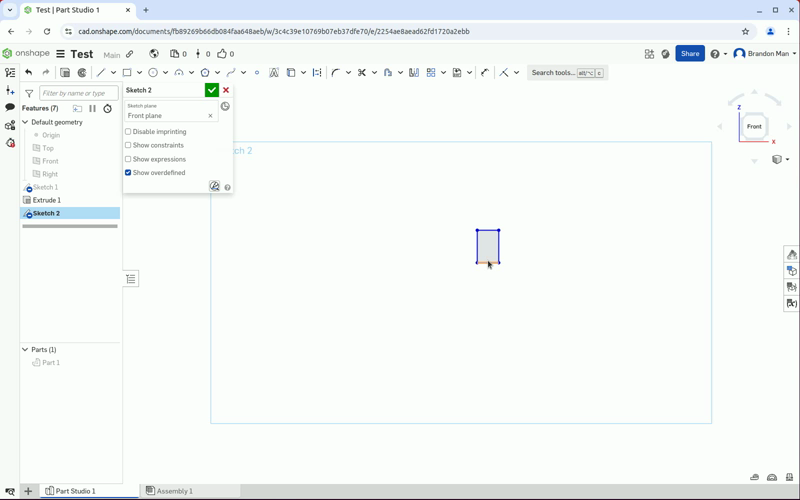
scroll(6)
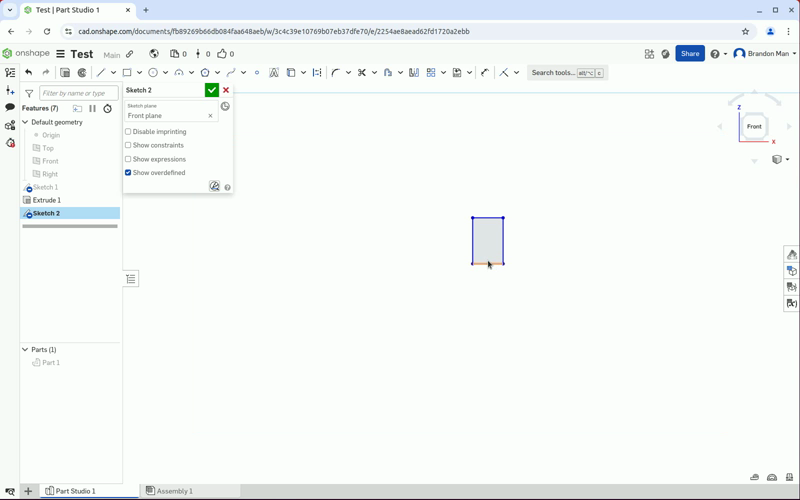
scroll(6)
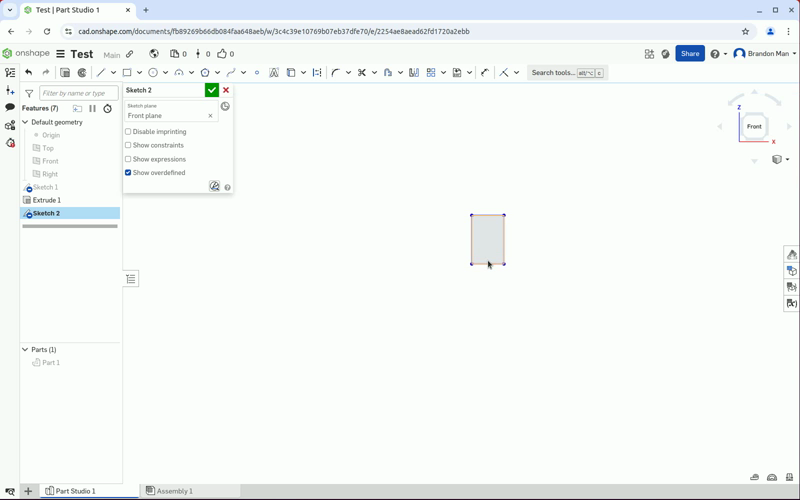
scroll(6)
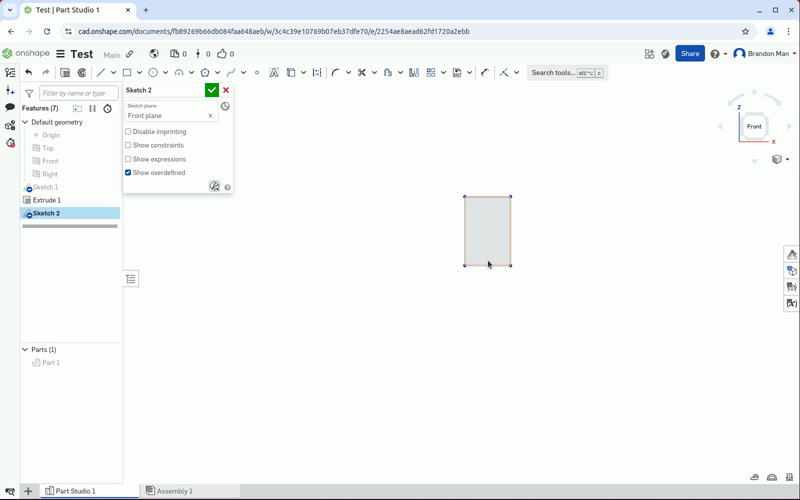
scroll(6)
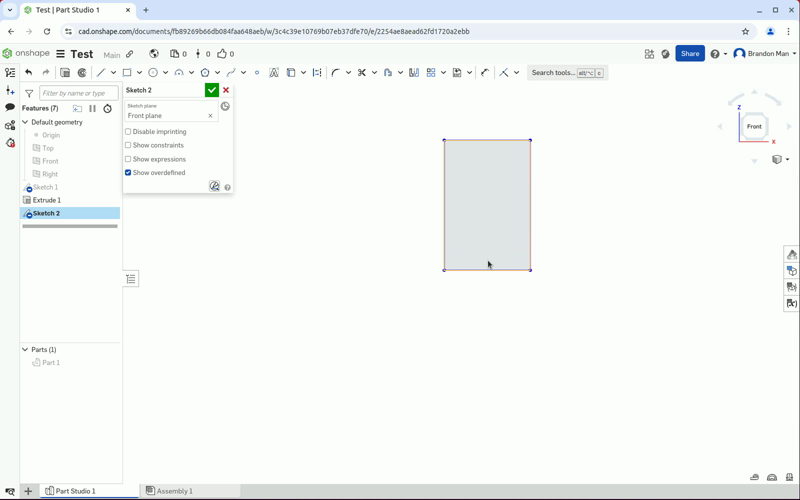
scroll(6)
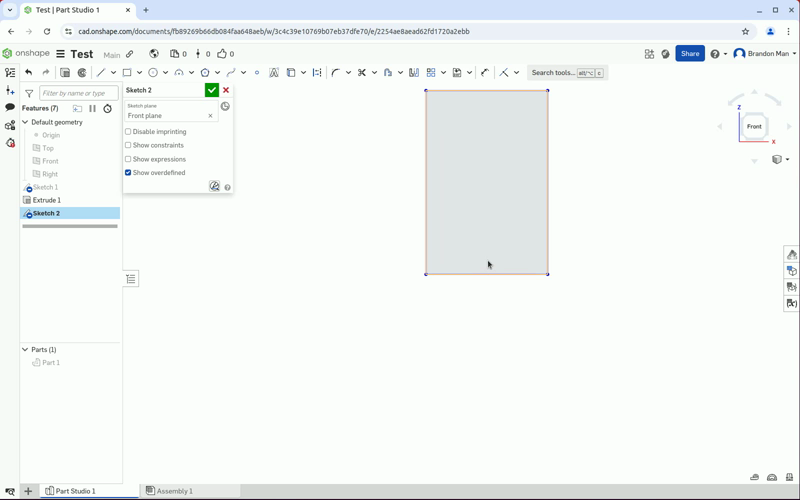
scroll(6)
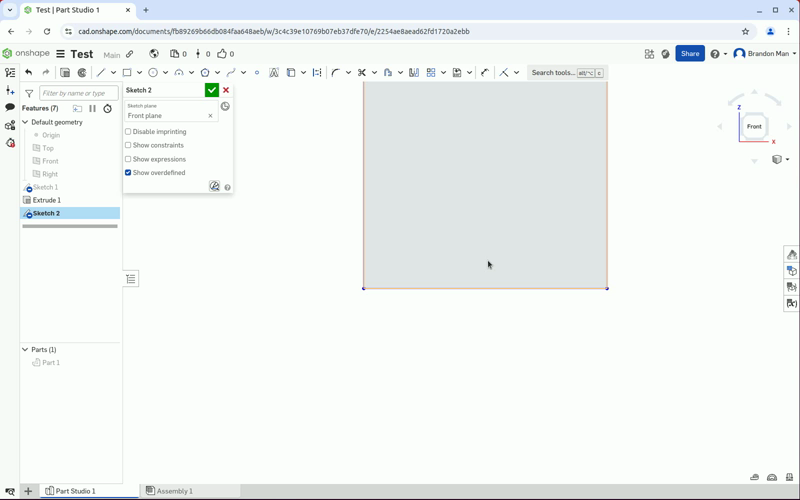
click(488, 260)
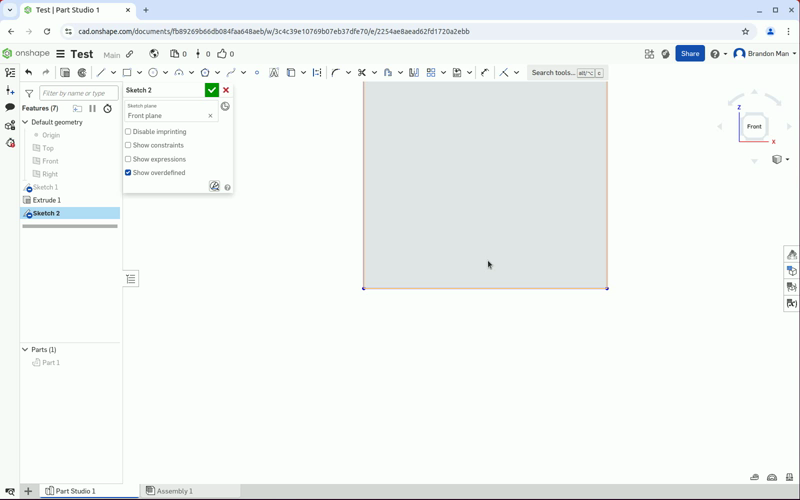
scroll(-6)
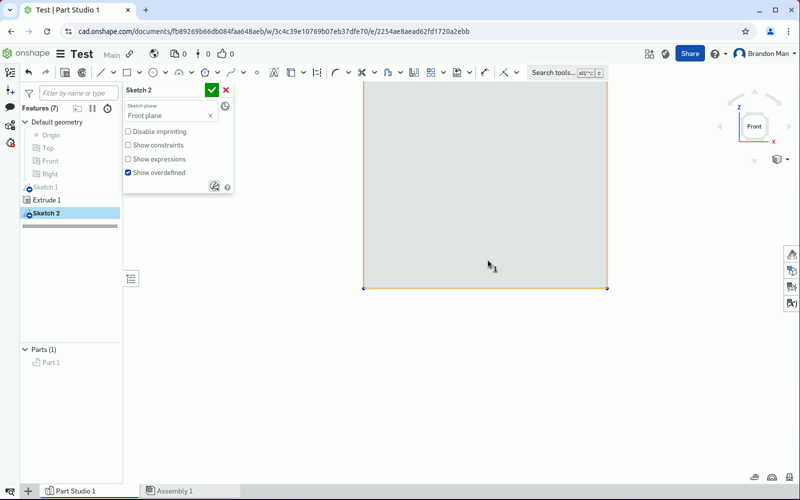
scroll(-6)
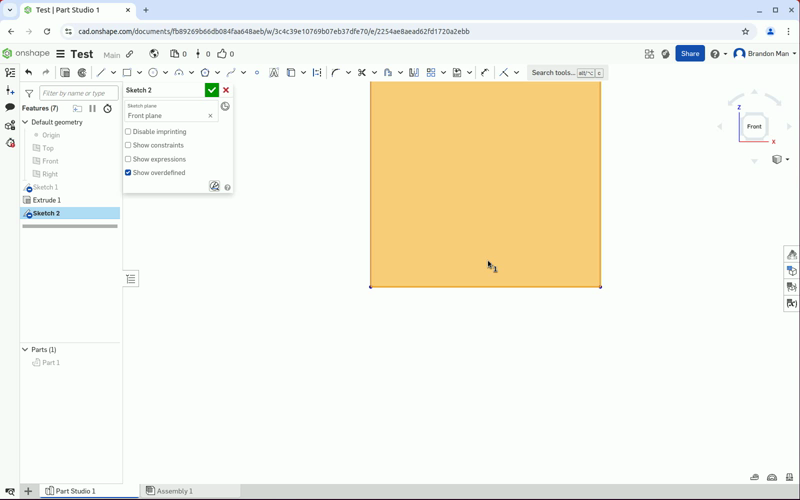
scroll(-6)
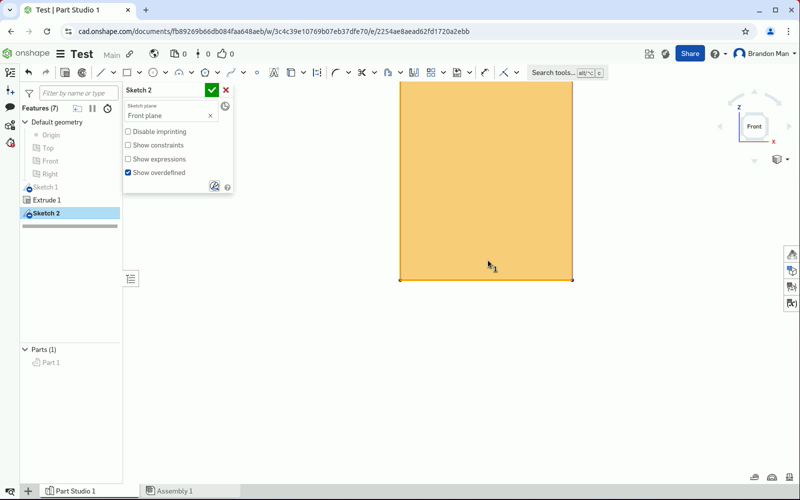
scroll(-6)
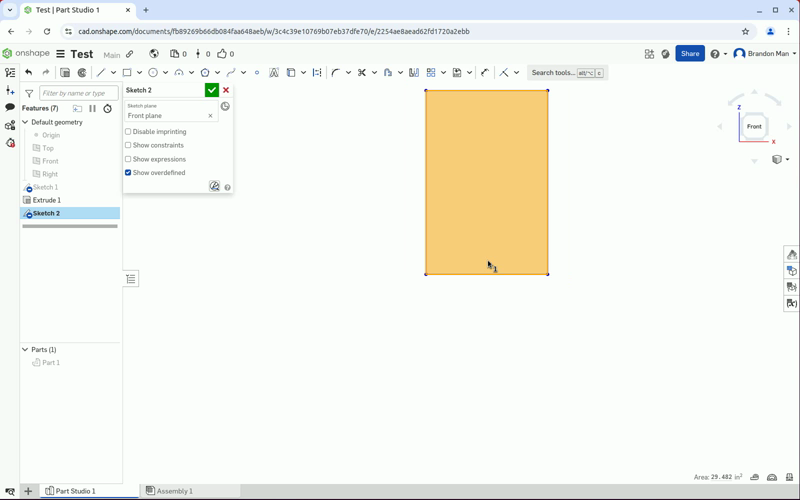
scroll(-6)
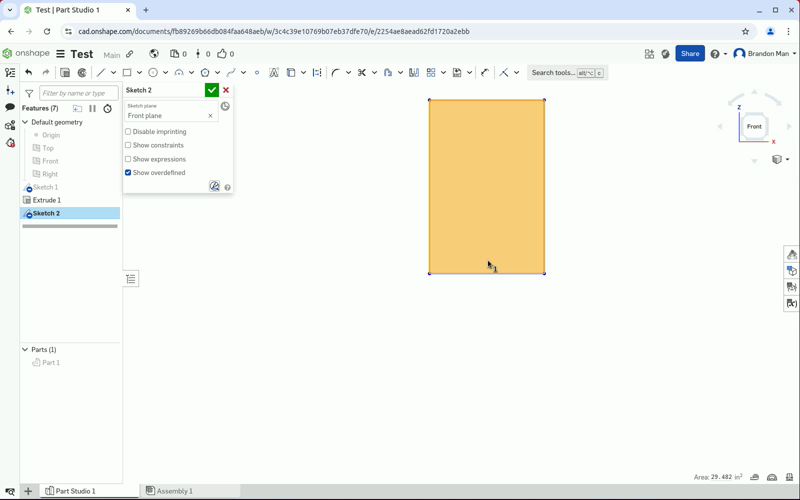
scroll(-6)
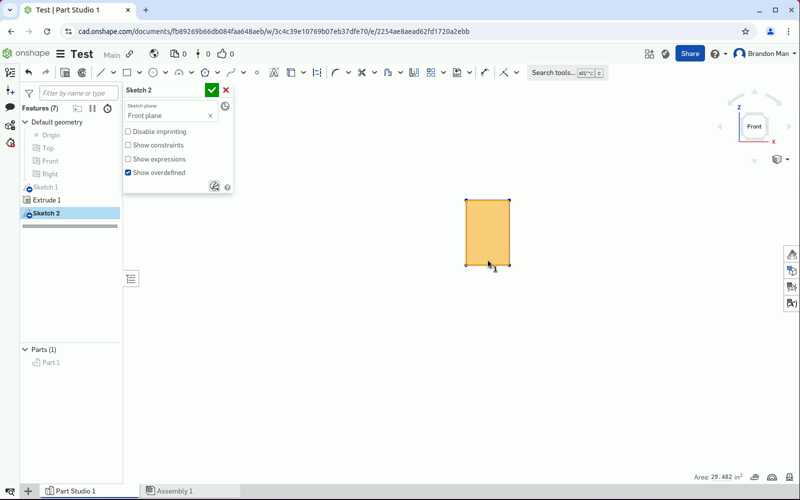
scroll(-6)
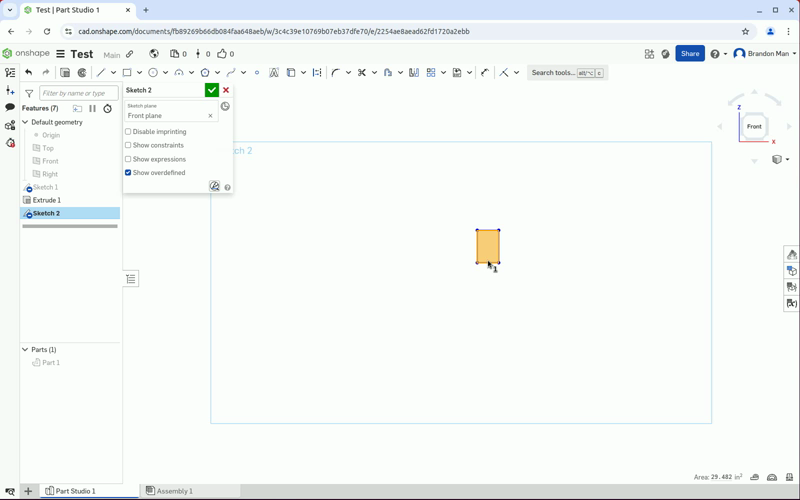
mouse_move(73, 352)
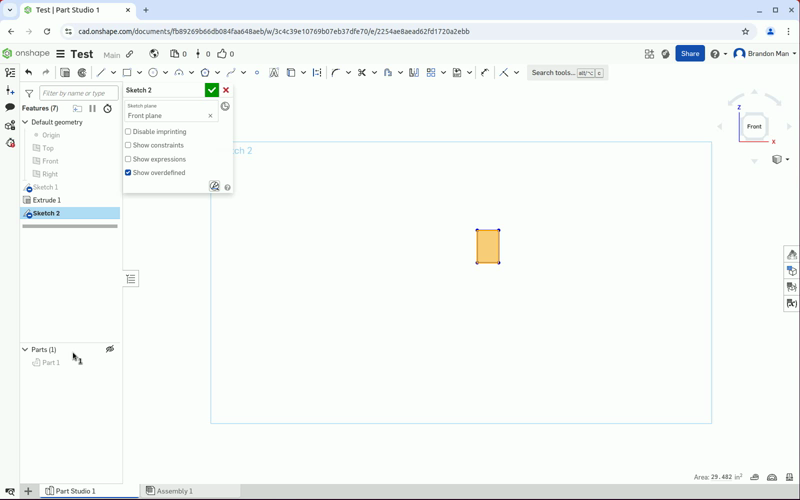
key(shift+y)
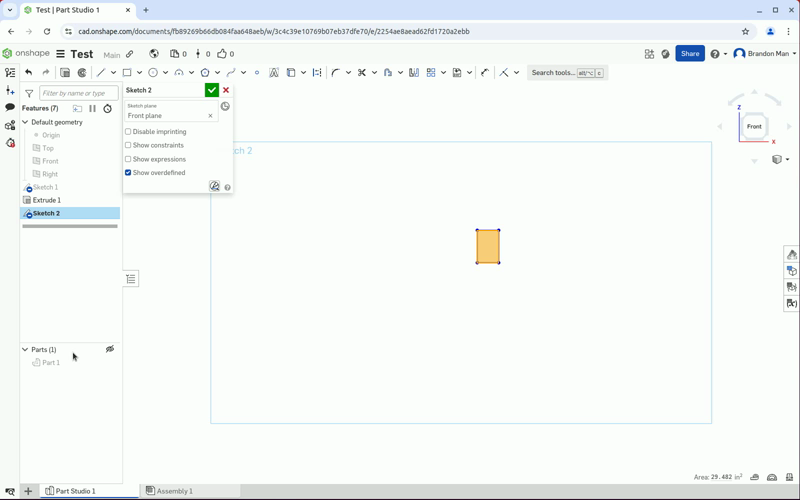
key(shift+e)
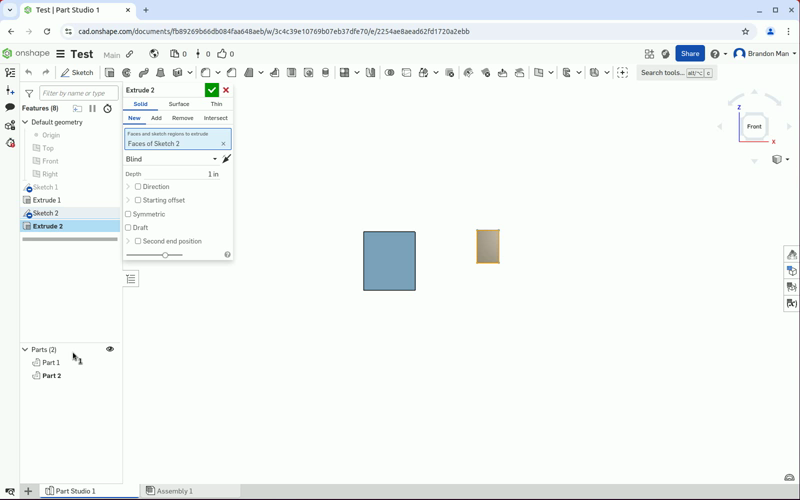
mouse_move(143, 106)
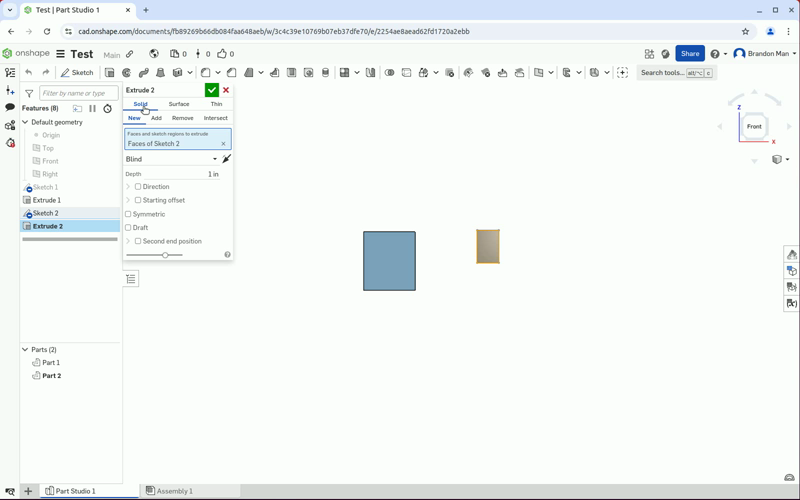
click(143, 106)
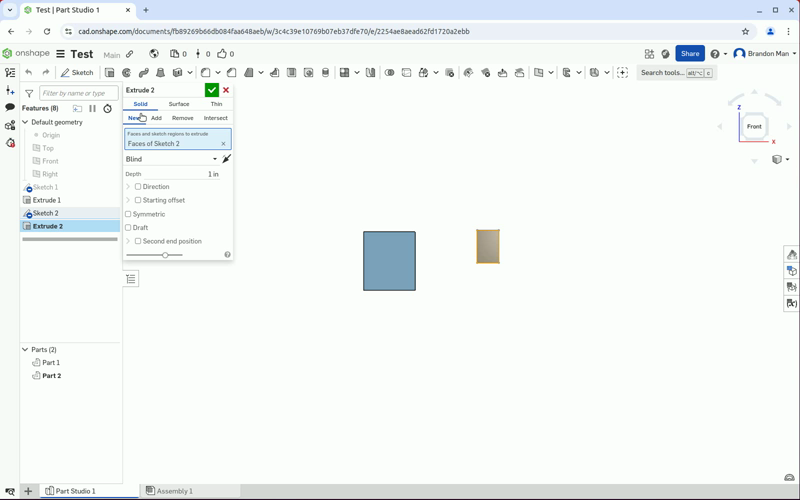
mouse_move(137, 120)
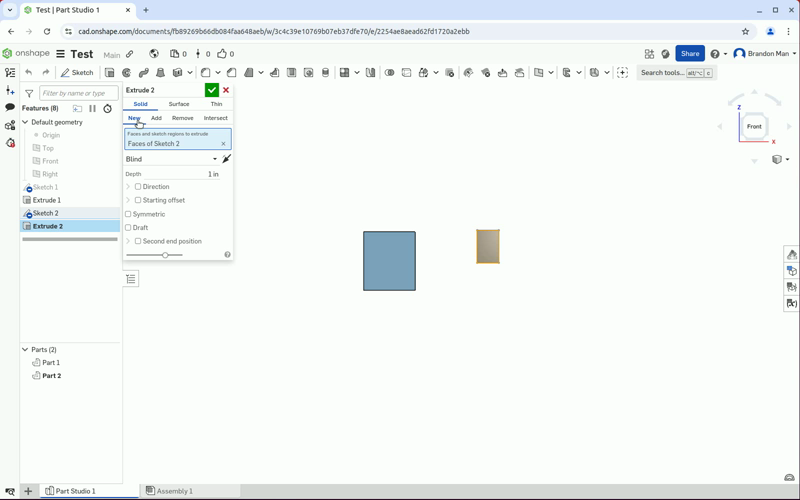
click(137, 120)
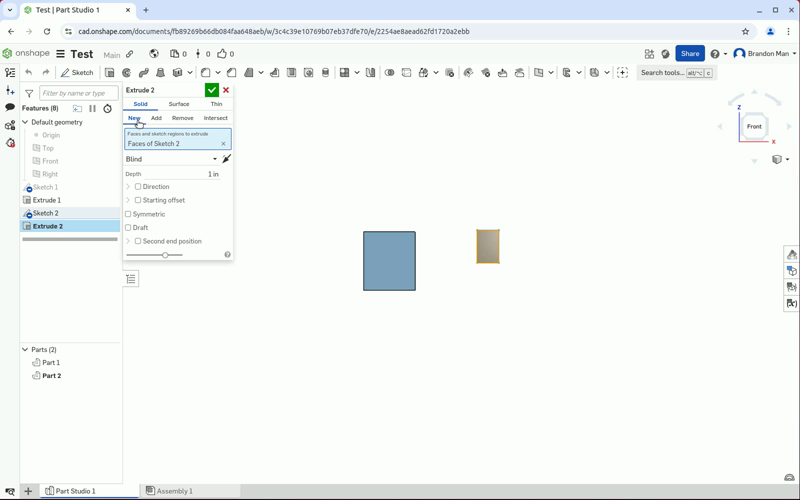
key(tab, 4)
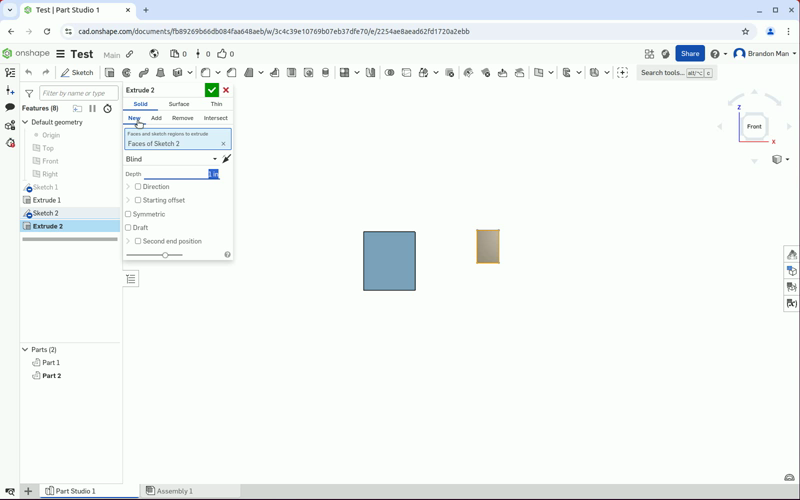
text(5.777)
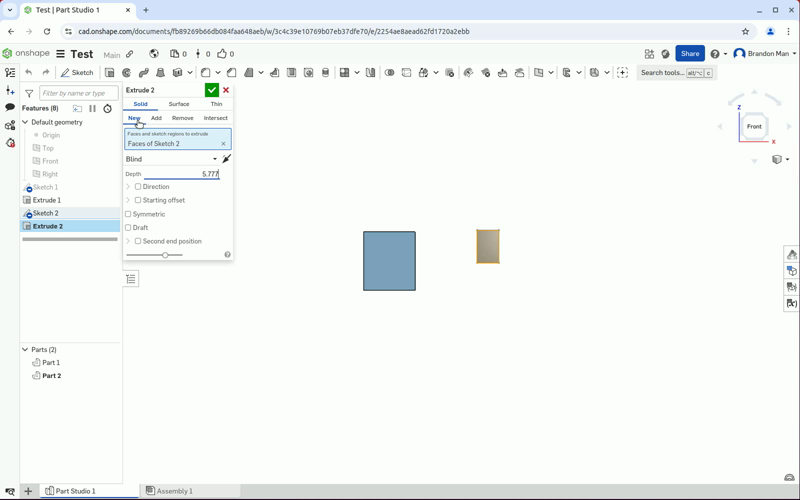
key(enter)
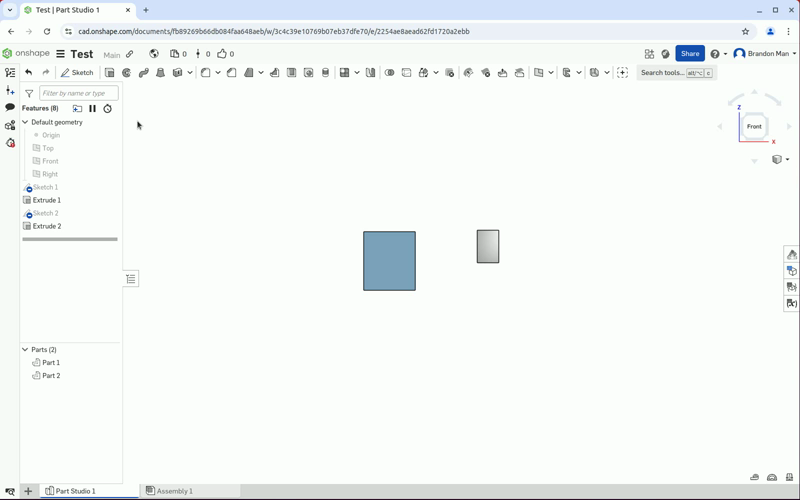
key(shift+h)
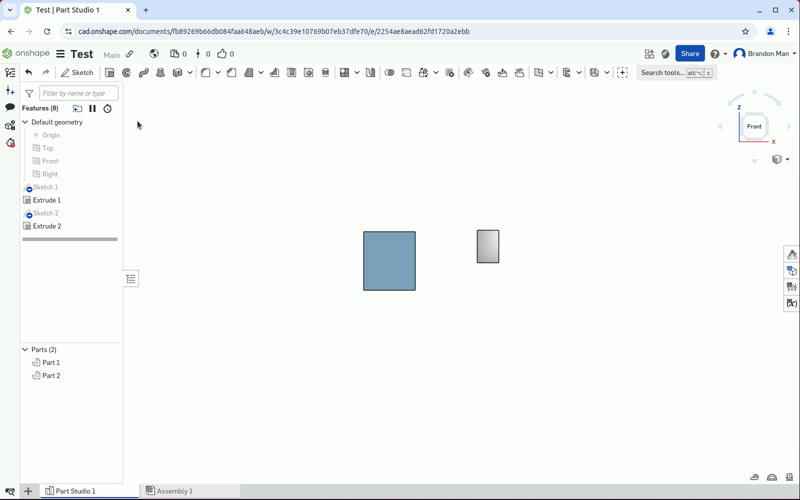
key(shift+h)
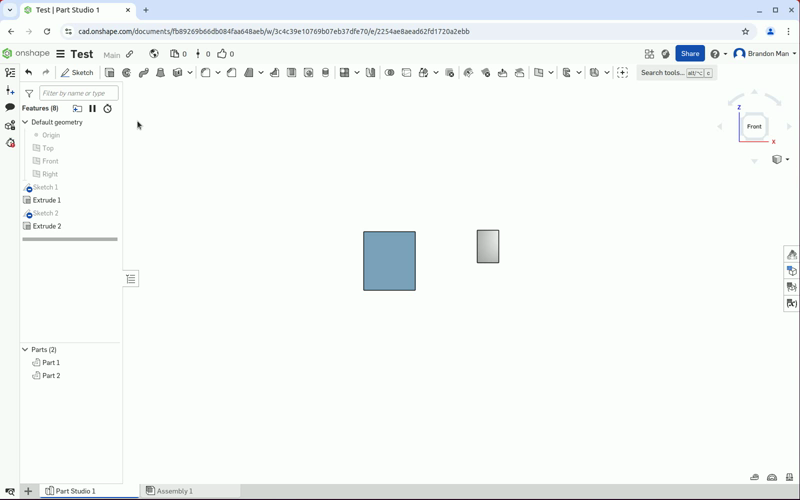
mouse_move(73, 189)
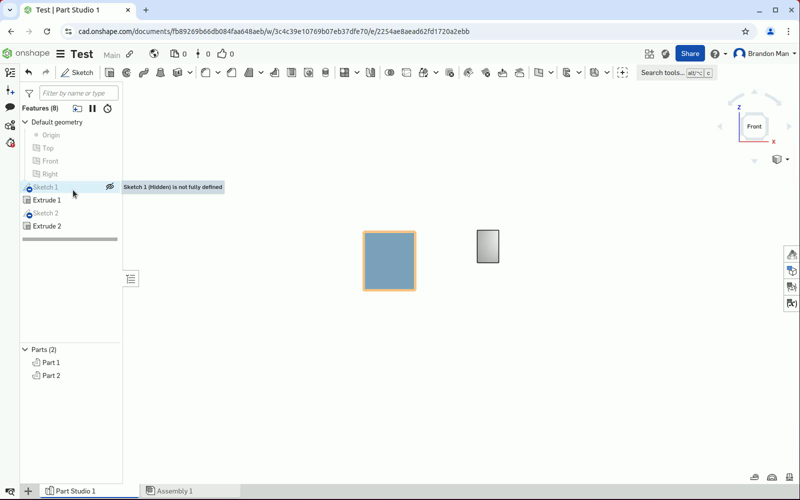
click(73, 189)
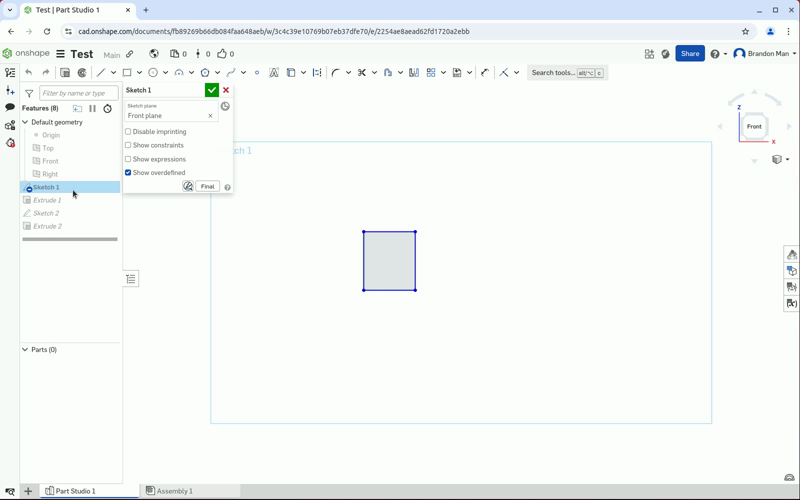
mouse_move(229, 92)
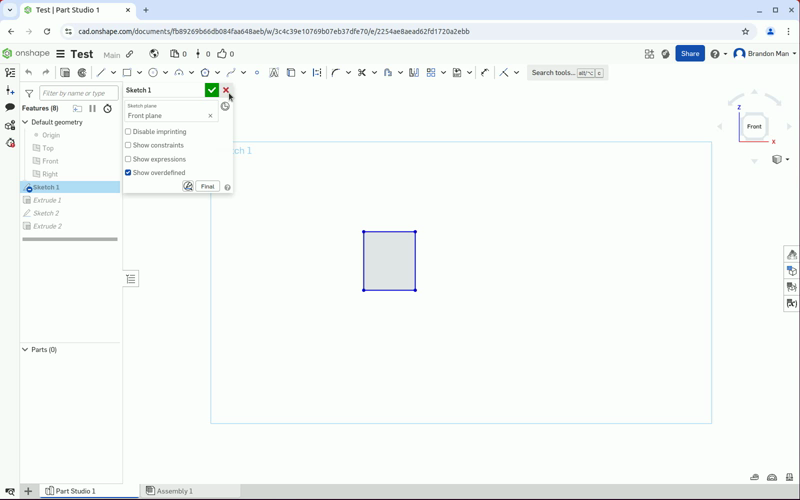
click(229, 92)
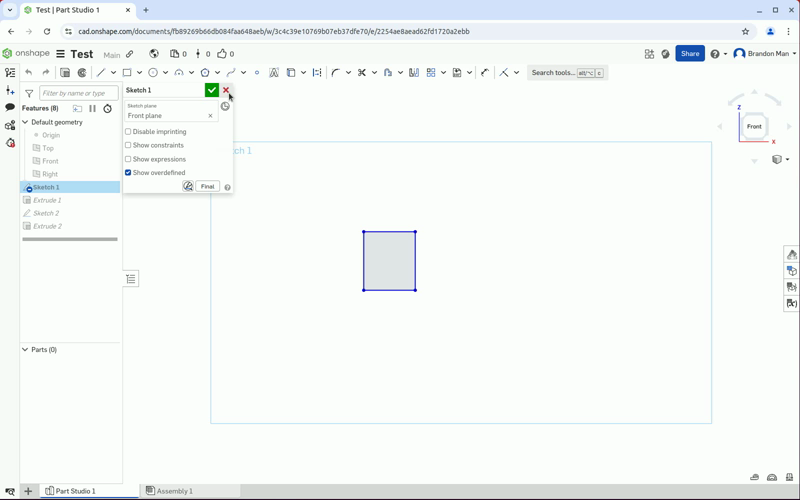
key(shift+s)
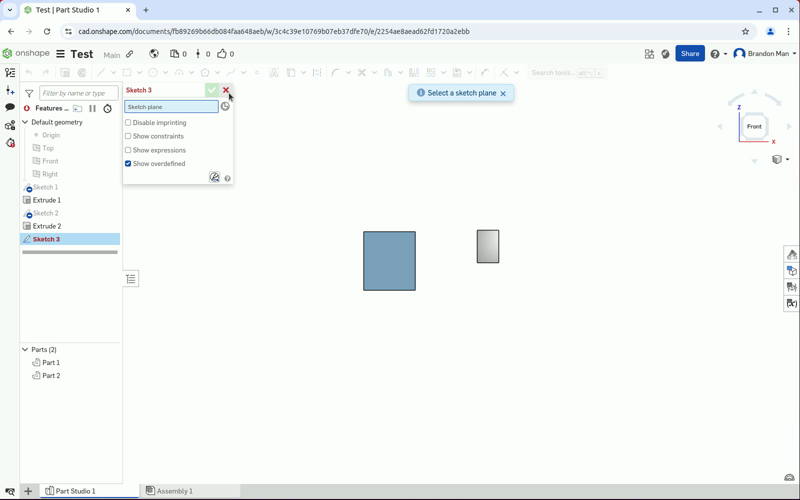
mouse_move(73, 163)
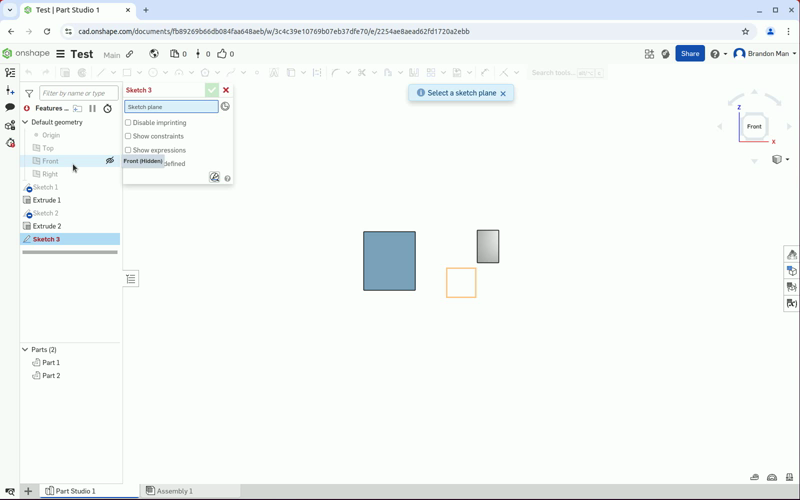
click(73, 163)
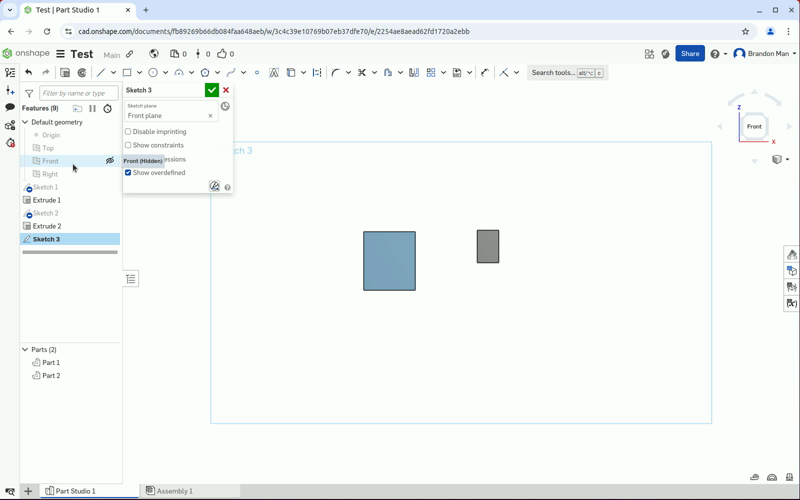
mouse_move(73, 352)
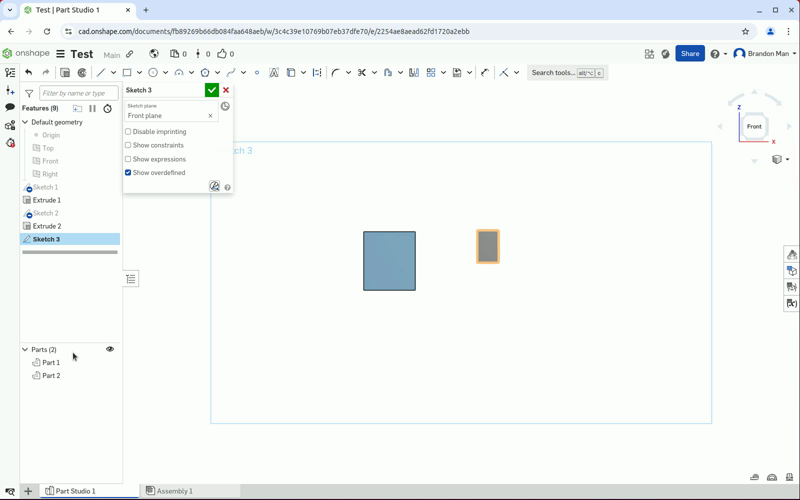
key(y)
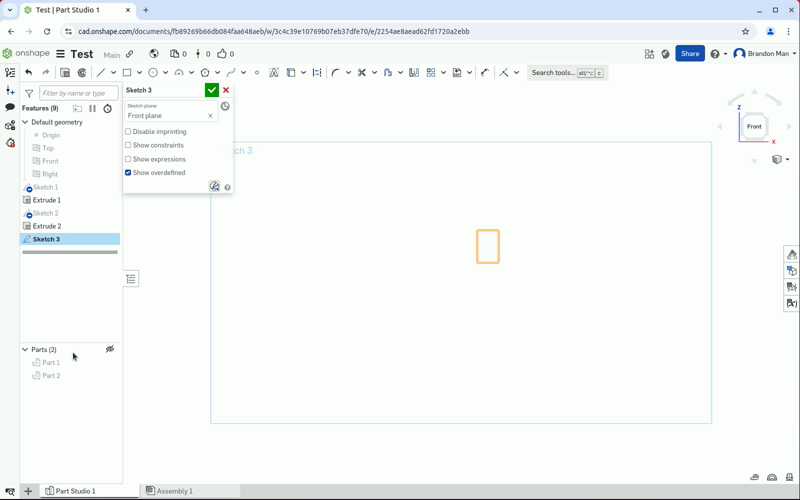
key(l)
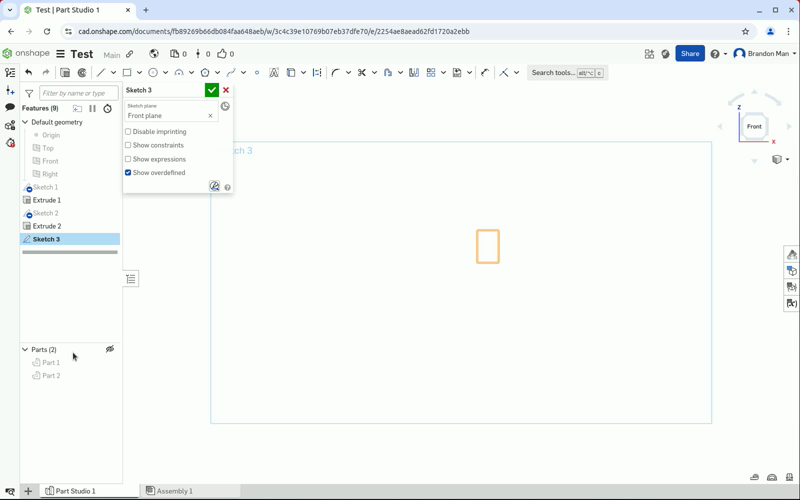
key_down(shift)
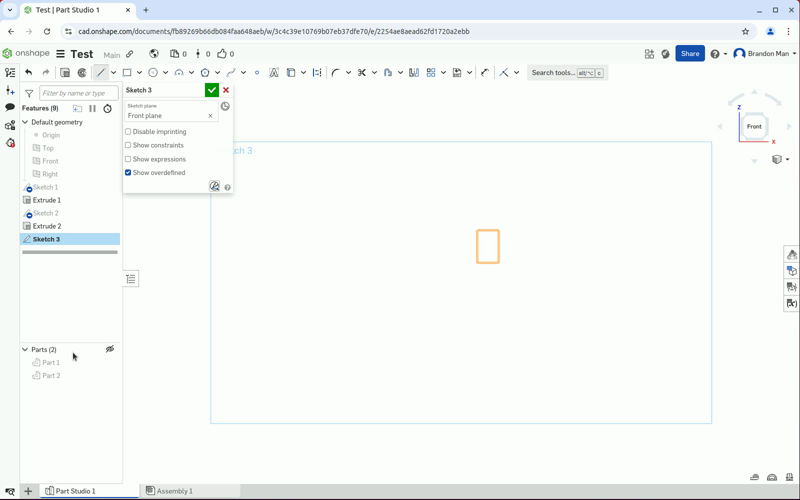
mouse_move(481, 210)
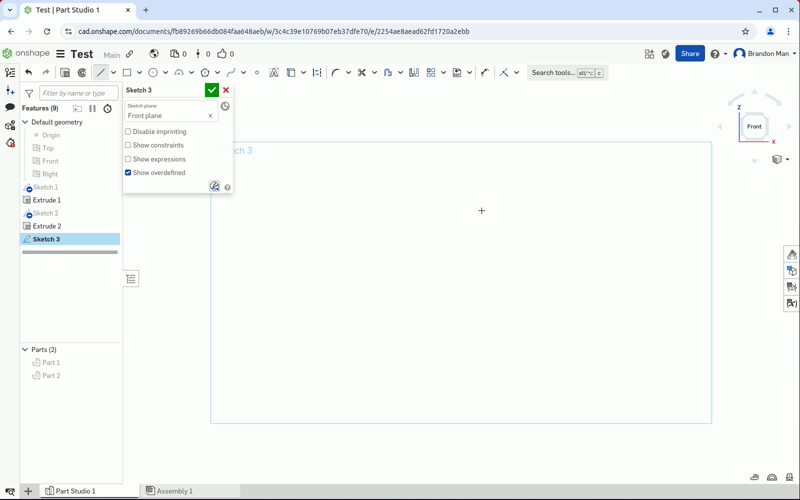
click(481, 210)
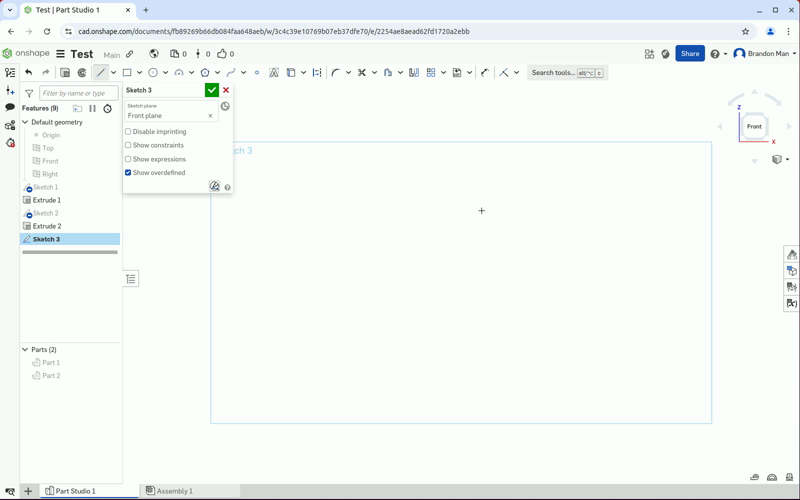
key_up(shift)
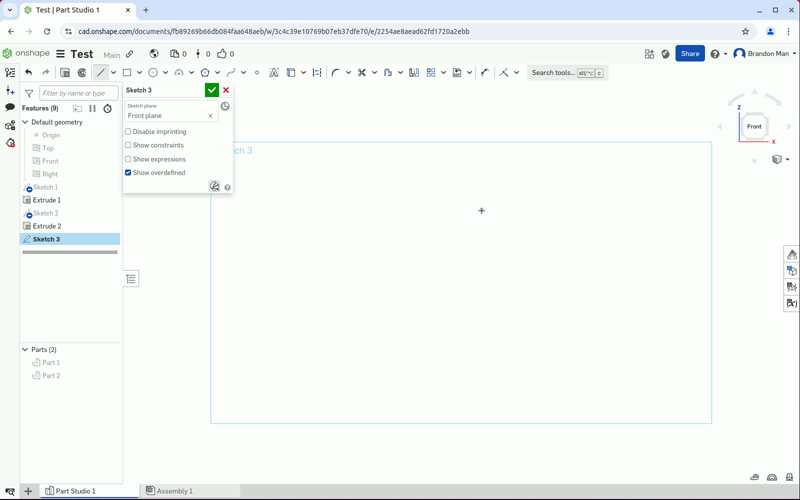
key_down(shift)
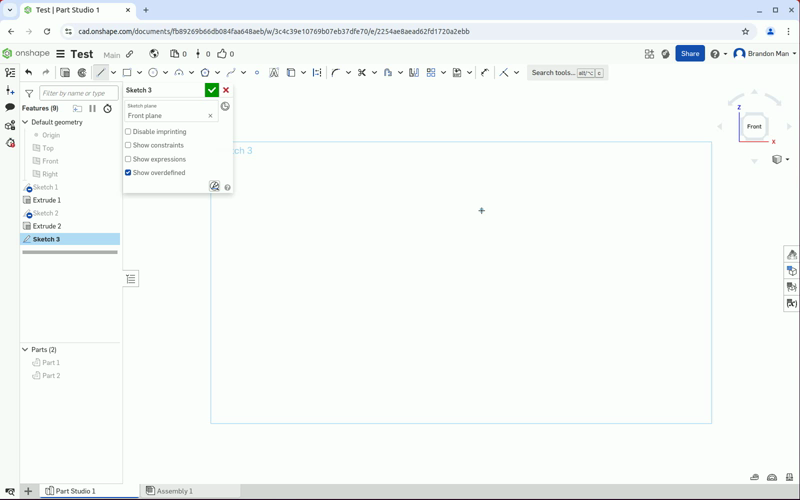
mouse_move(511, 210)
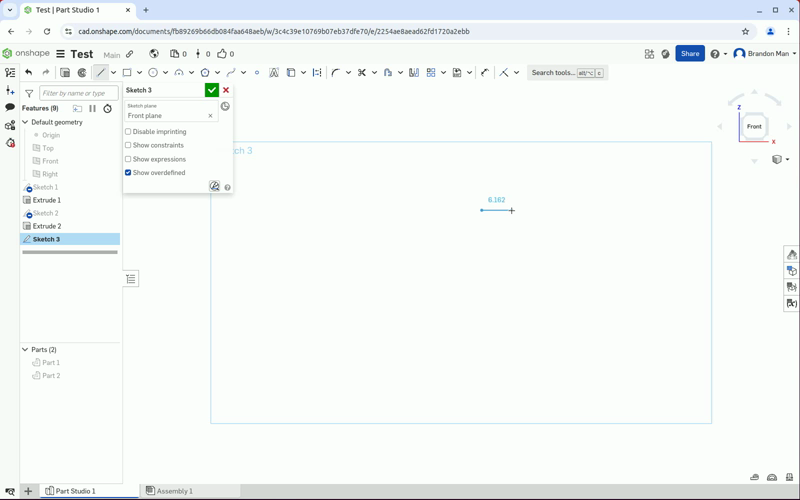
mouse_move(528, 210)
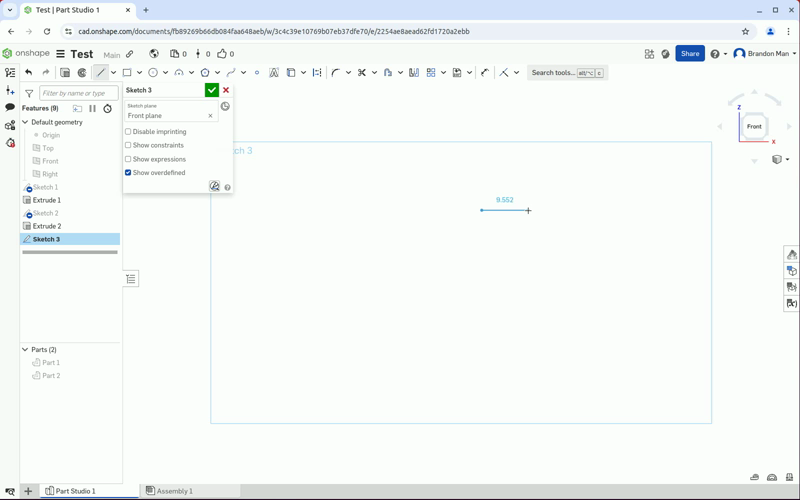
click(528, 210)
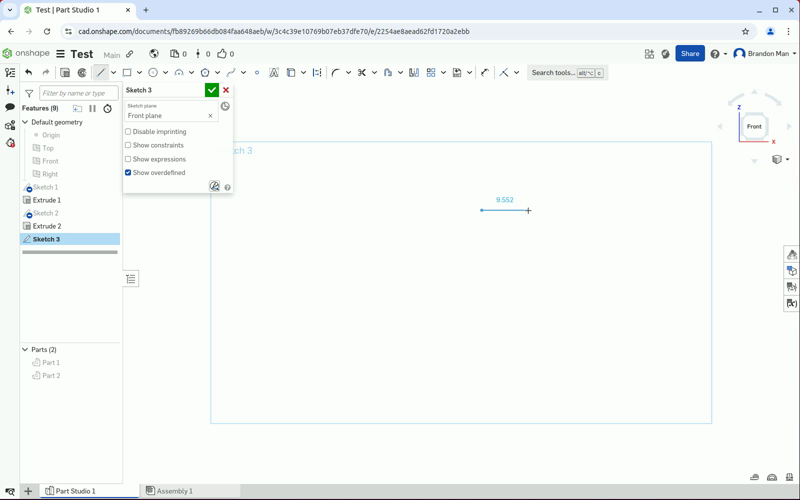
key_up(shift)
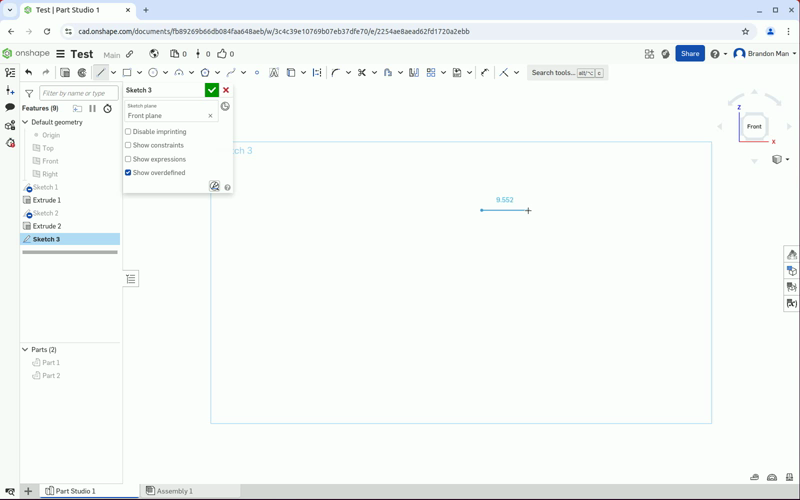
key_down(shift)
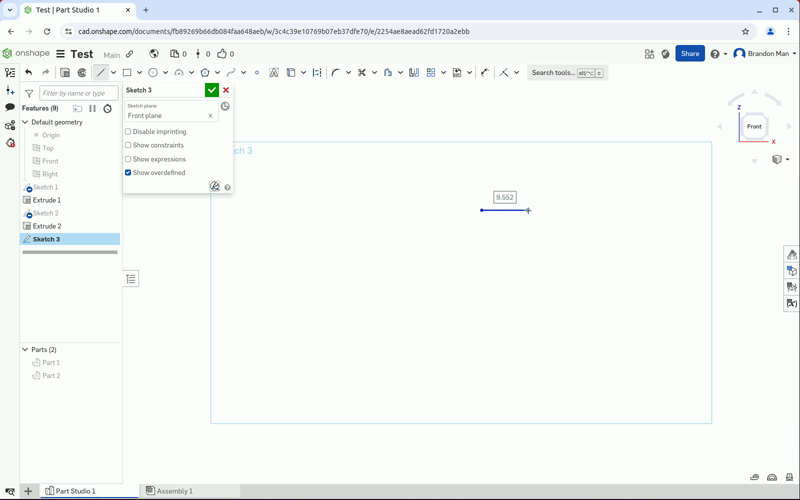
mouse_move(558, 210)
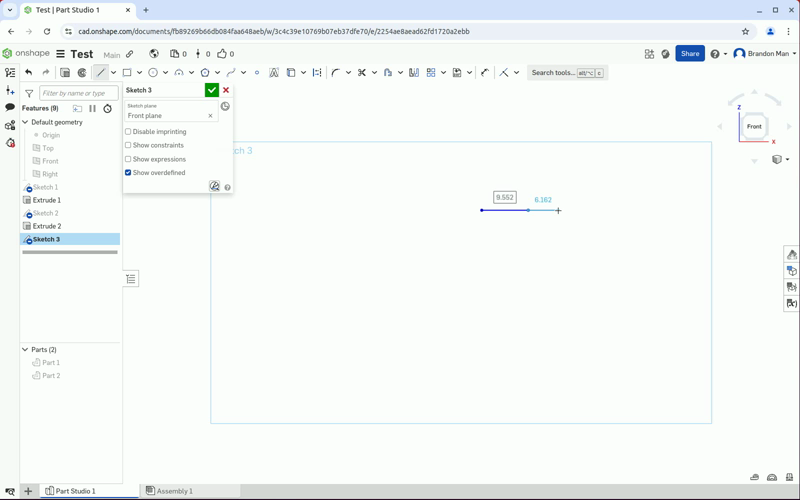
mouse_move(528, 179)
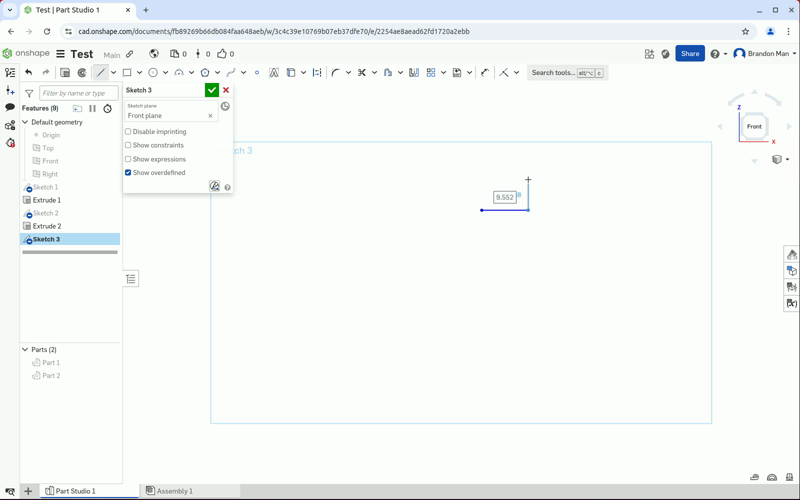
click(528, 179)
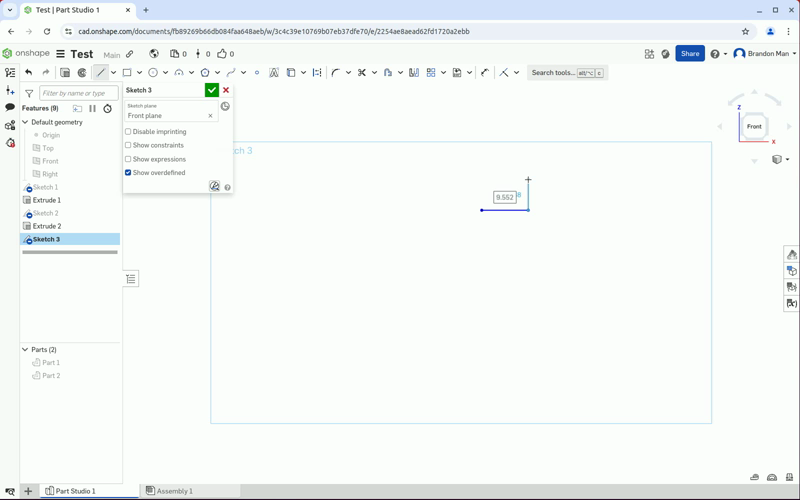
key_up(shift)
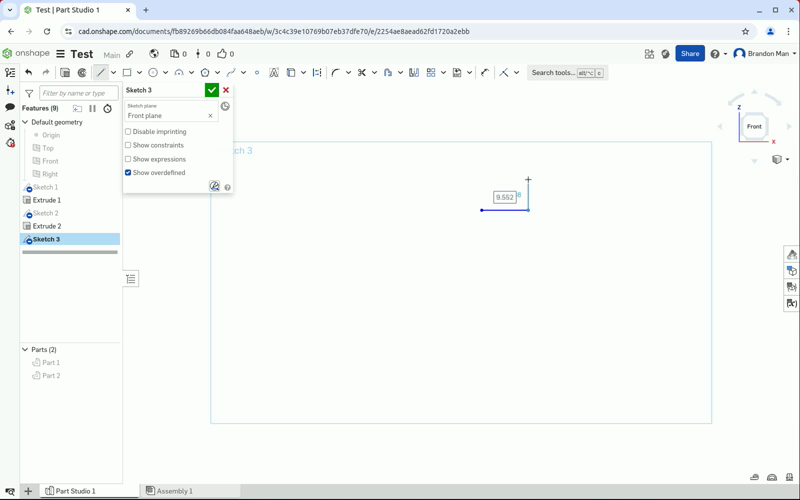
key_down(shift)
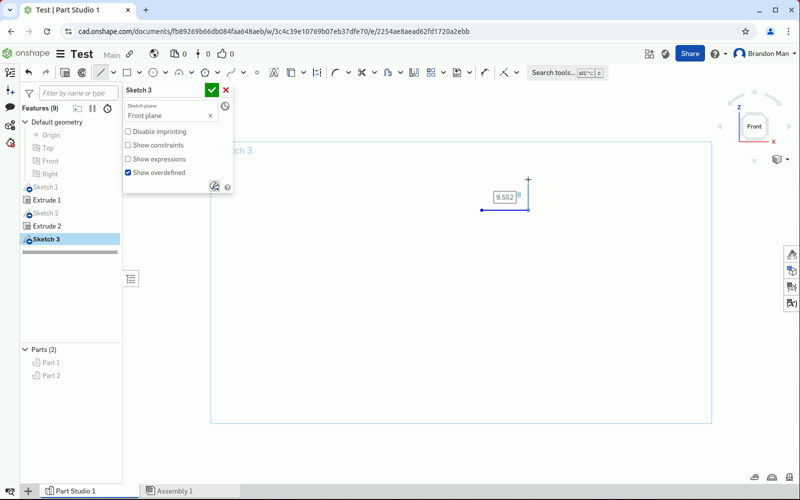
mouse_move(558, 179)
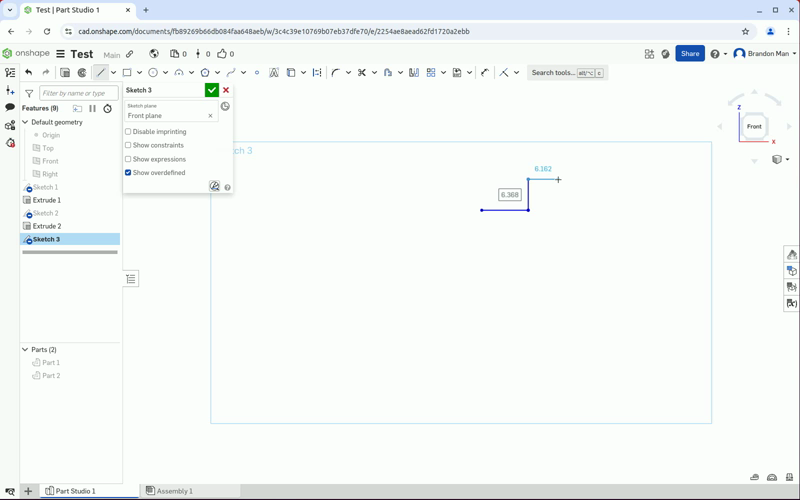
mouse_move(481, 179)
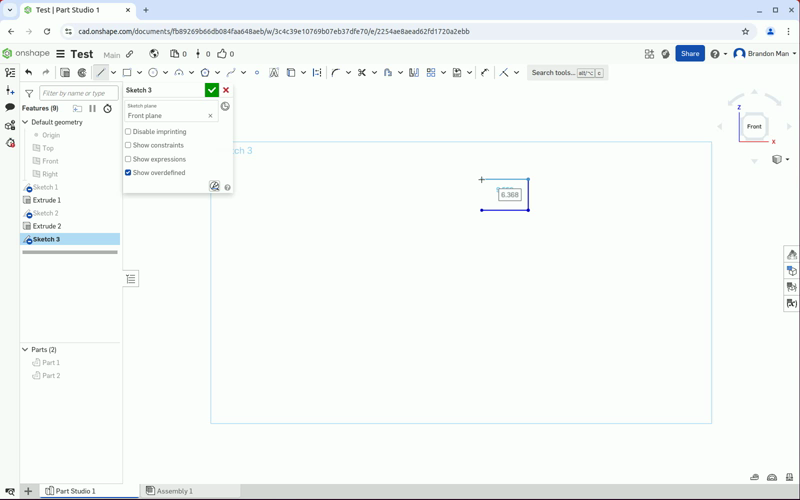
click(481, 179)
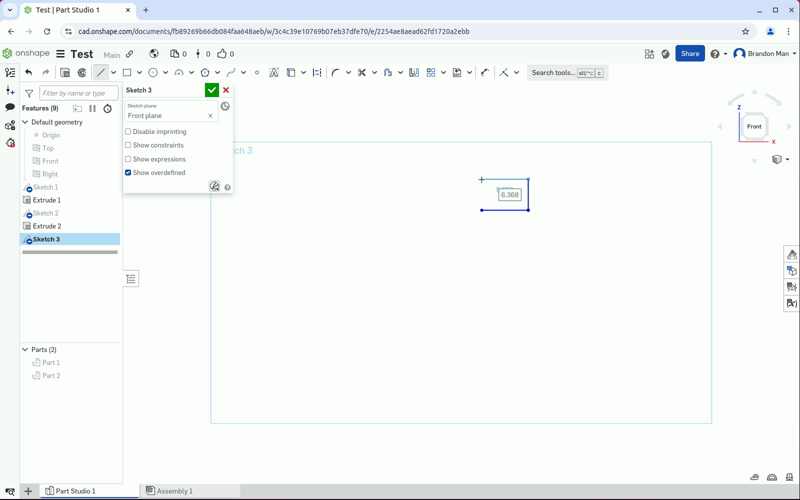
key_up(shift)
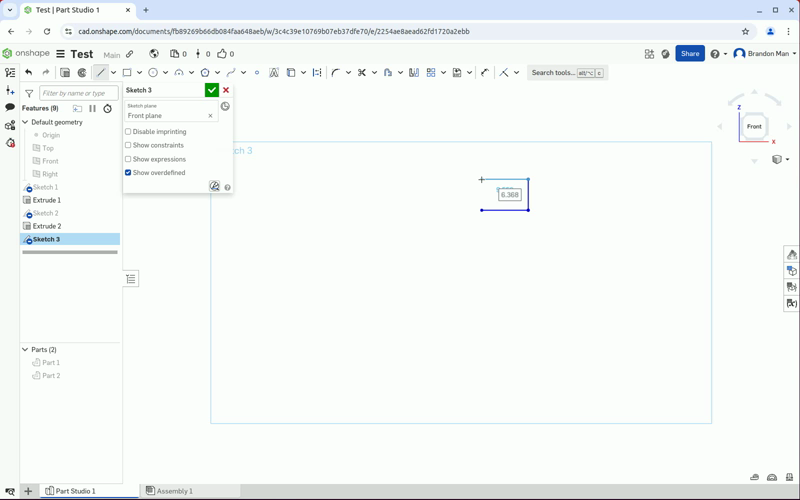
mouse_move(511, 179)
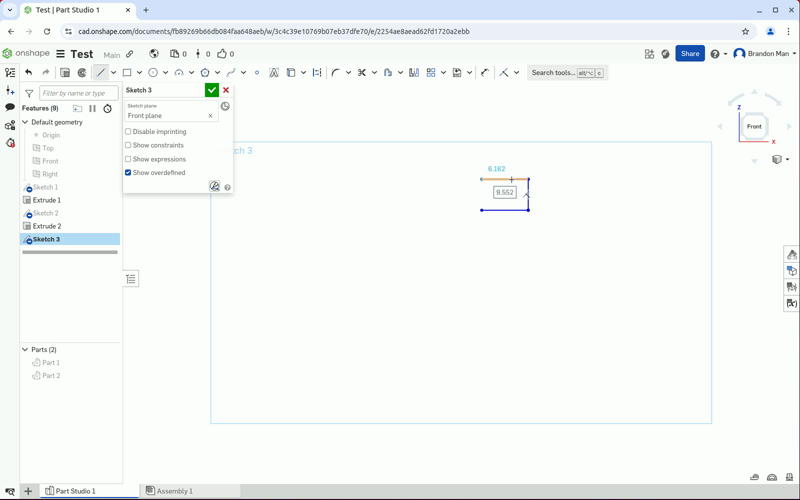
key_down(shift)
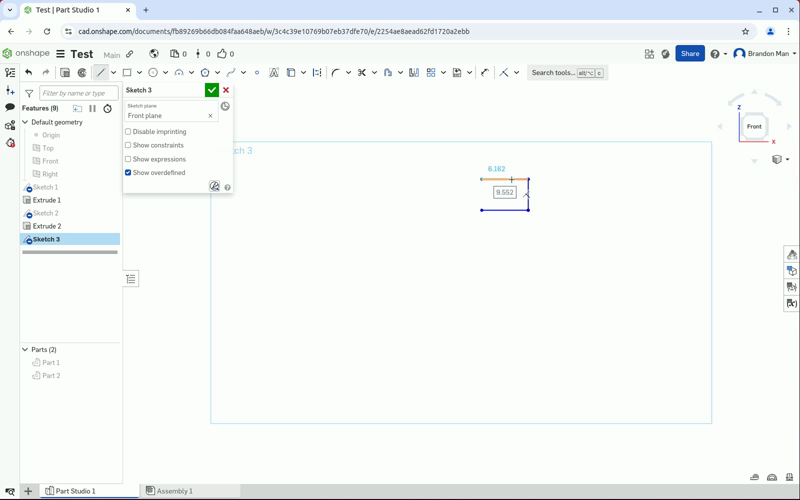
mouse_move(481, 210)
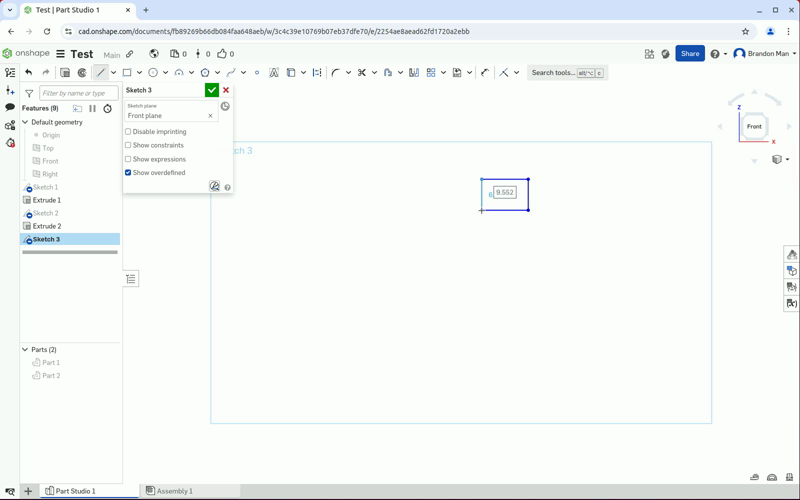
key_up(shift)
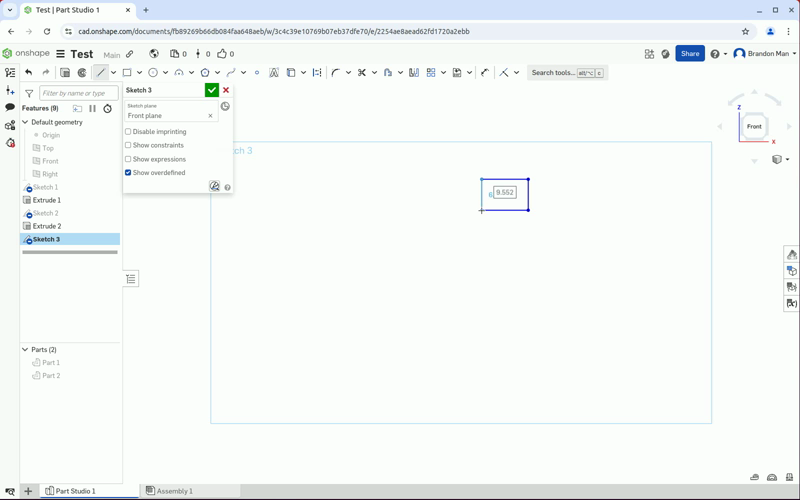
click(481, 210)
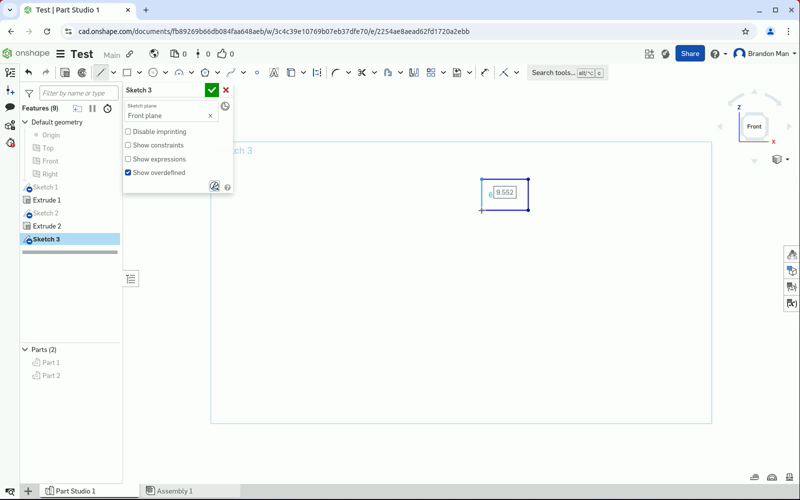
key(esc)
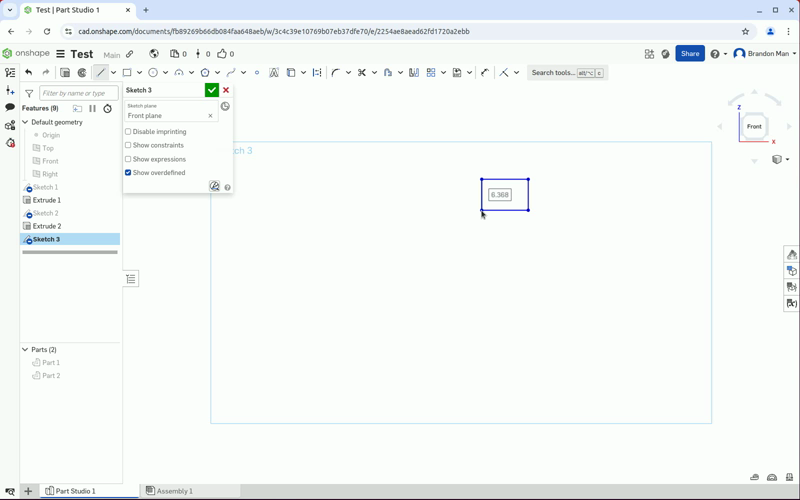
mouse_move(523, 199)
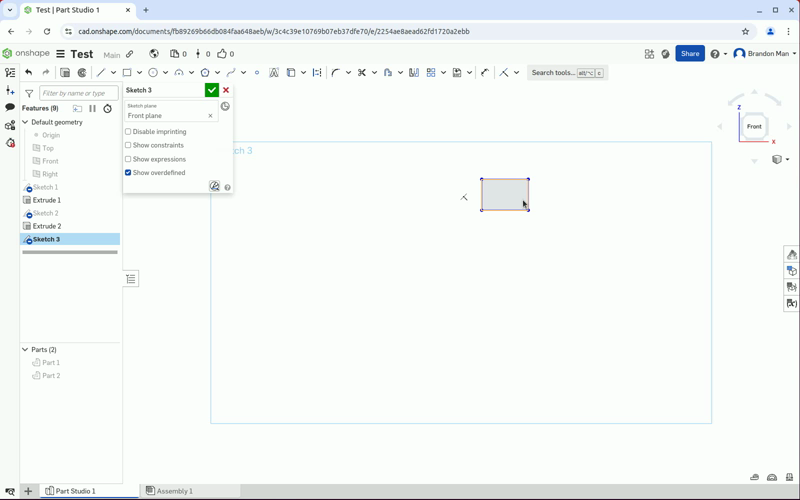
scroll(6)
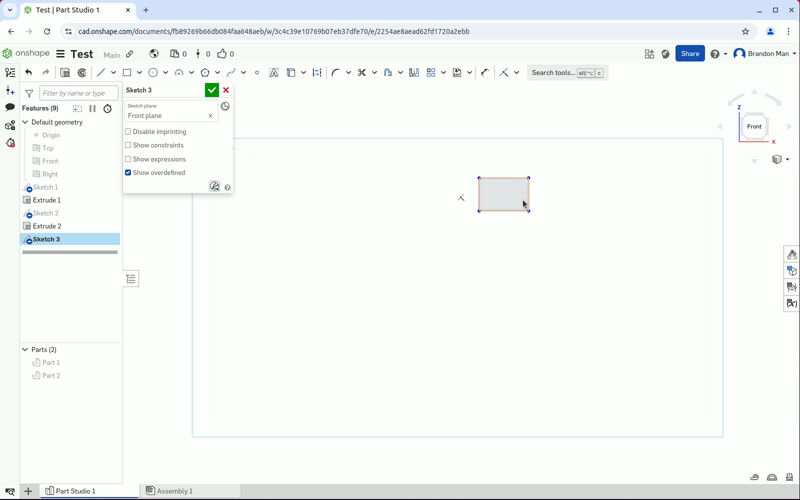
scroll(6)
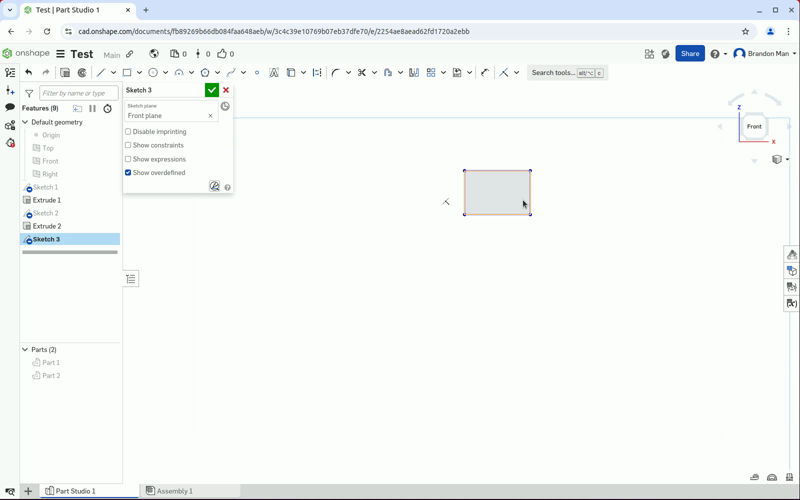
scroll(6)
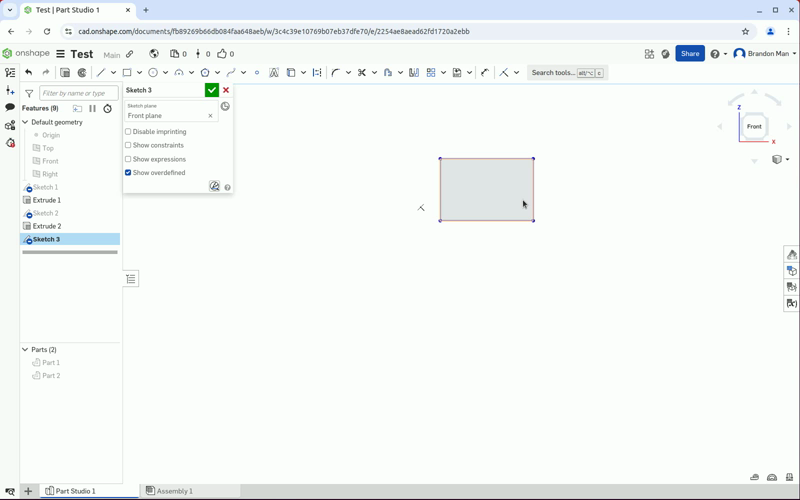
scroll(6)
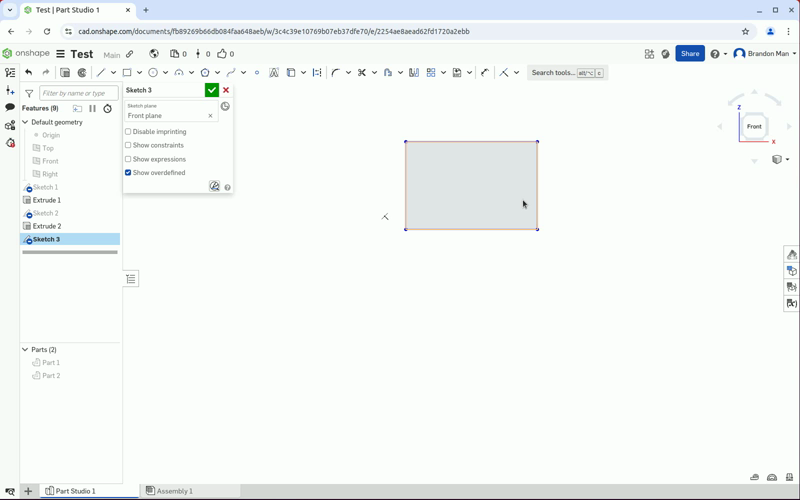
scroll(6)
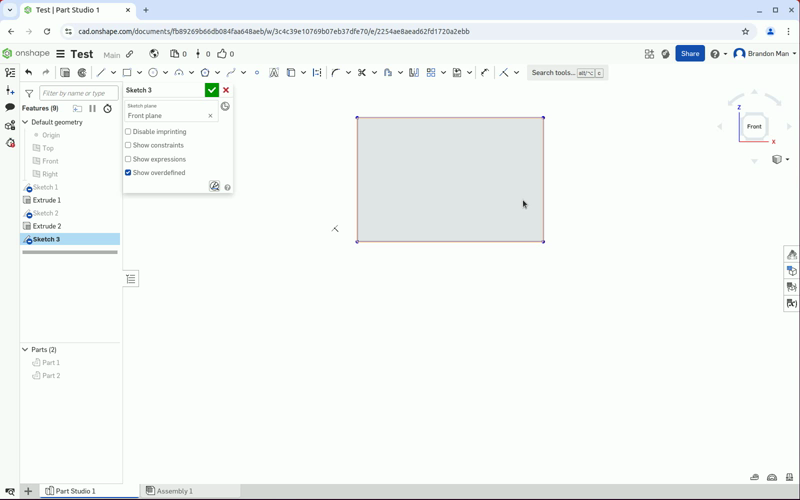
scroll(6)
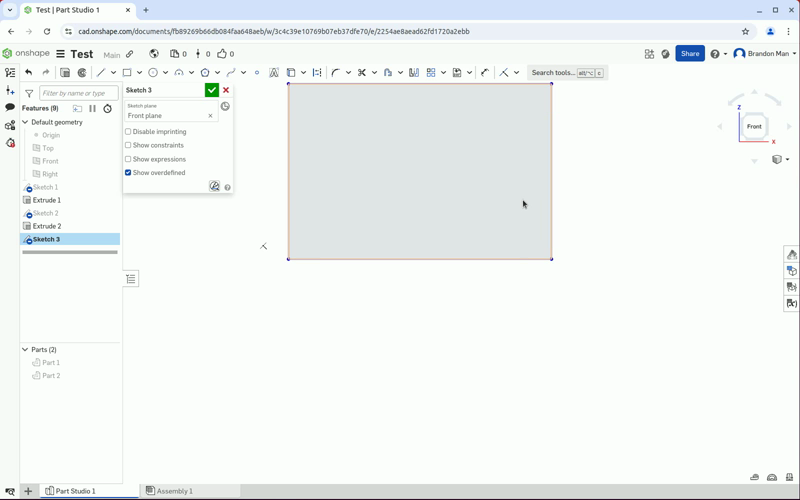
scroll(6)
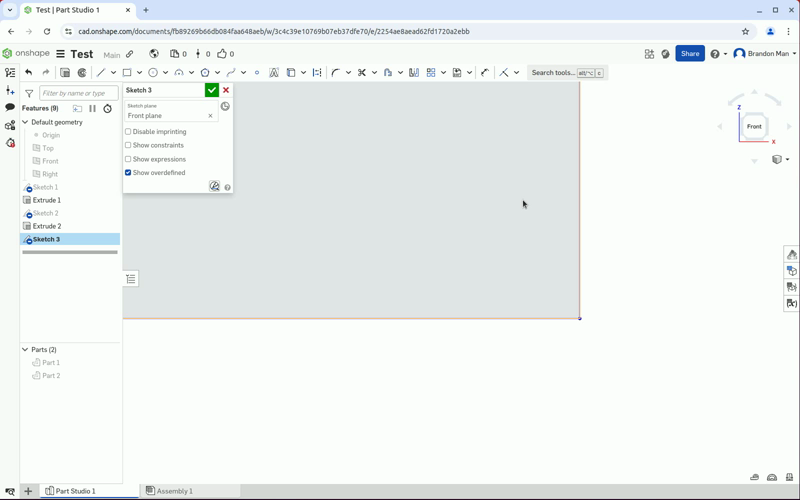
click(523, 199)
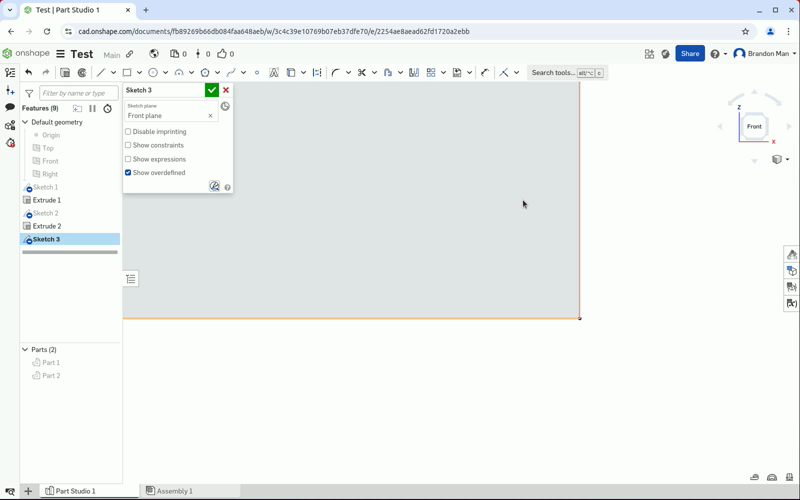
scroll(-6)
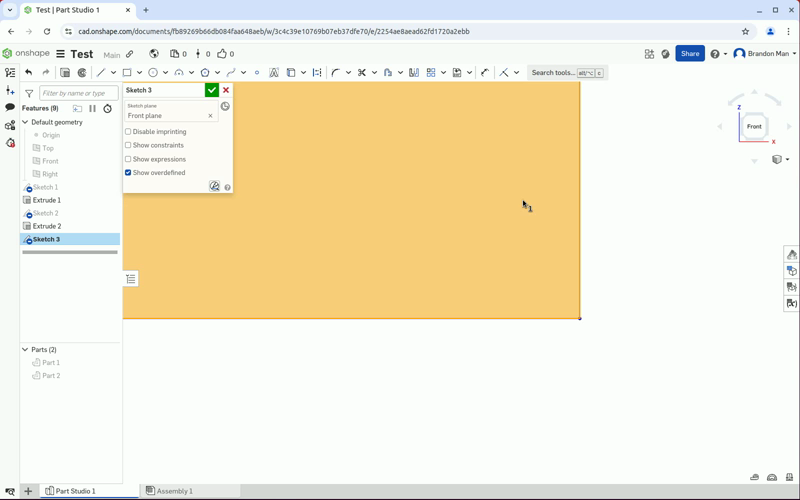
scroll(-6)
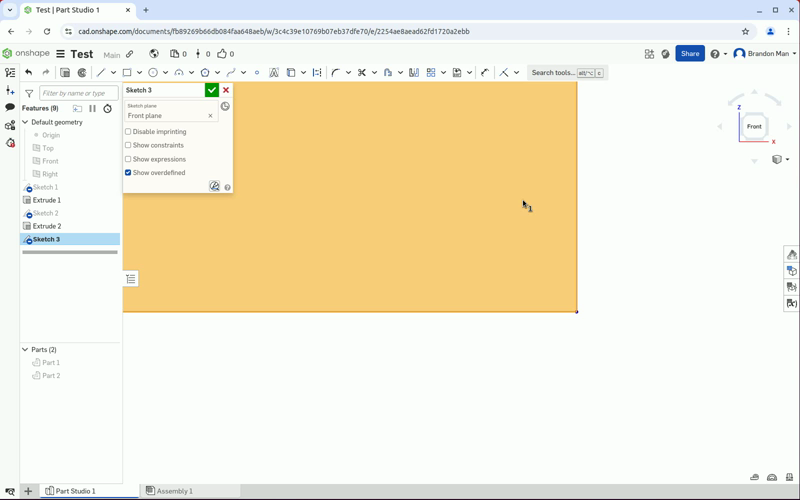
scroll(-6)
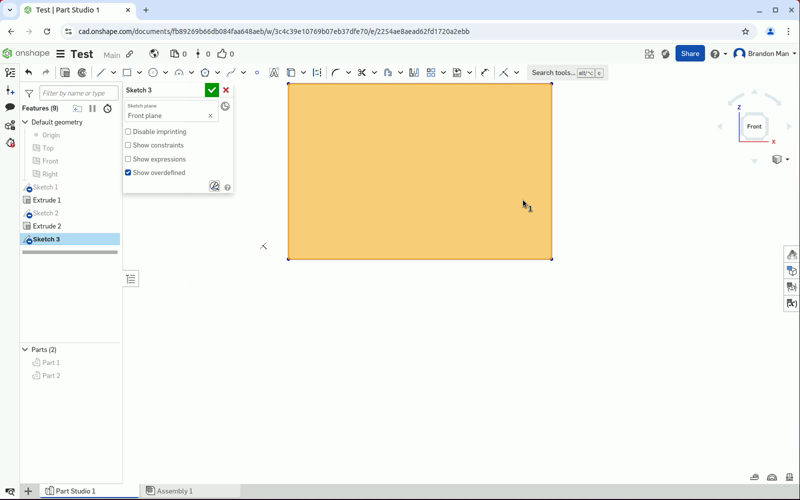
scroll(-6)
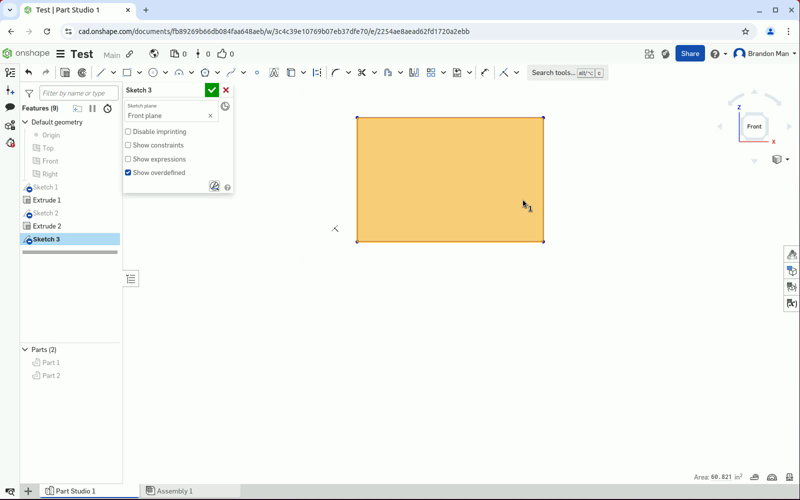
scroll(-6)
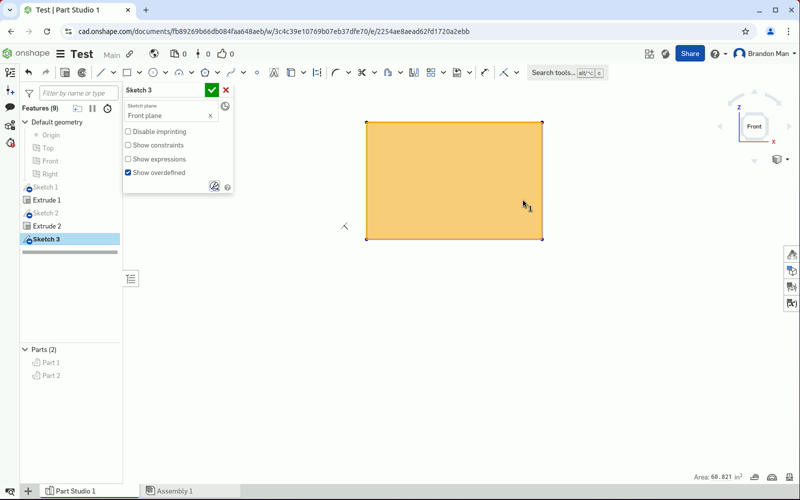
scroll(-6)
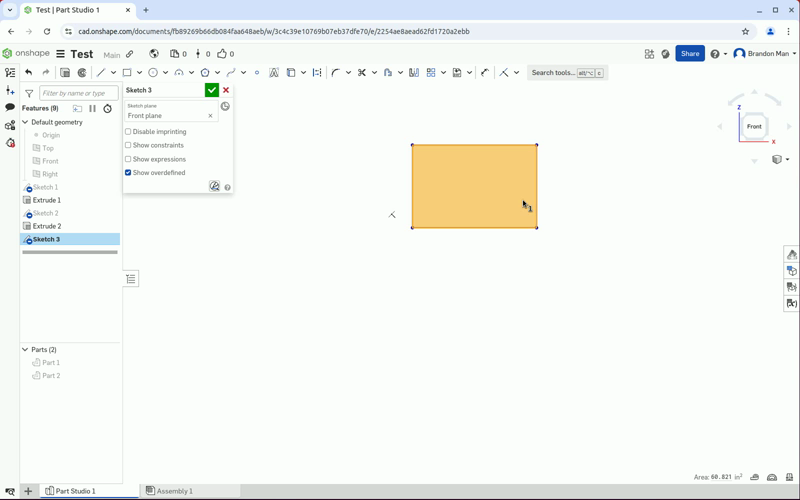
scroll(-6)
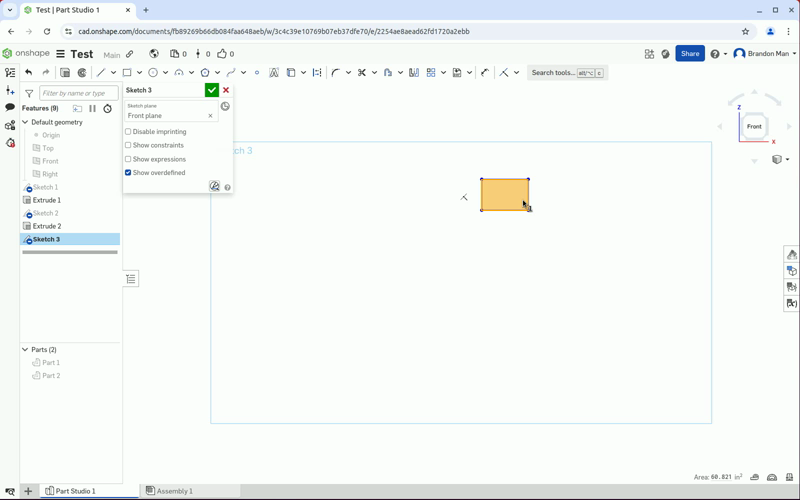
mouse_move(73, 352)
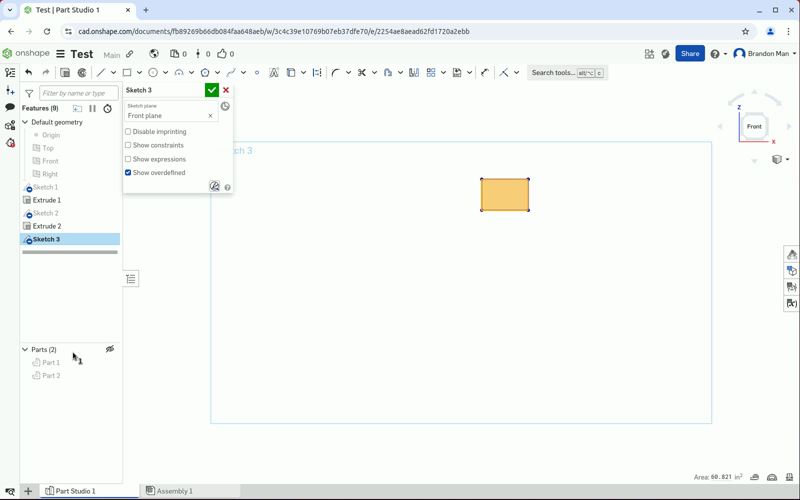
key(shift+y)
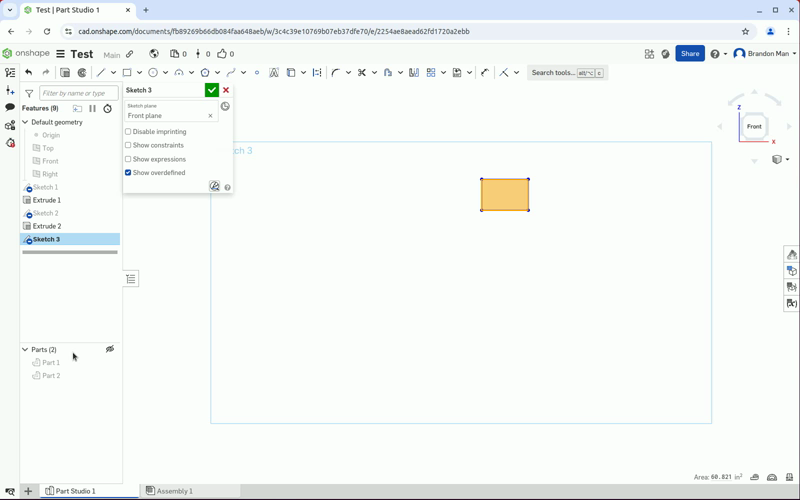
key(shift+e)
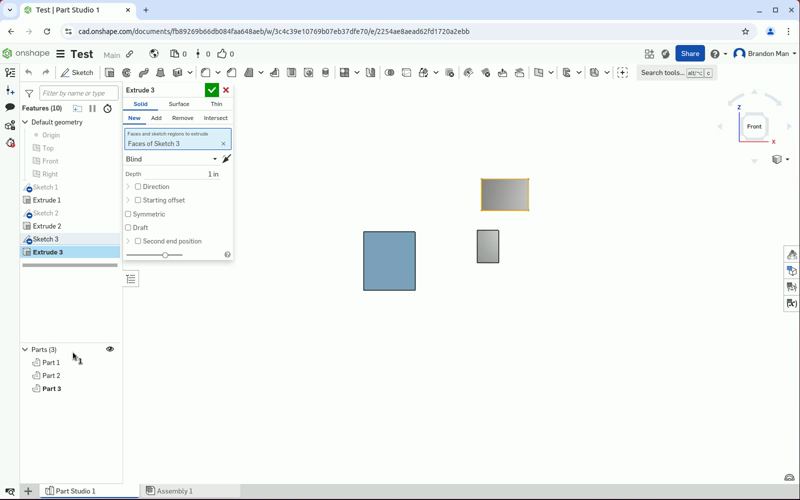
mouse_move(143, 106)
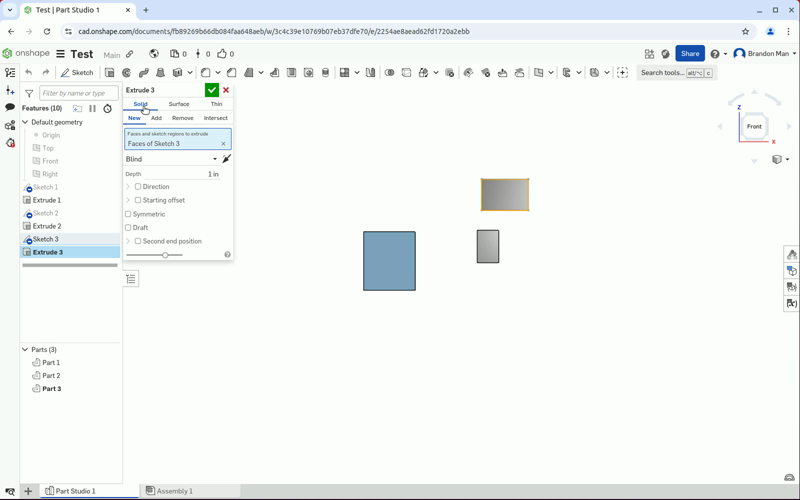
click(143, 106)
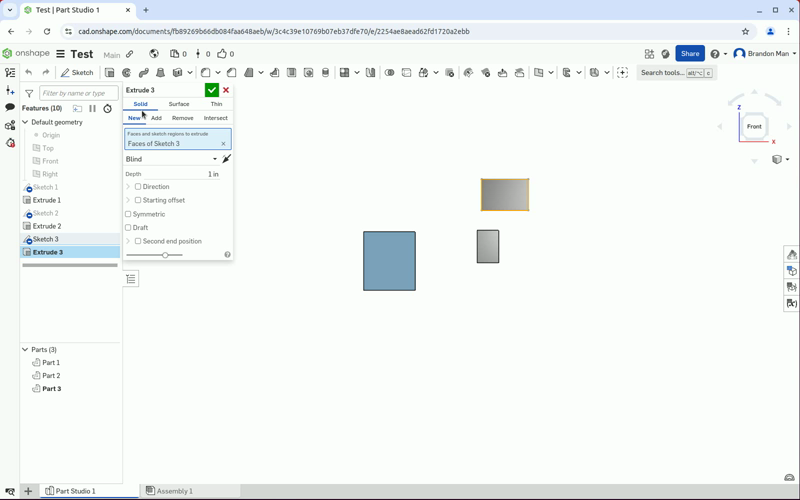
mouse_move(137, 120)
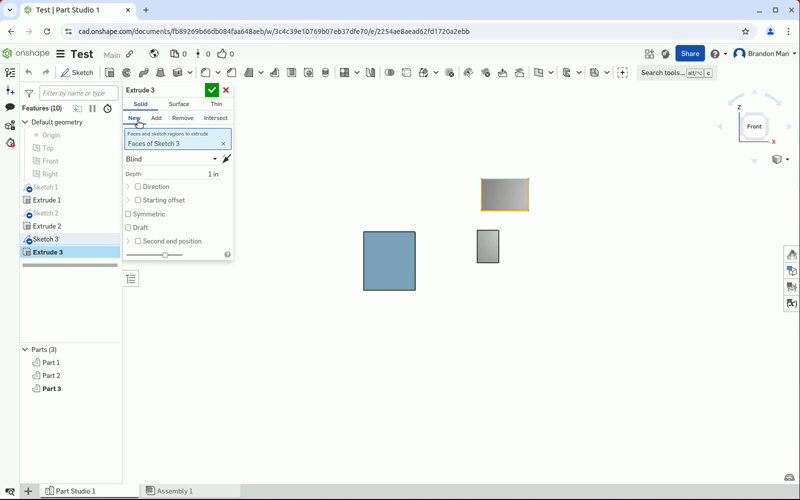
click(137, 120)
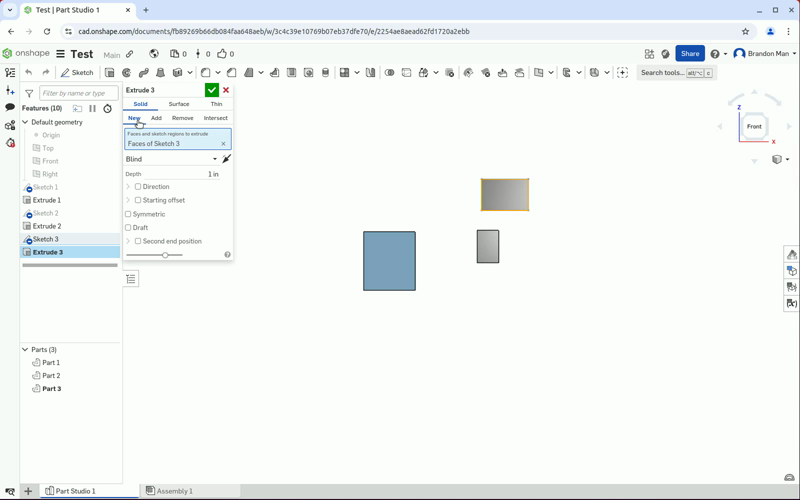
key(tab, 4)
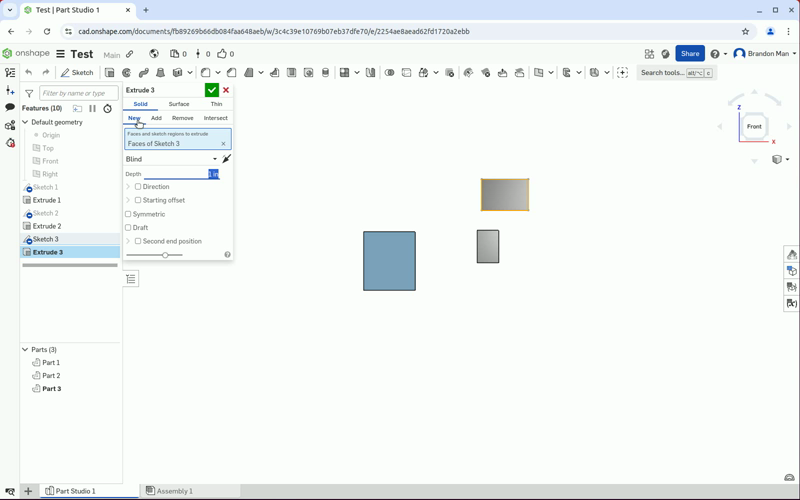
text(5.777)
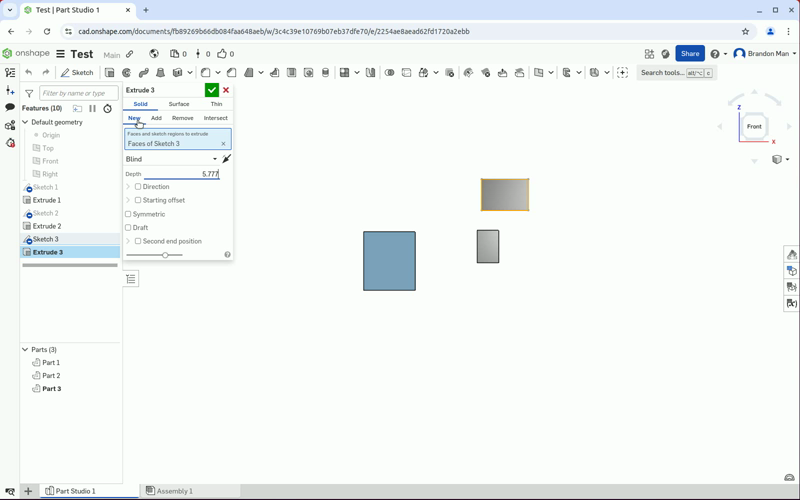
key(enter)
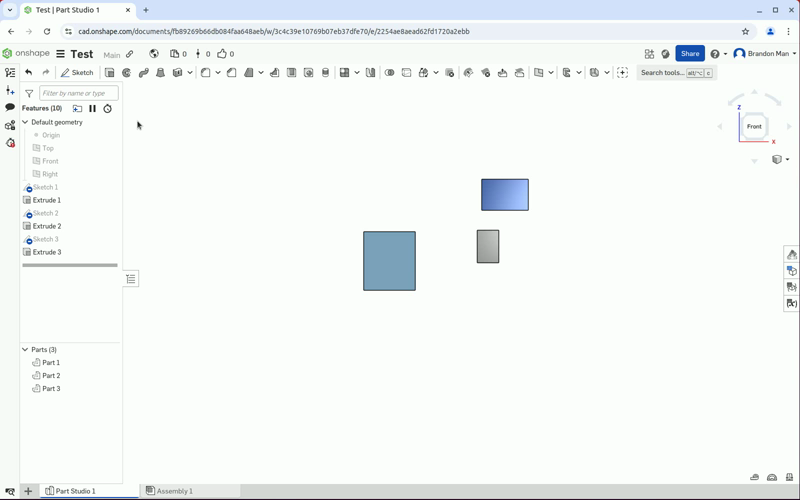
key(shift+h)
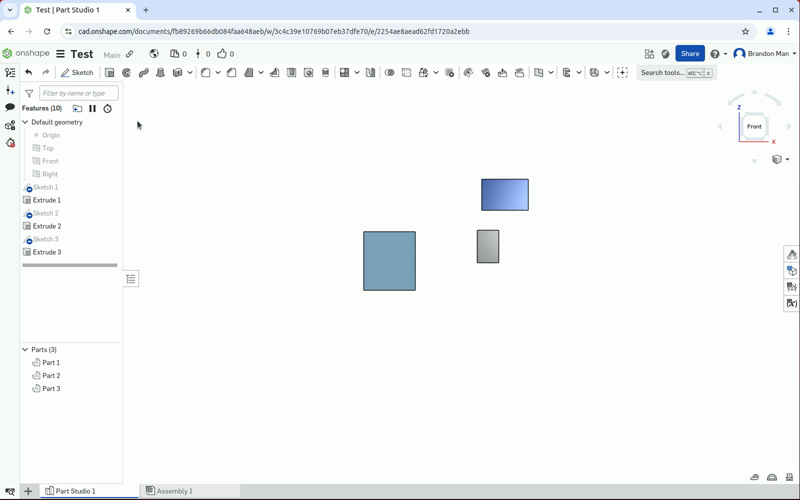
key(shift+h)
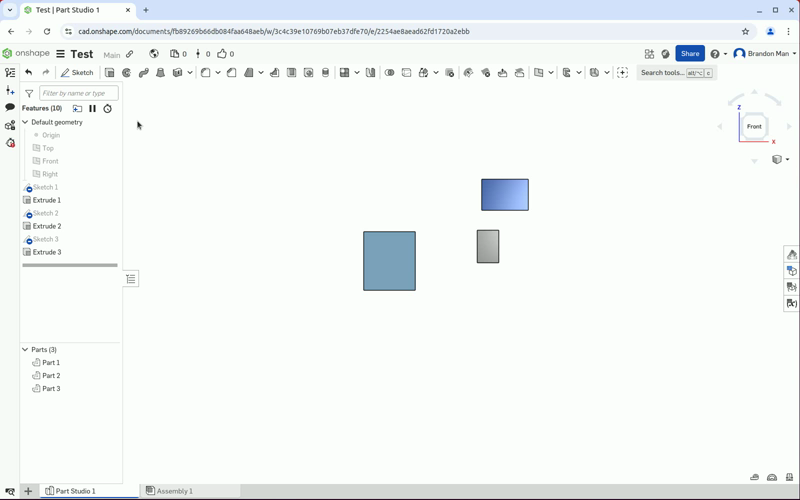
mouse_move(73, 189)
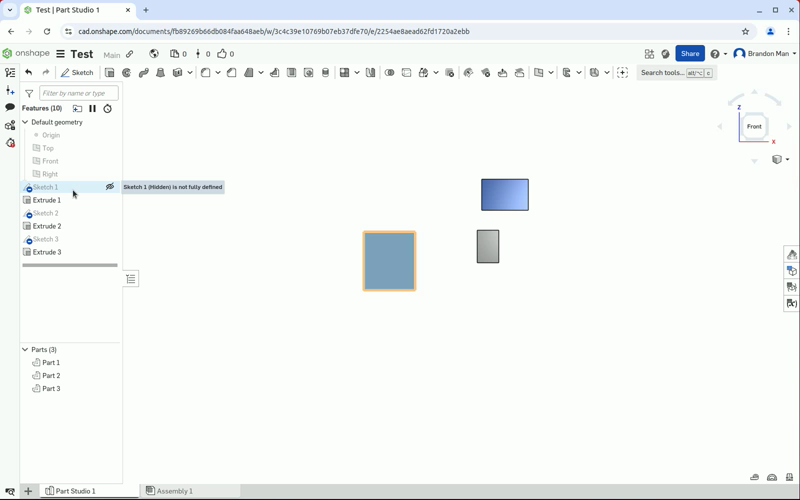
click(73, 189)
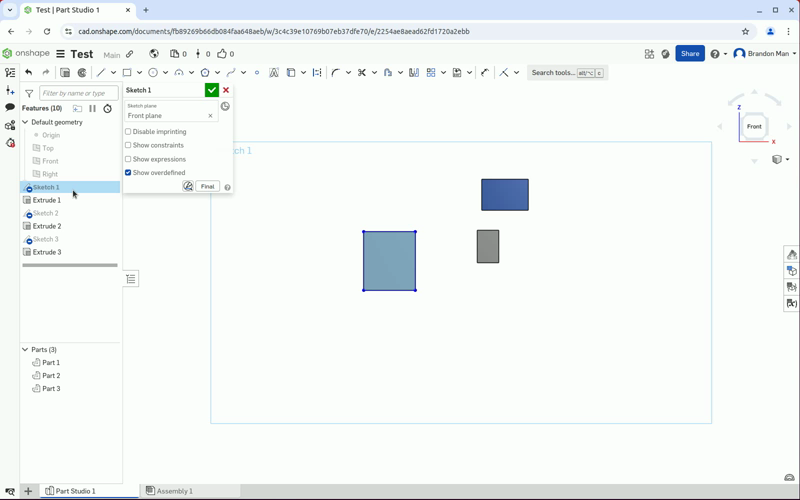
mouse_move(229, 92)
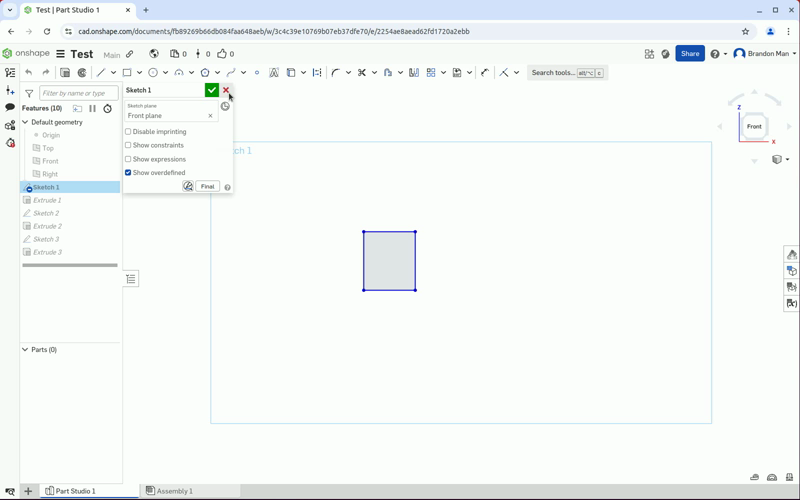
click(229, 92)
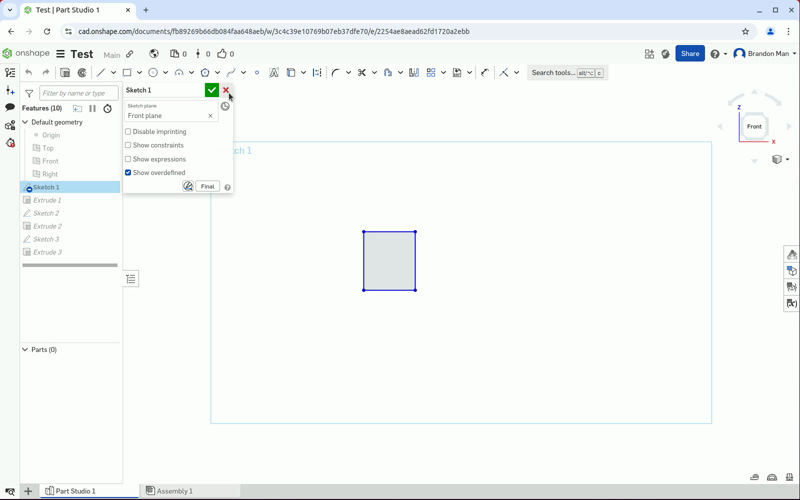
key(shift+s)
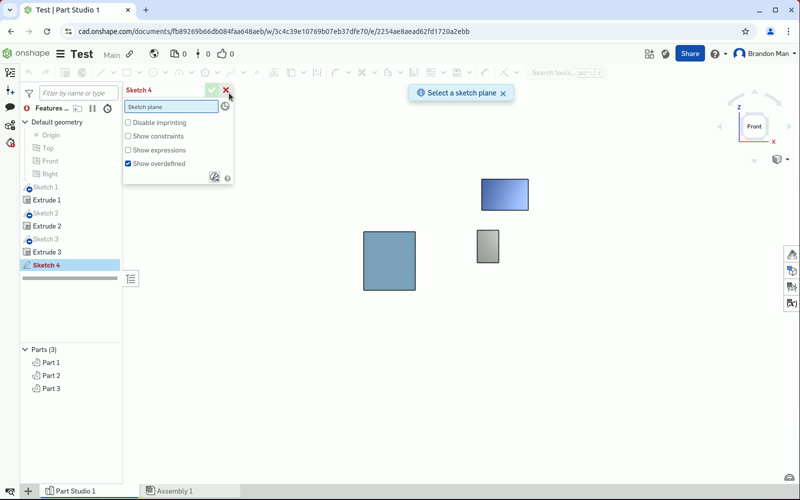
mouse_move(73, 163)
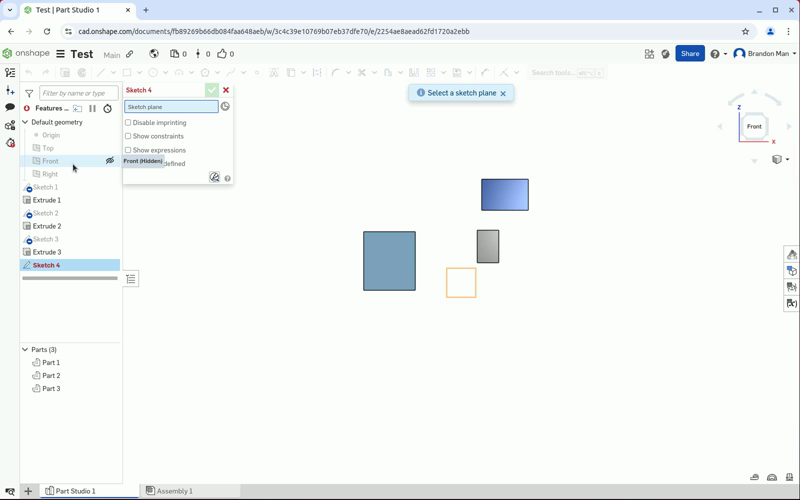
click(73, 163)
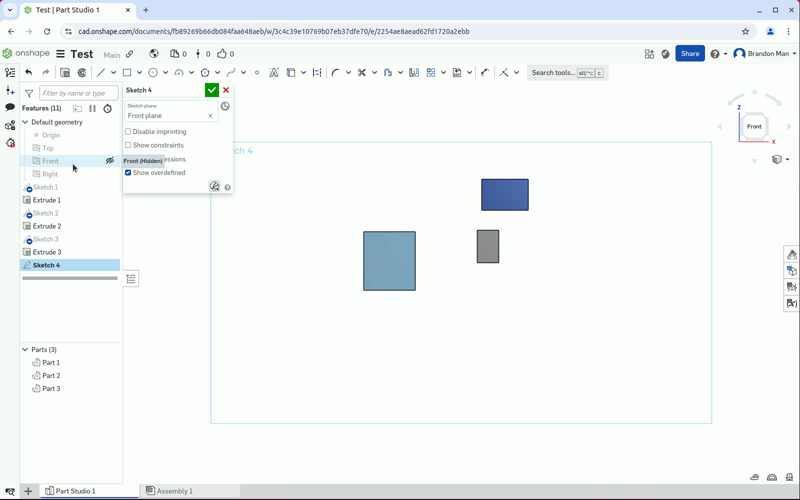
mouse_move(73, 352)
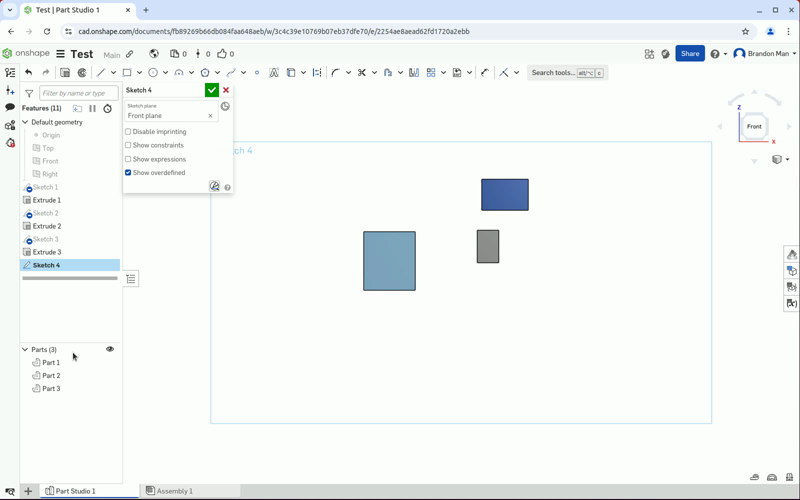
key(y)
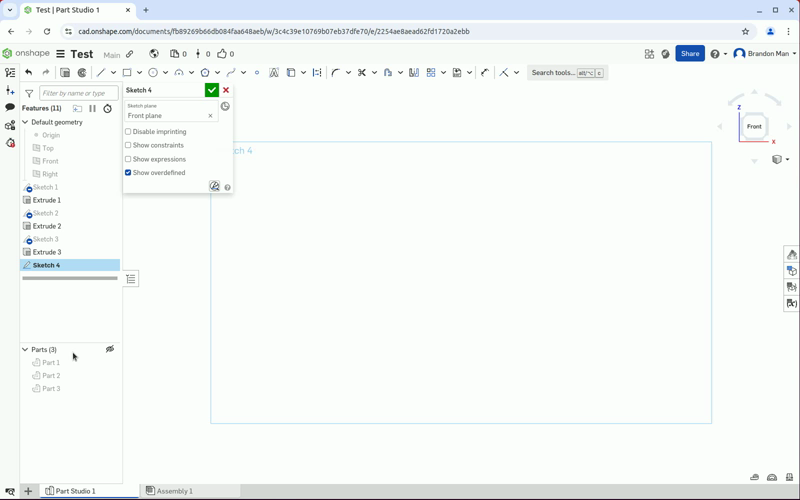
key(l)
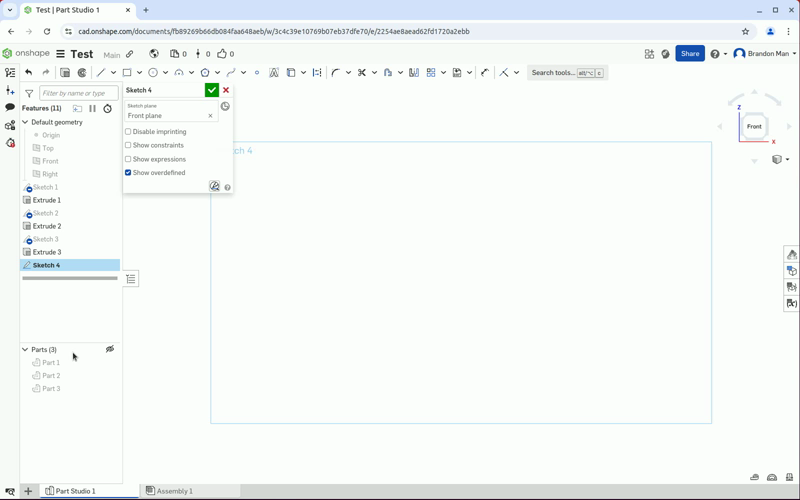
key_down(shift)
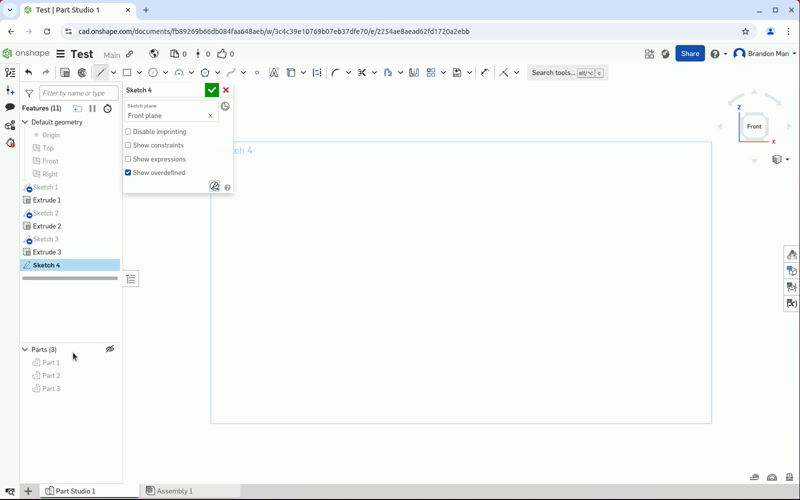
mouse_move(348, 217)
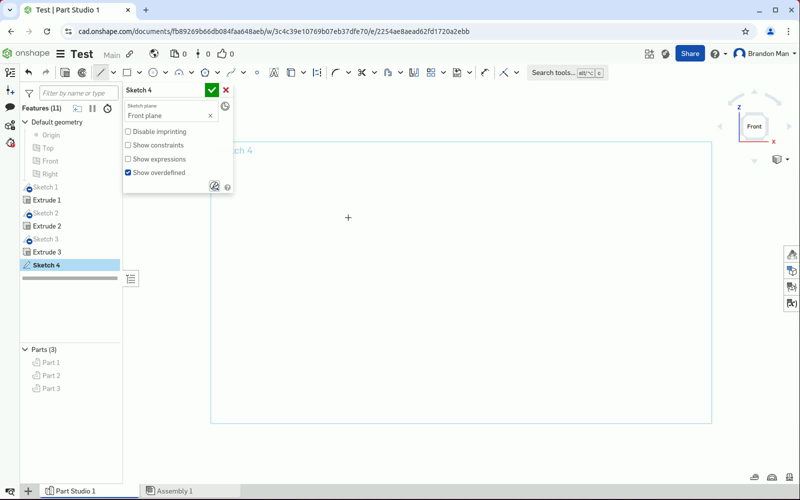
click(348, 217)
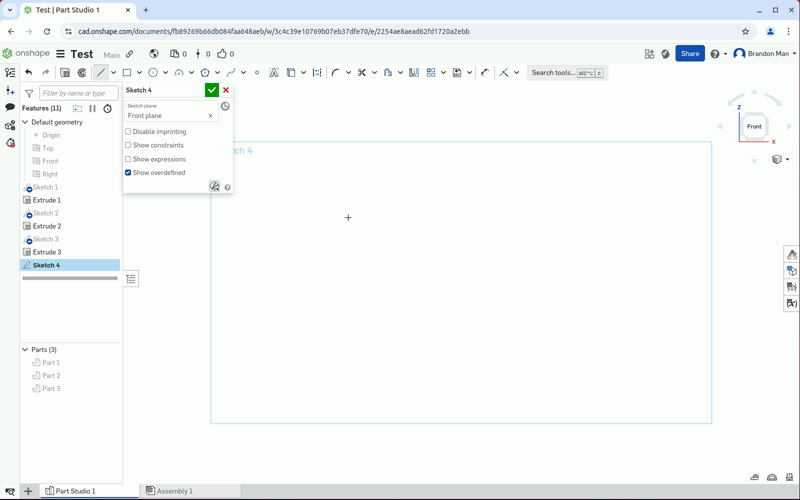
key_up(shift)
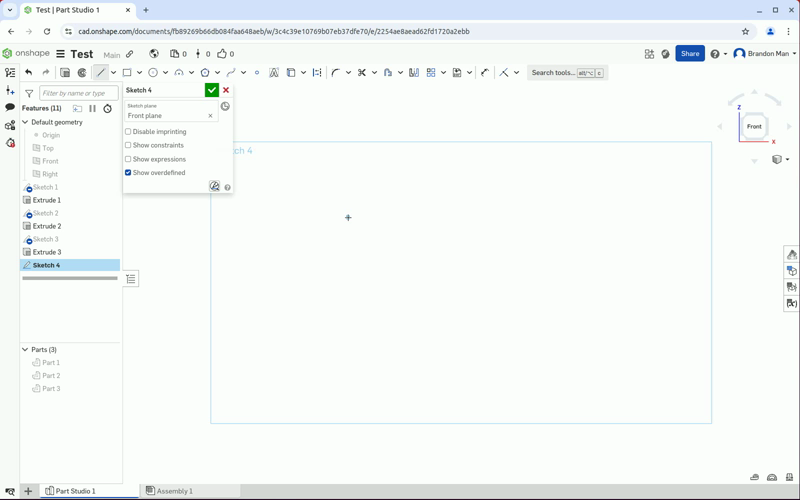
key_down(shift)
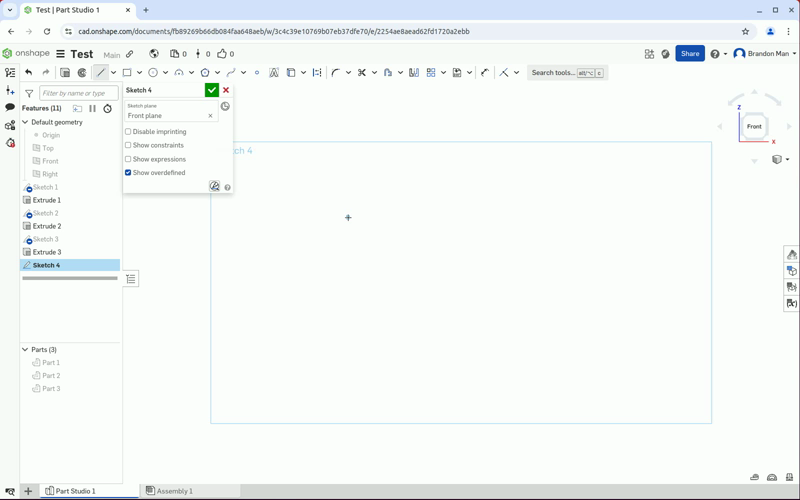
mouse_move(415, 217)
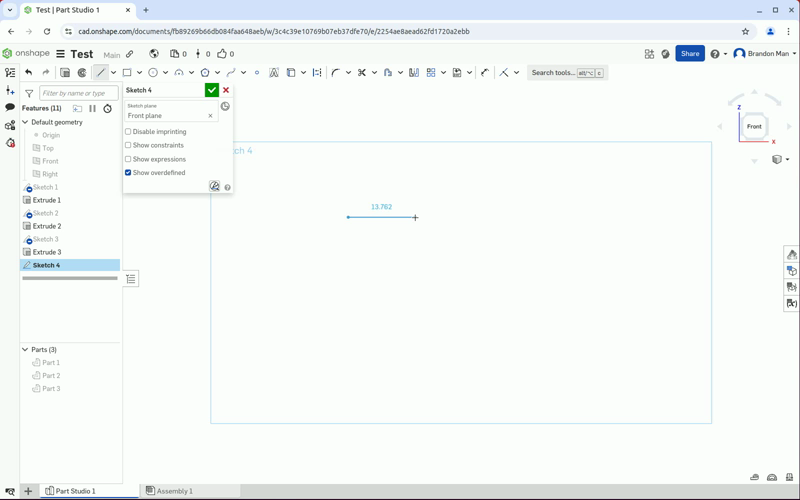
click(415, 217)
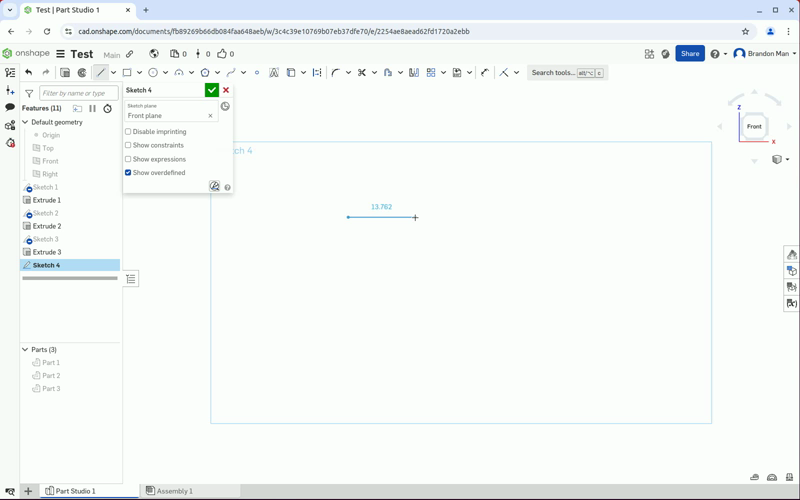
key_up(shift)
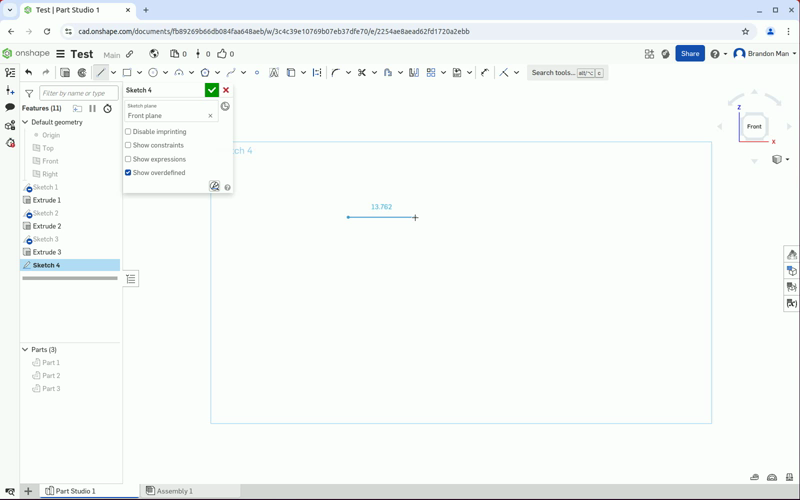
key_down(shift)
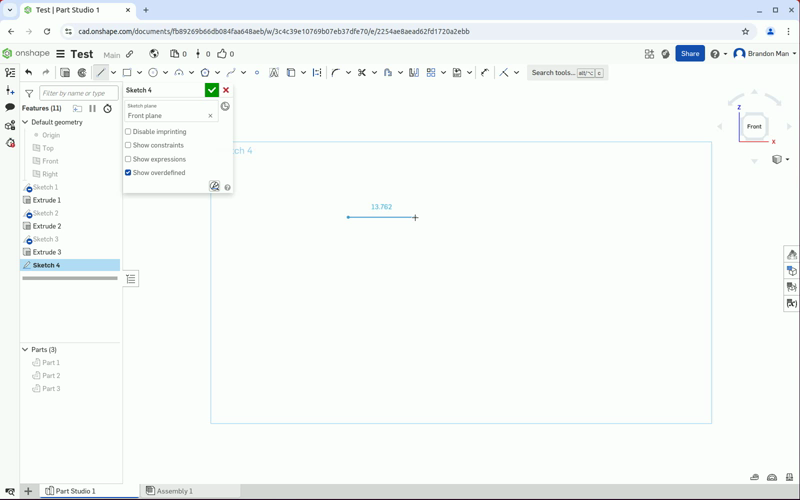
mouse_move(445, 217)
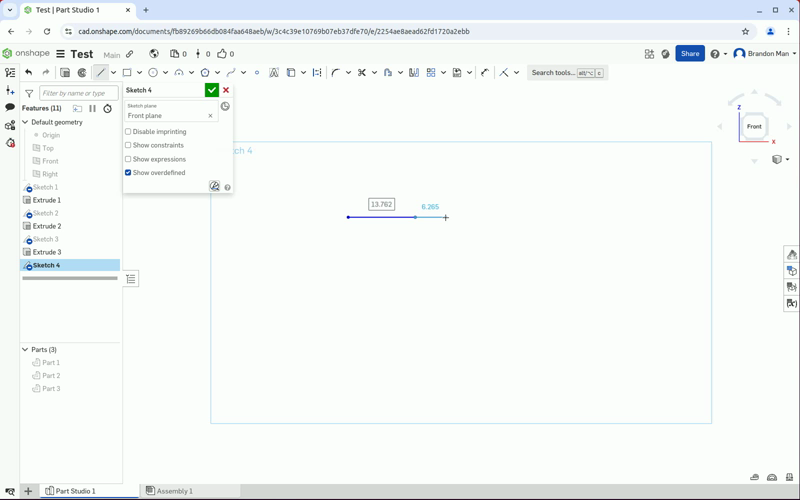
mouse_move(415, 181)
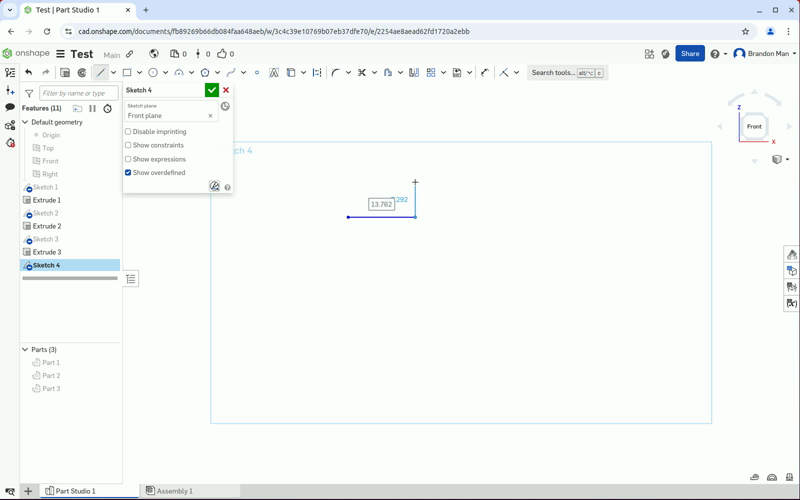
click(415, 181)
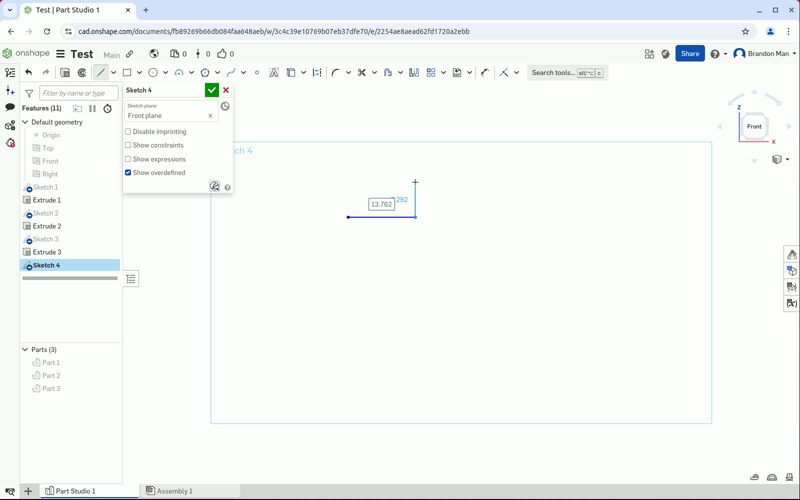
key_up(shift)
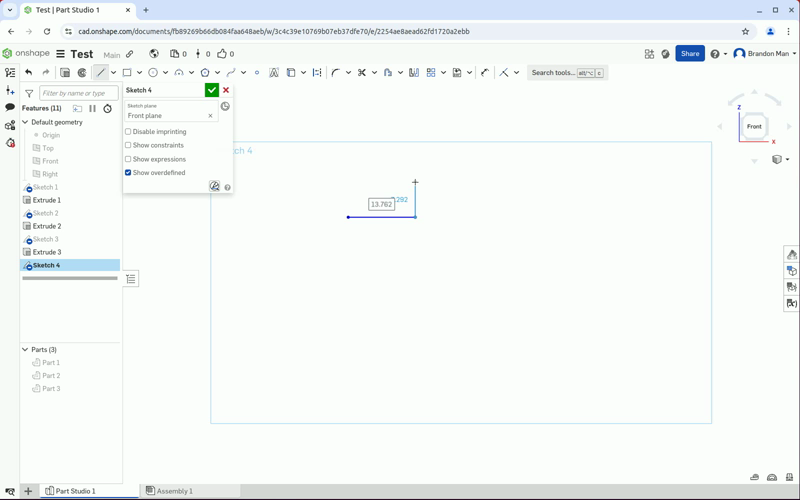
key_down(shift)
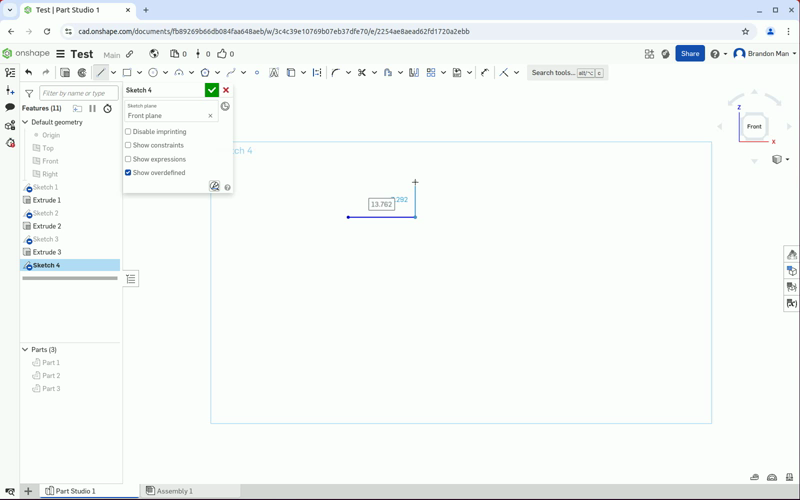
mouse_move(348, 181)
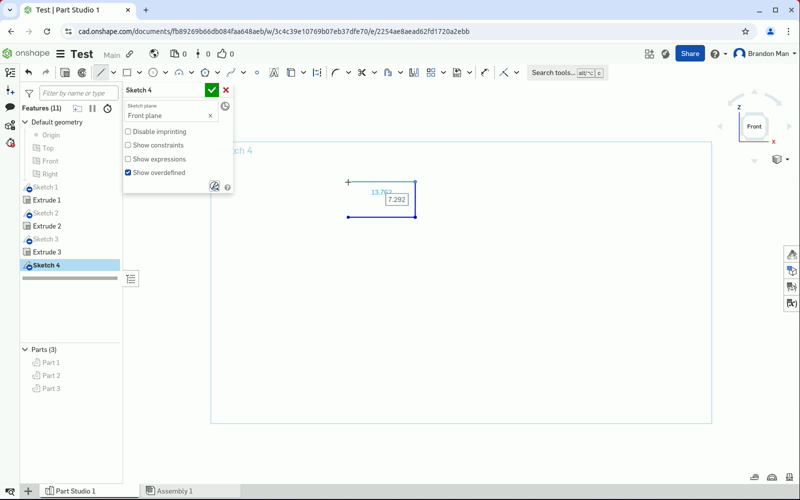
click(348, 181)
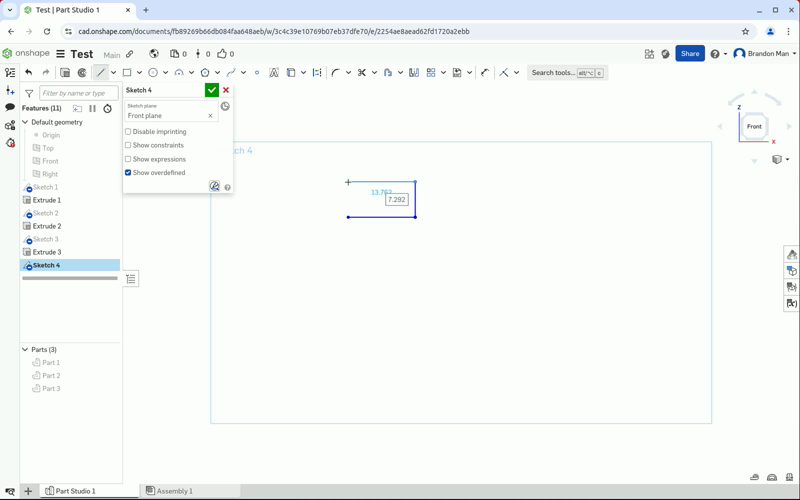
key_up(shift)
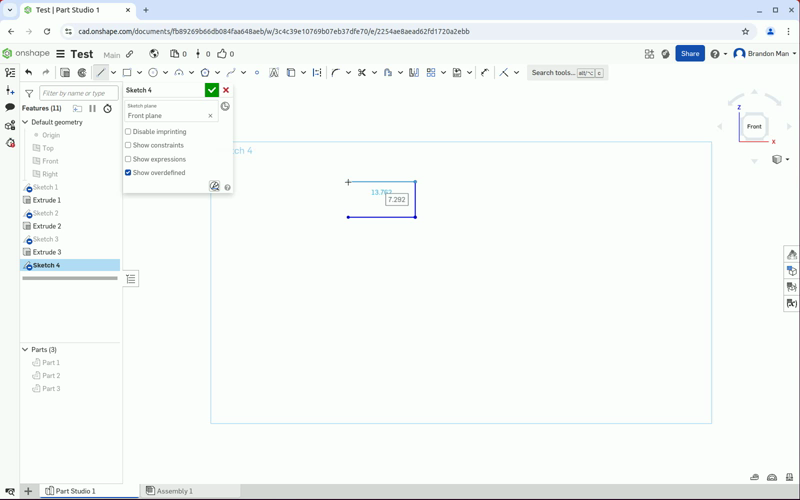
mouse_move(378, 181)
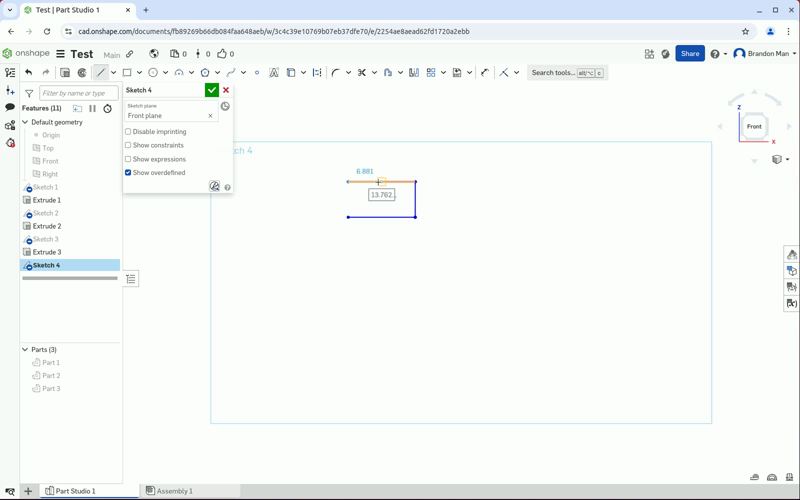
key_down(shift)
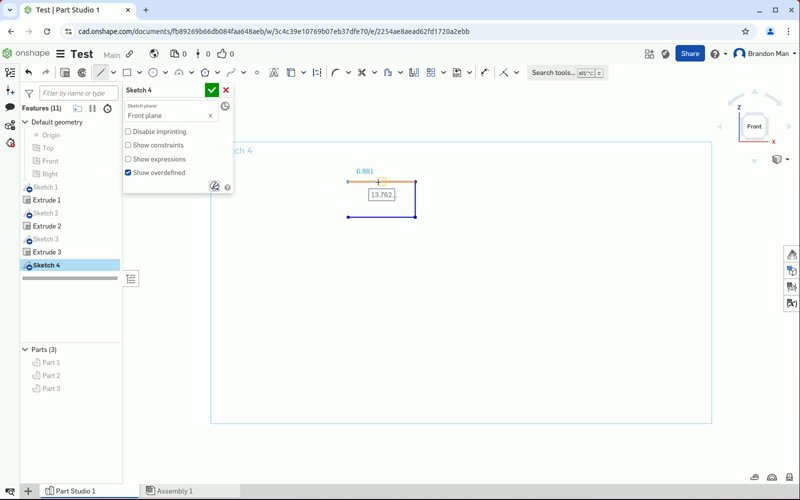
mouse_move(348, 217)
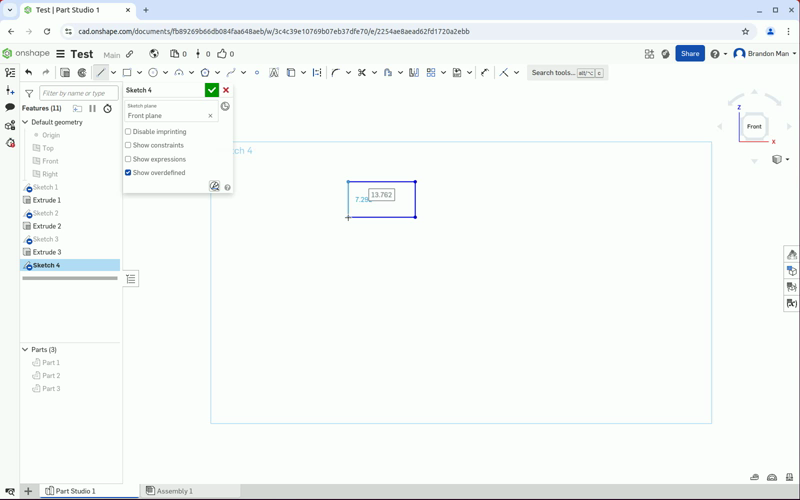
key_up(shift)
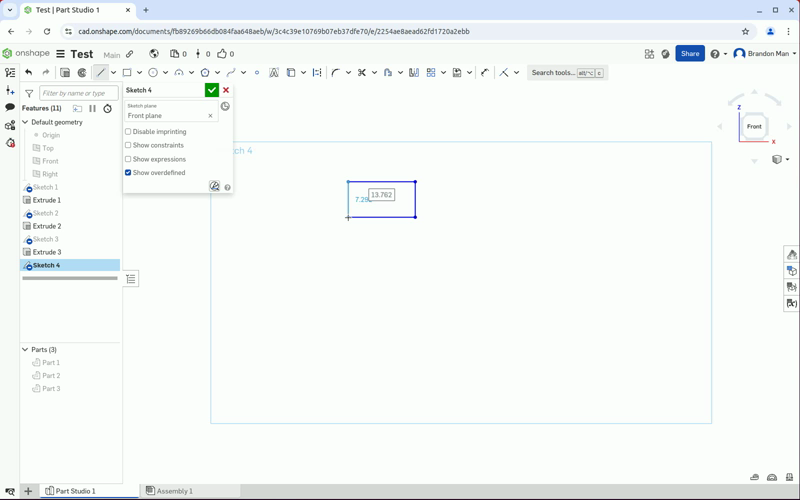
click(348, 217)
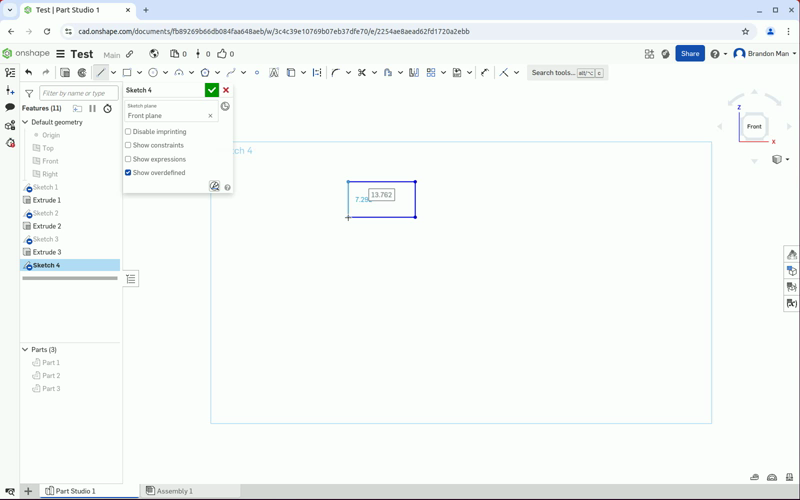
key(esc)
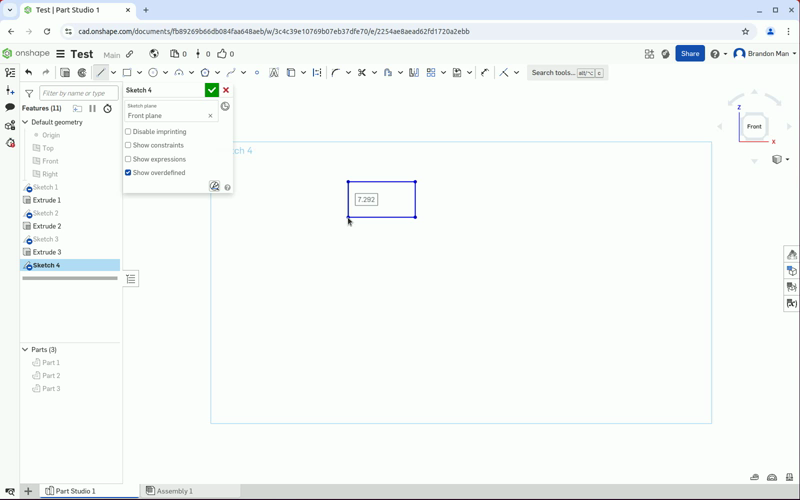
mouse_move(352, 190)
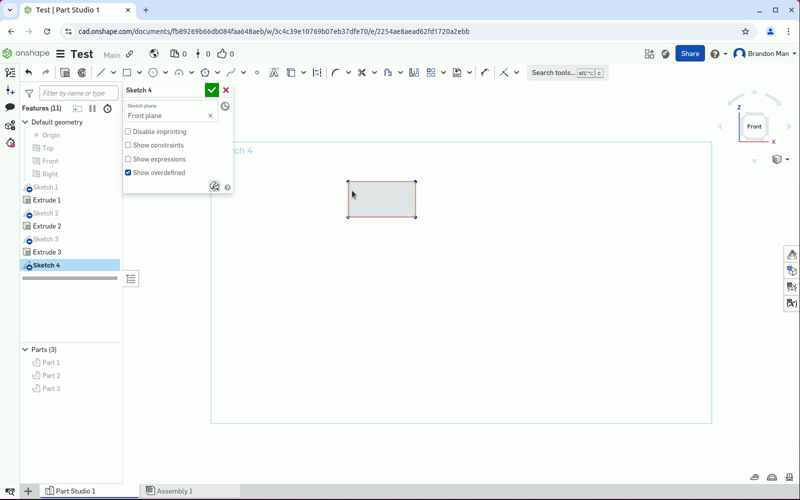
click(352, 190)
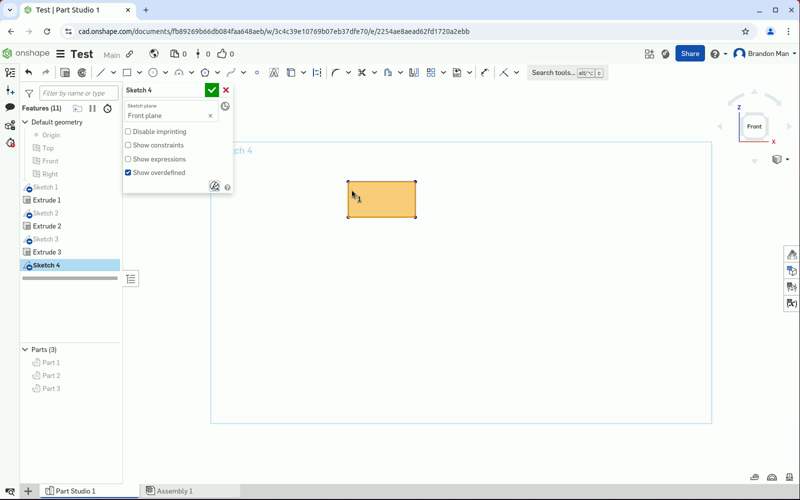
mouse_move(73, 352)
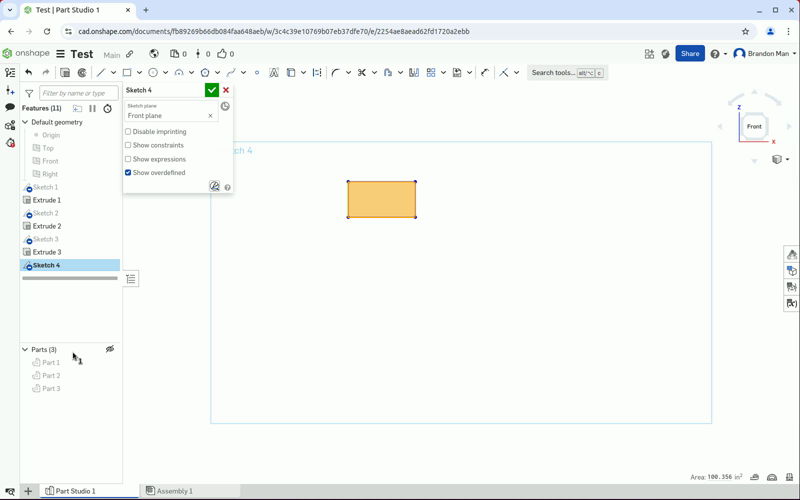
key(shift+y)
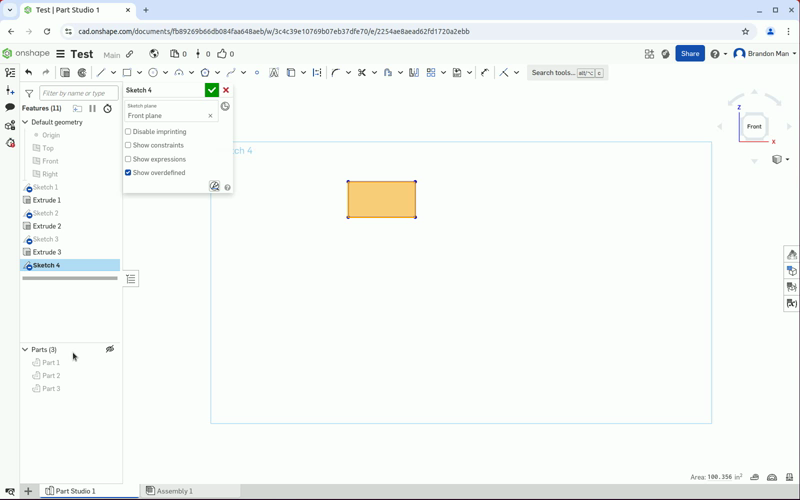
key(shift+e)
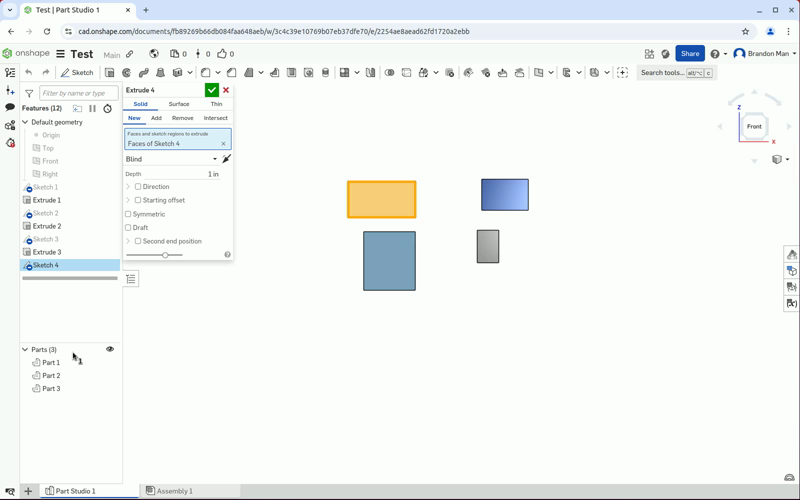
mouse_move(143, 106)
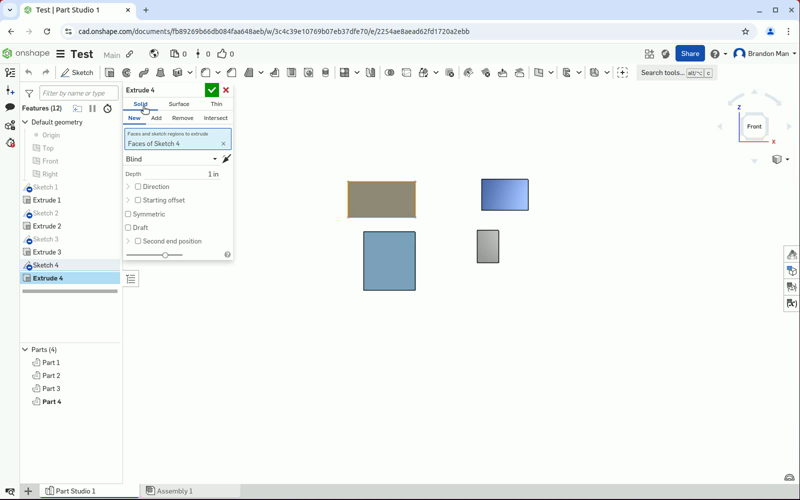
click(143, 106)
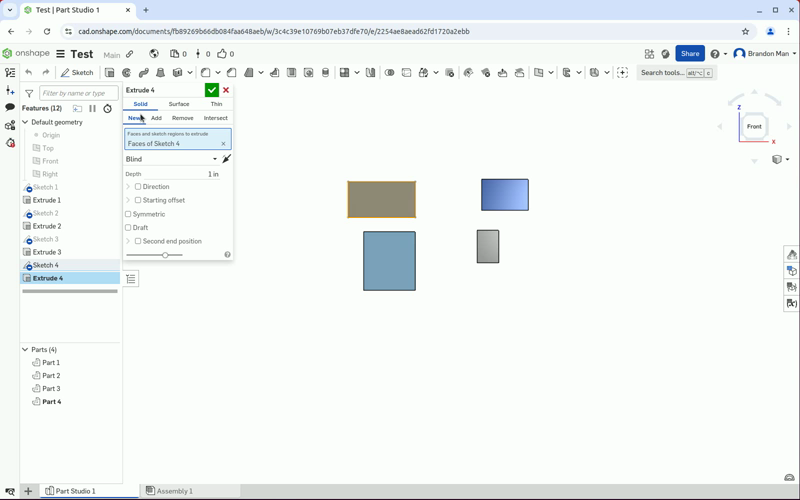
mouse_move(137, 120)
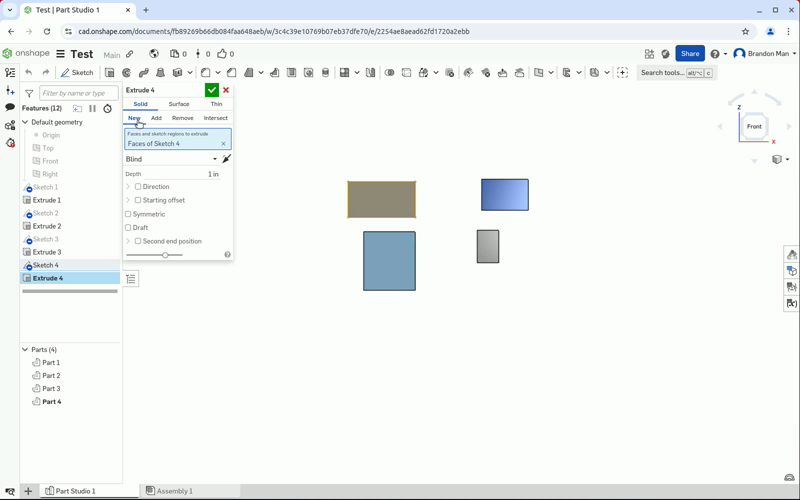
click(137, 120)
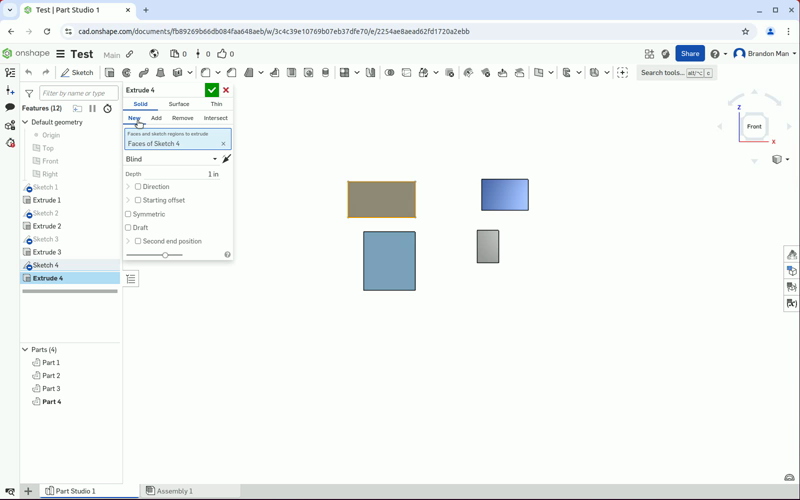
key(tab, 4)
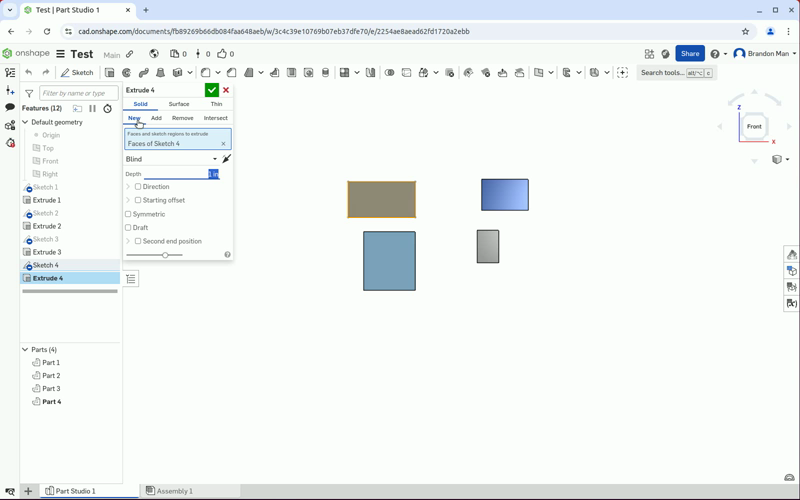
text(5.777)
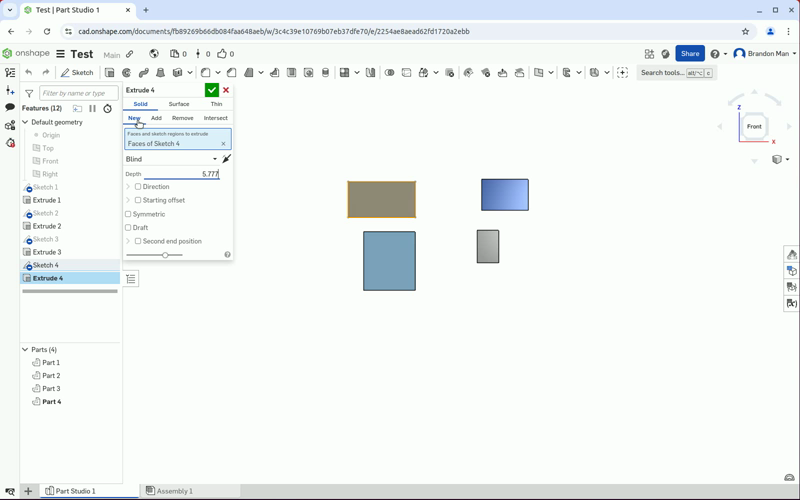
key(enter)
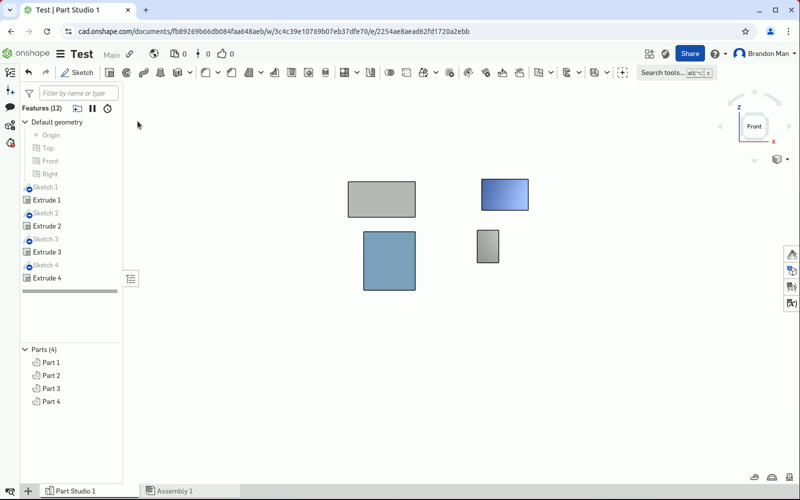
key(shift+h)
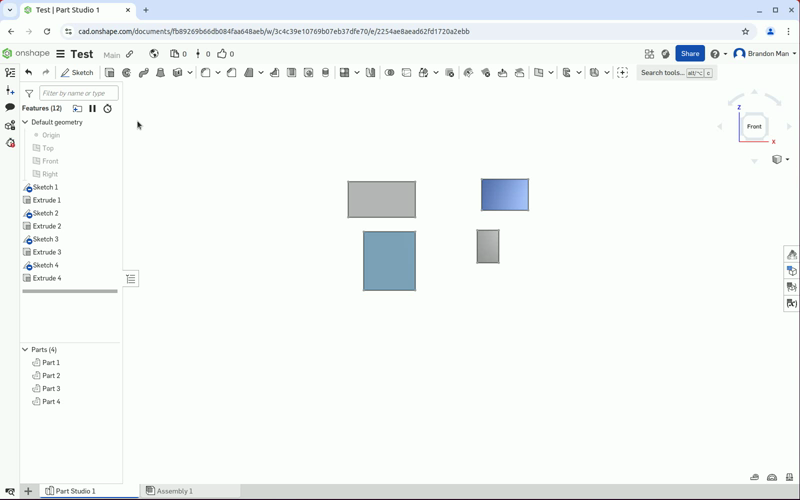
key(shift+h)
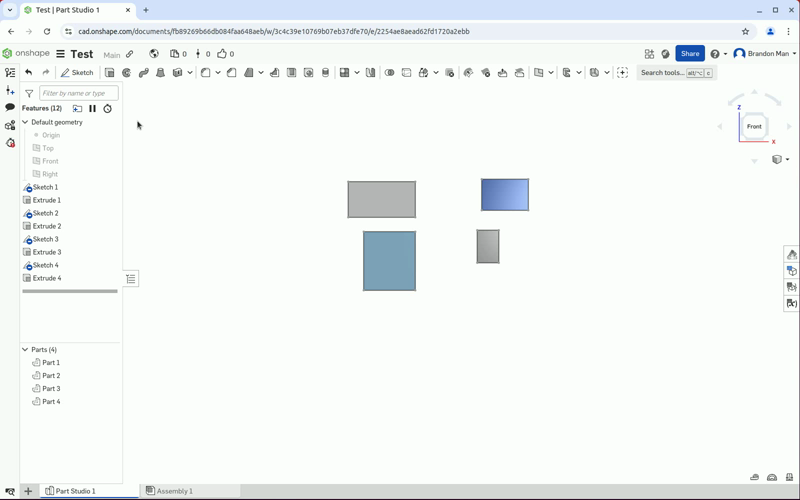
key(shift+7)
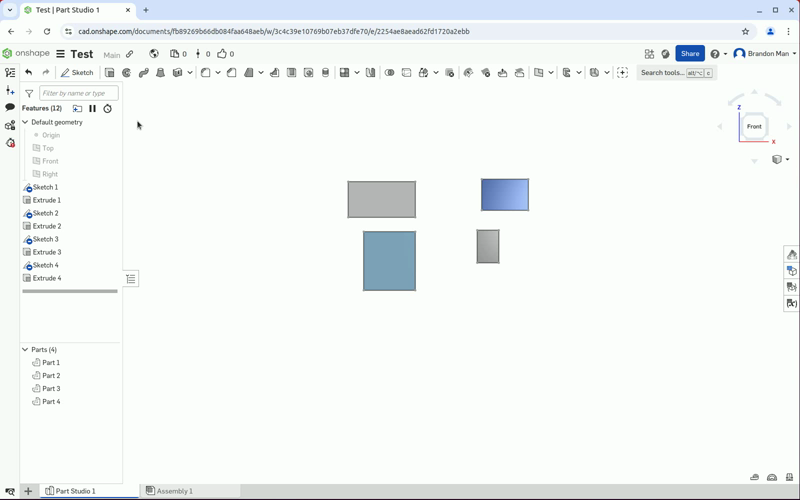
key(left, 2)
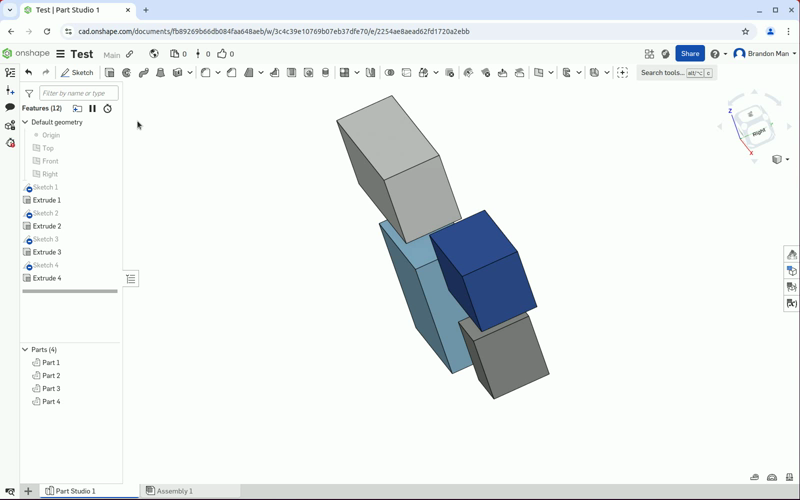
key(down, 2)
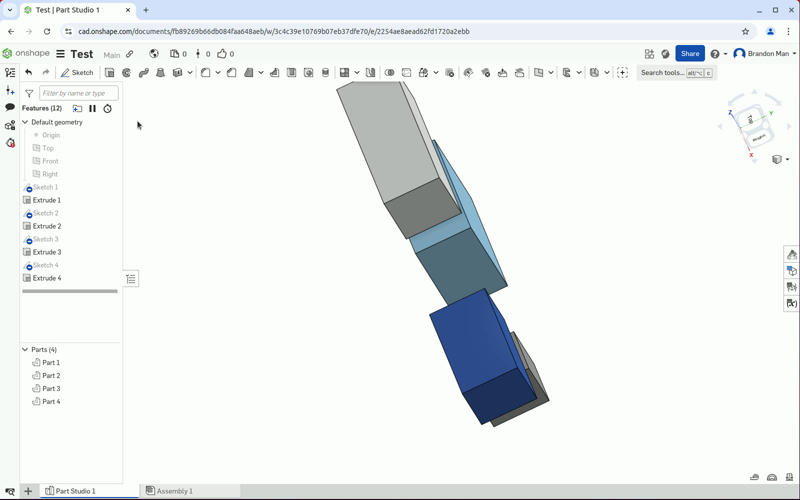
key(up, 2)
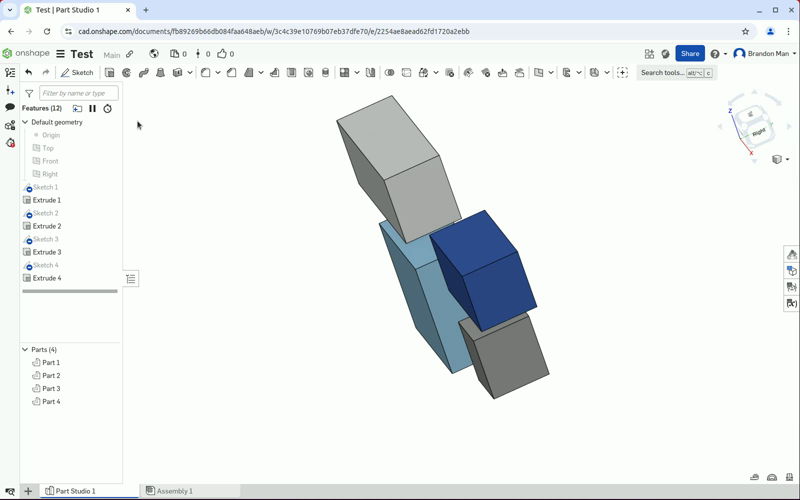
key(right, 2)
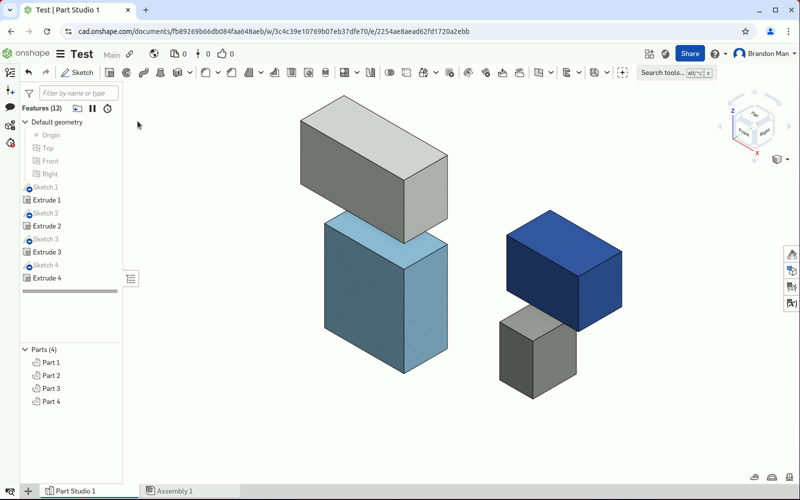
mouse_move(73, 189)
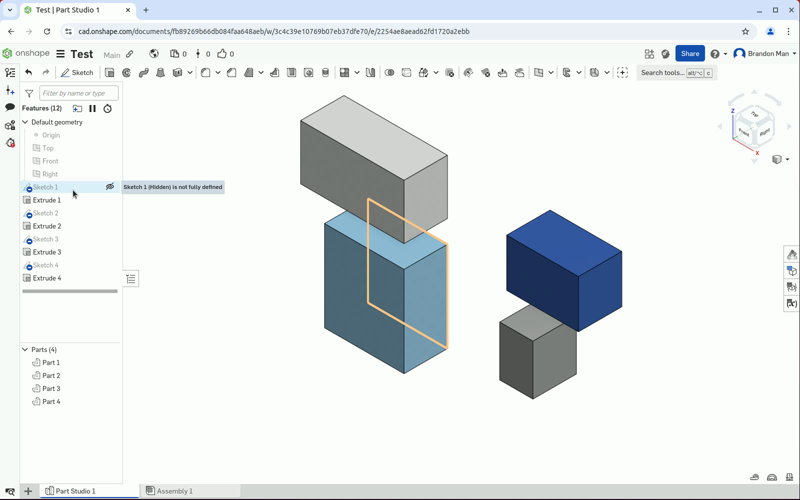
click(73, 189)